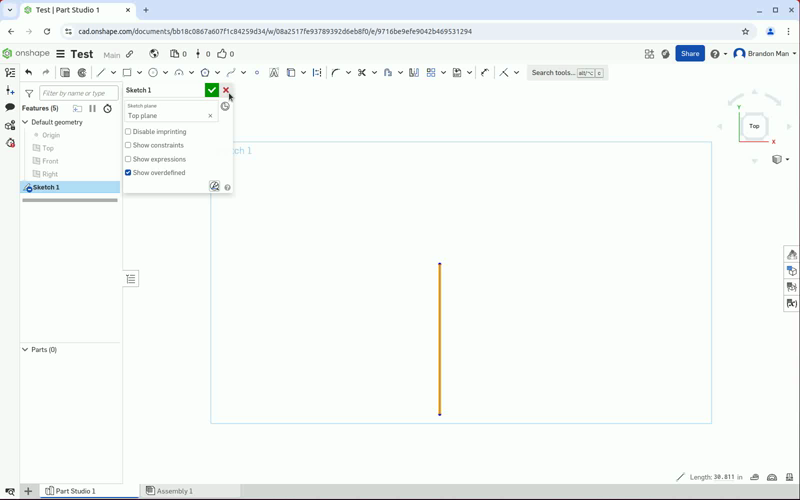
key(shift+h)
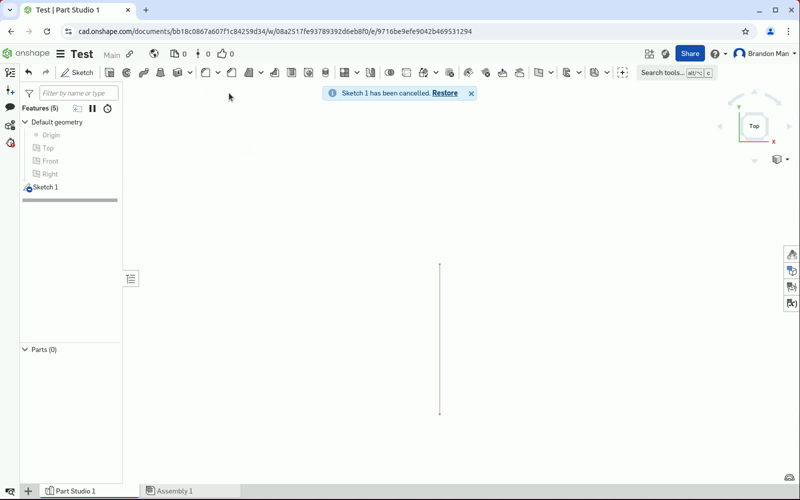
key(shift+s)
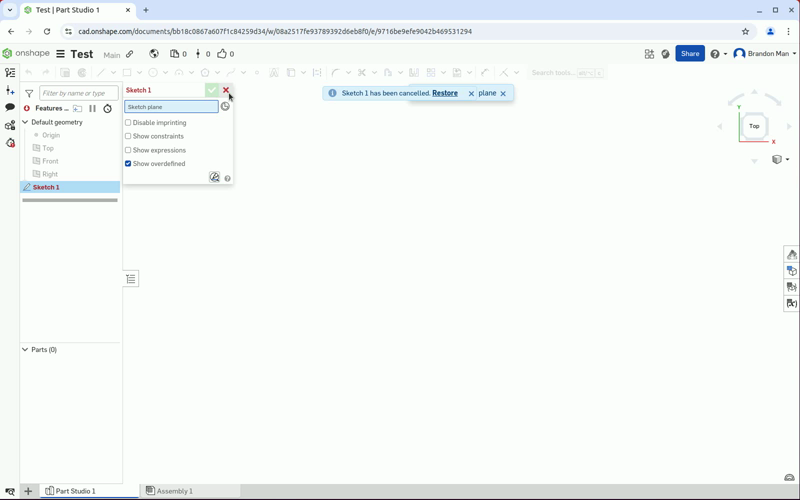
mouse_move(73, 150)
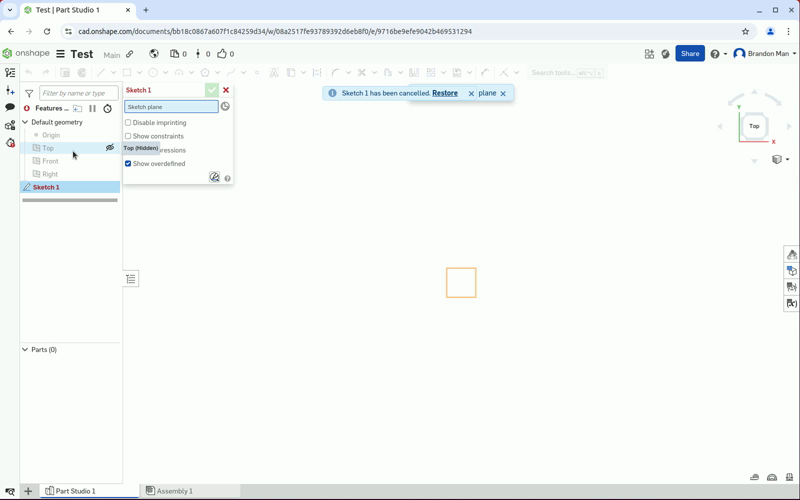
click(73, 150)
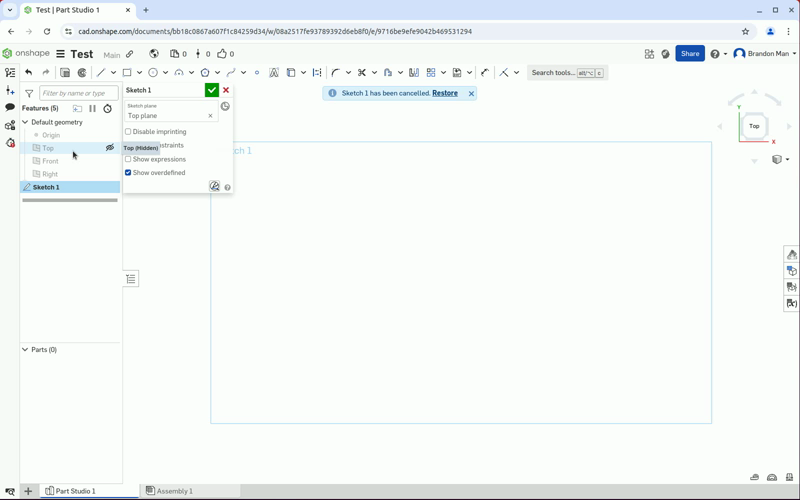
mouse_move(73, 352)
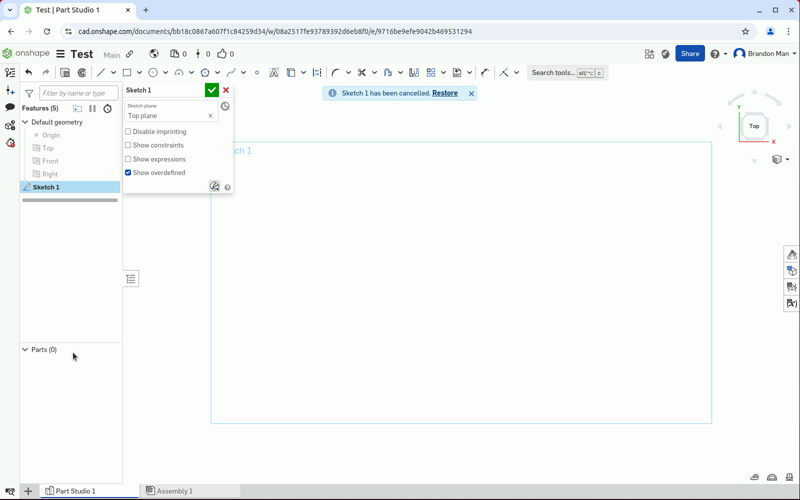
key(y)
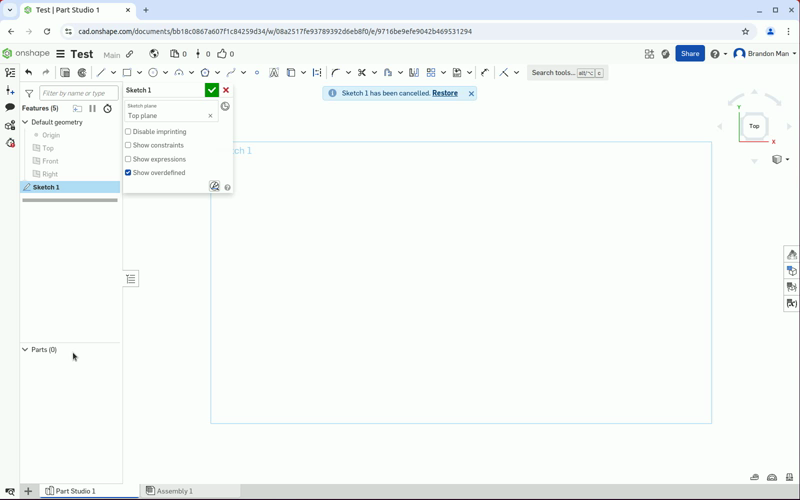
key(l)
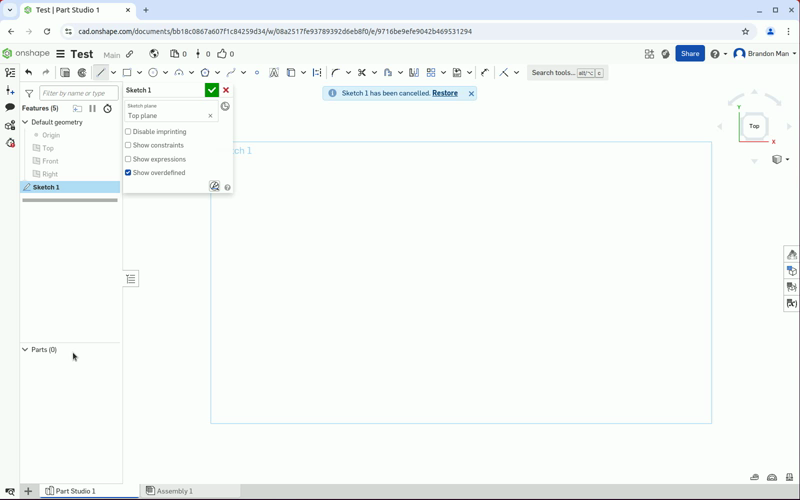
key_down(shift)
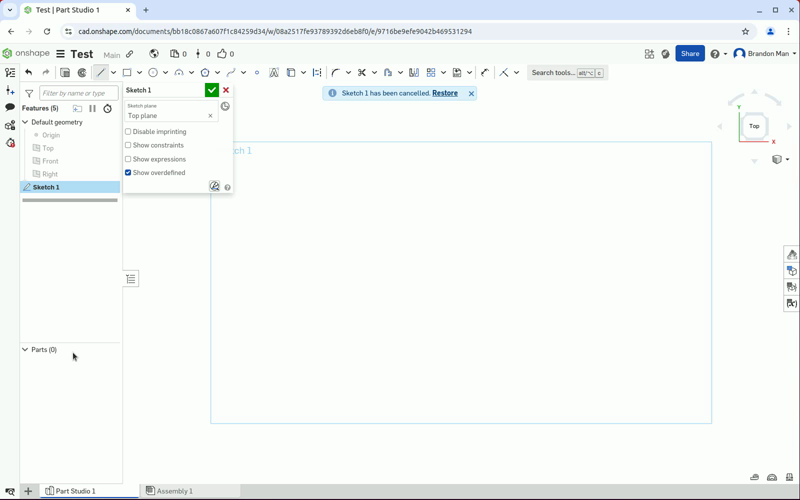
mouse_move(348, 347)
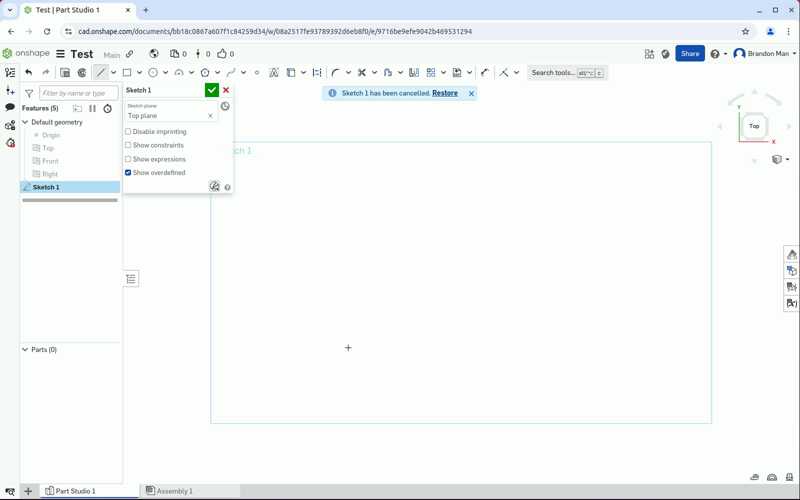
click(348, 347)
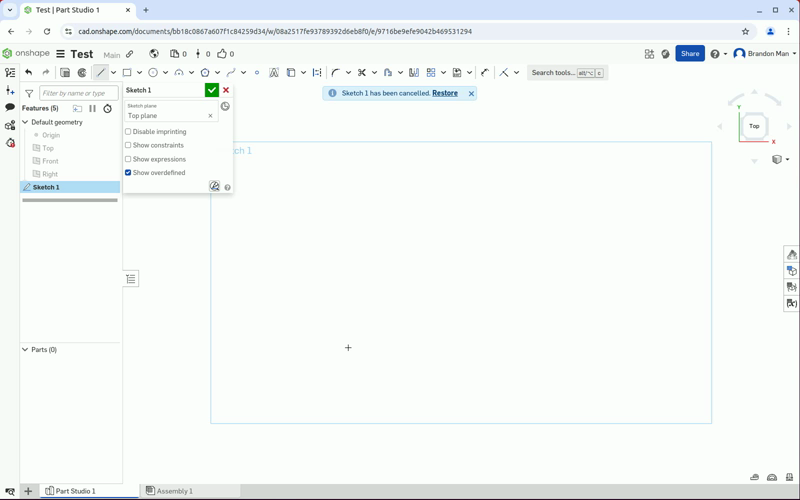
key_up(shift)
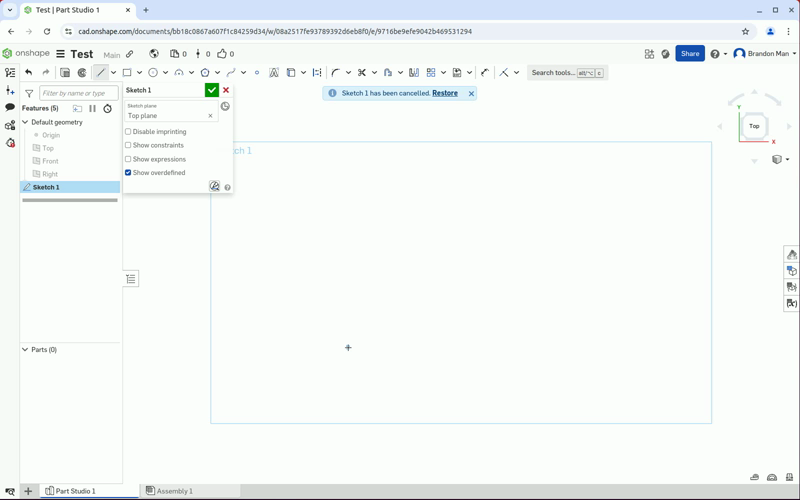
key_down(shift)
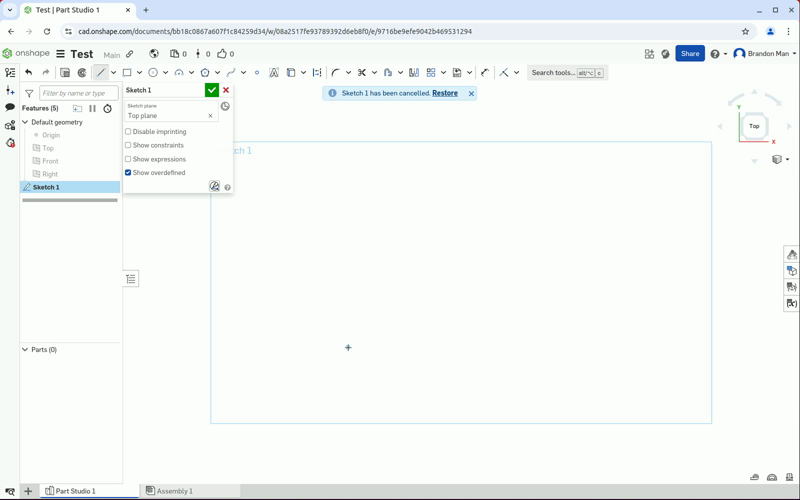
mouse_move(572, 347)
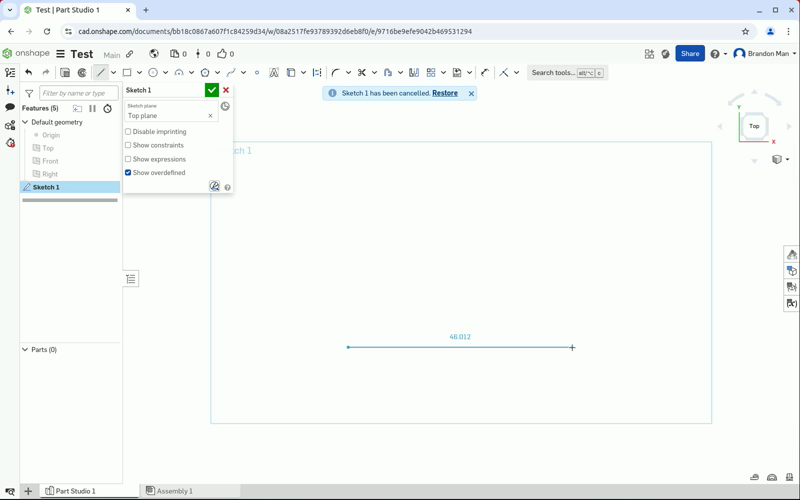
click(572, 347)
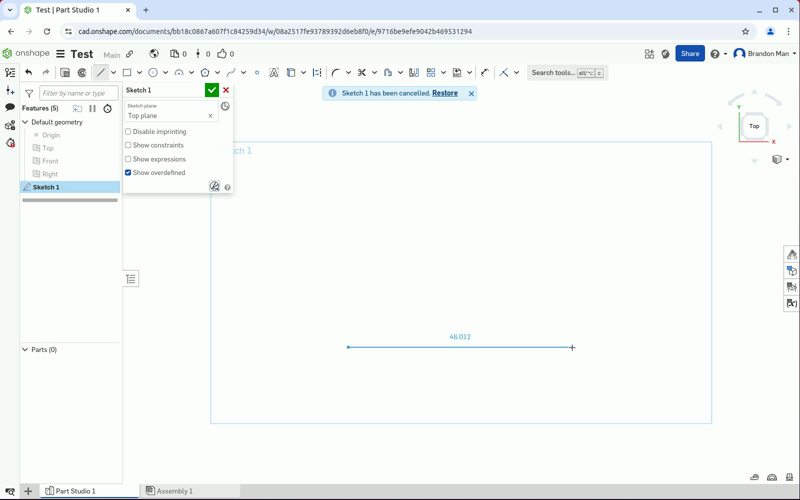
key_up(shift)
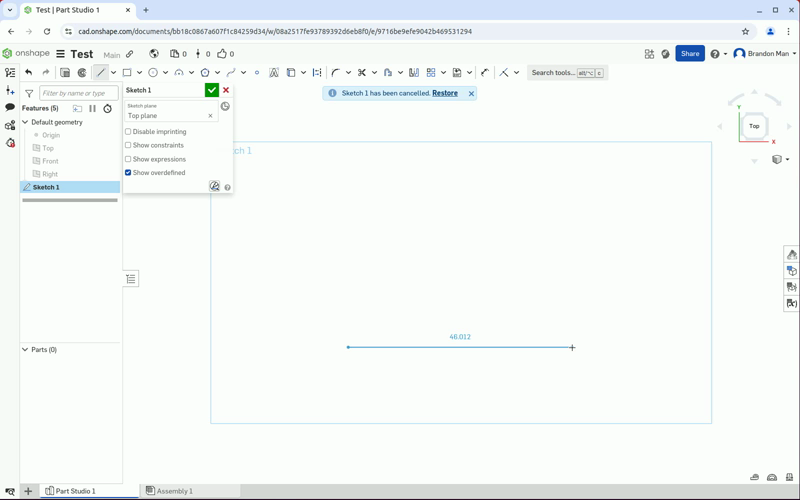
key_down(shift)
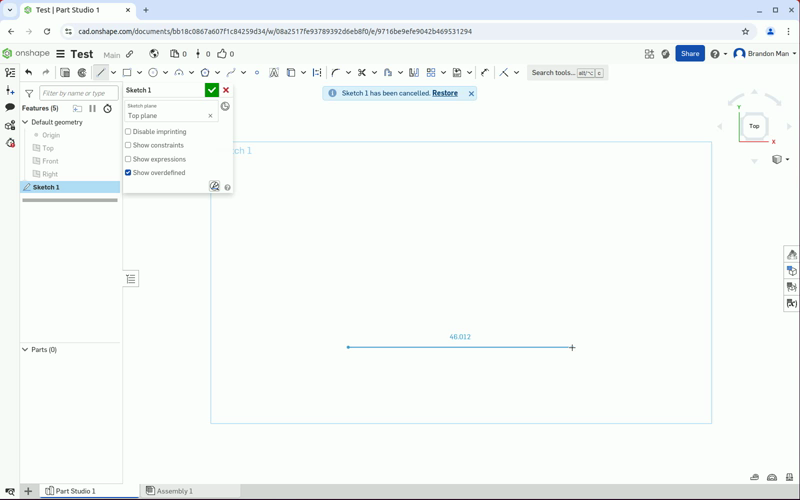
mouse_move(572, 220)
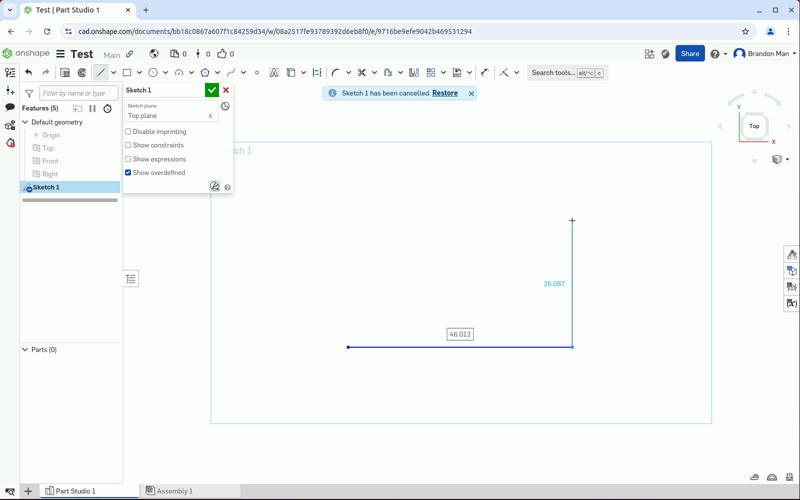
click(572, 220)
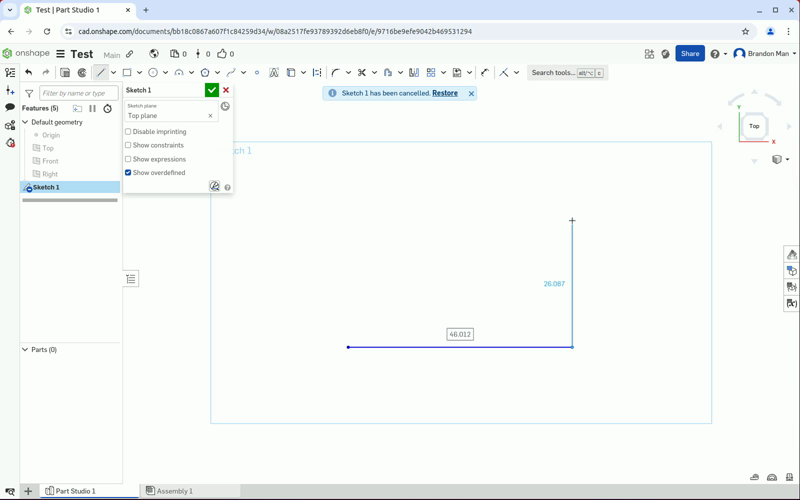
key_up(shift)
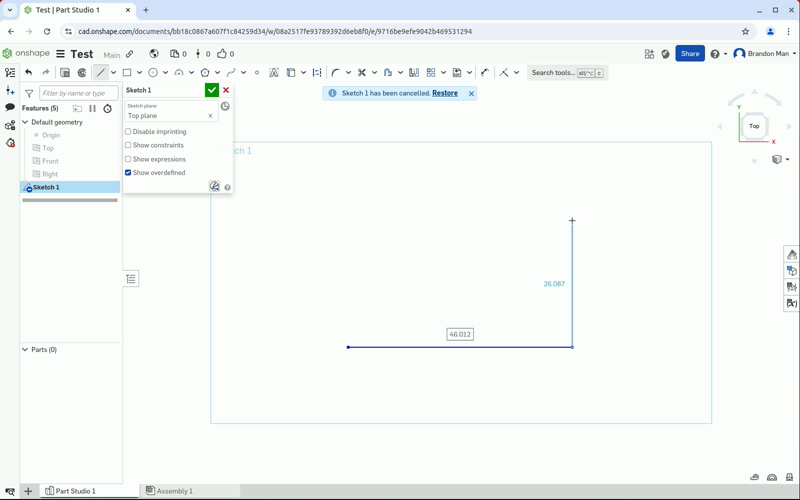
key_down(shift)
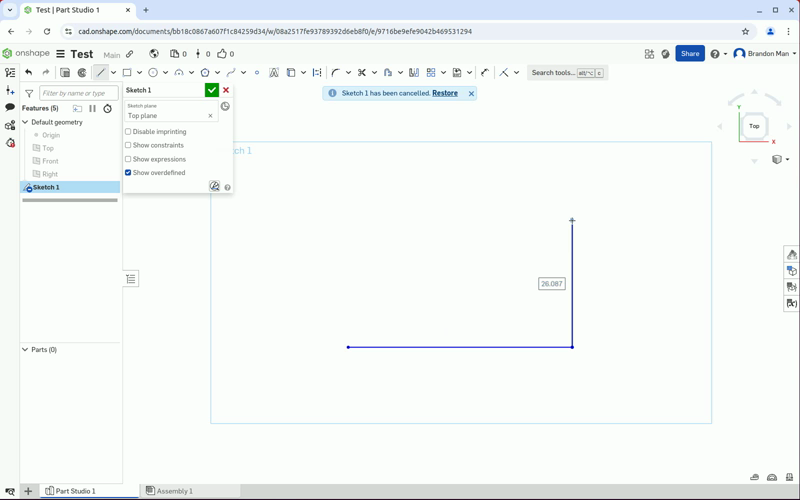
mouse_move(348, 220)
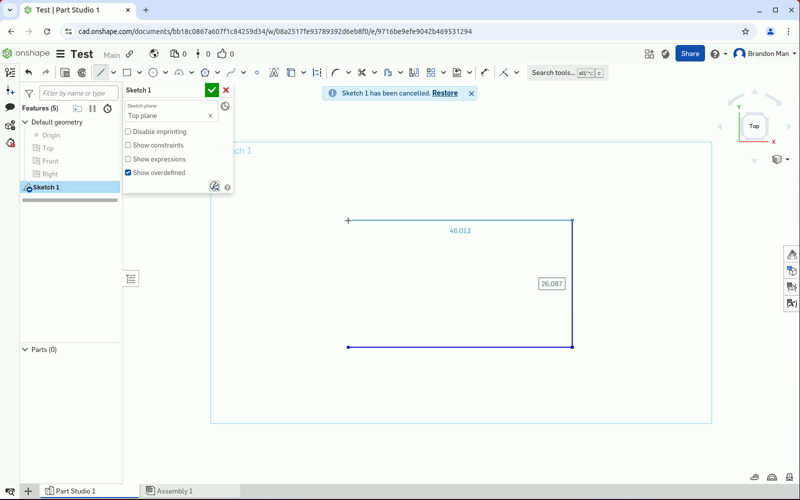
click(348, 220)
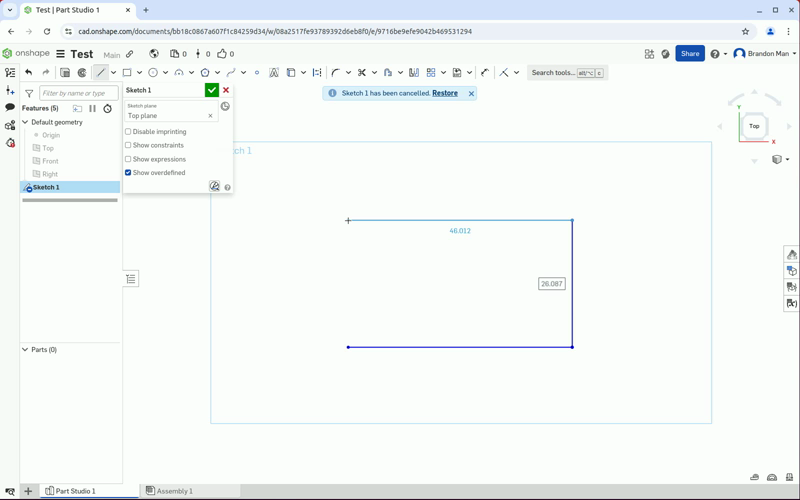
key_up(shift)
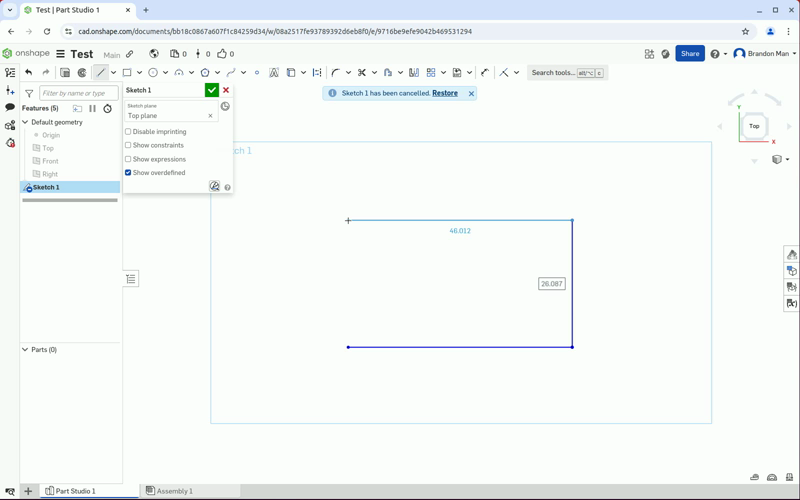
key_down(shift)
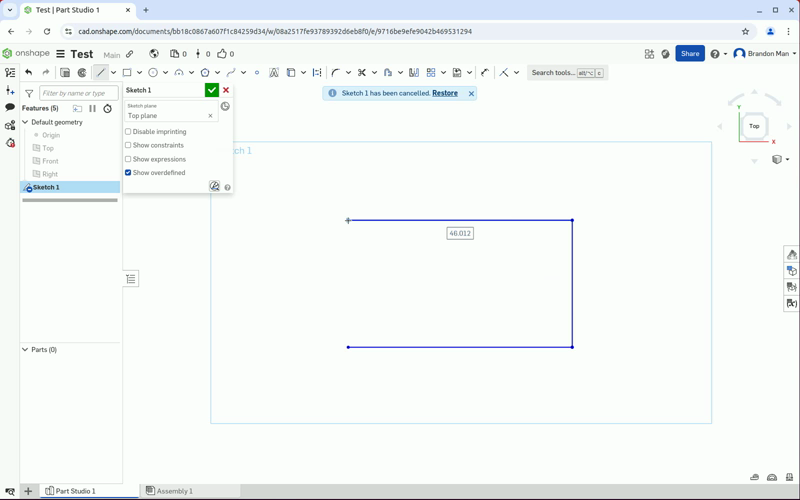
mouse_move(348, 347)
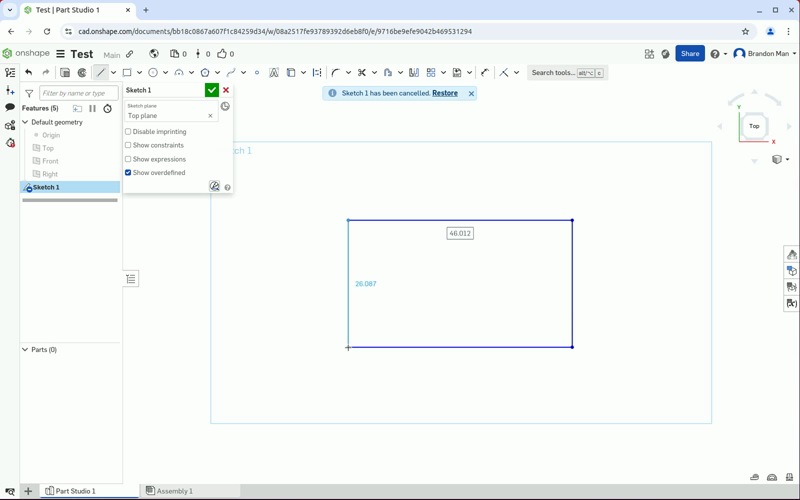
key_up(shift)
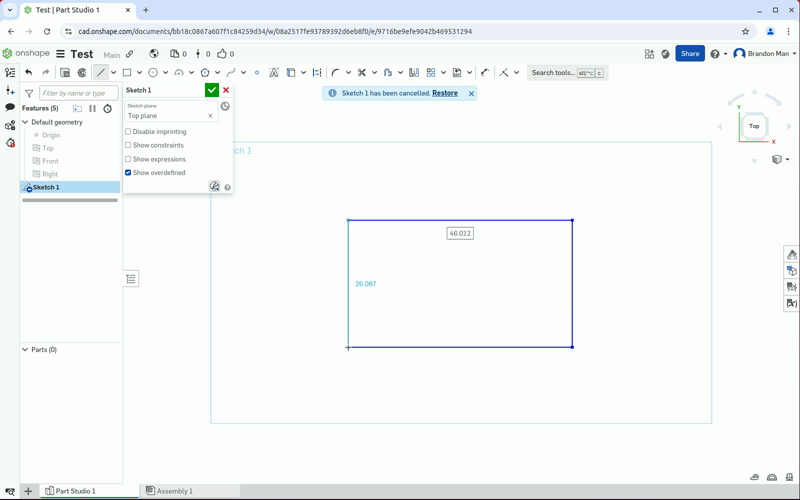
click(348, 347)
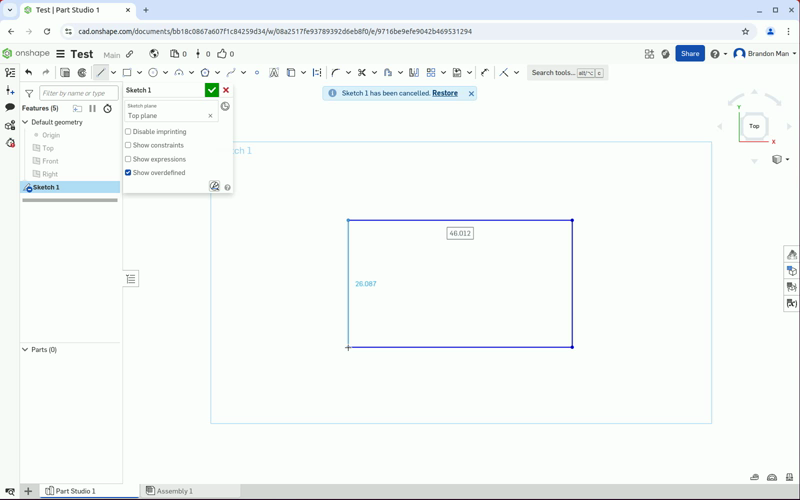
key(esc)
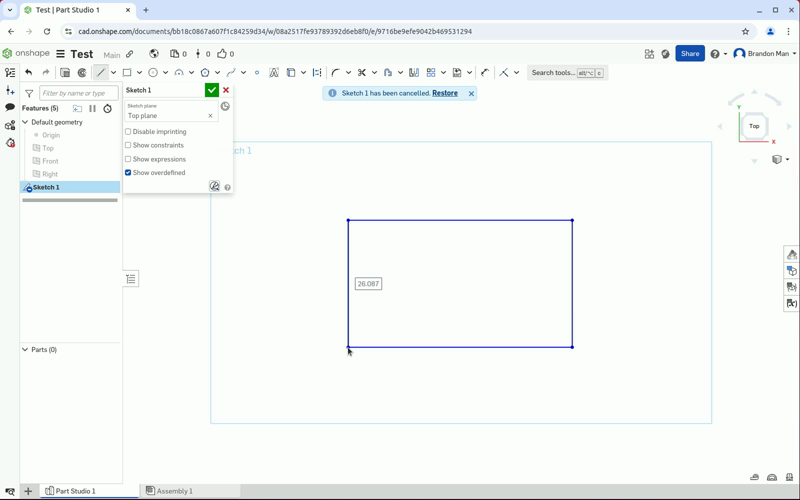
key(l)
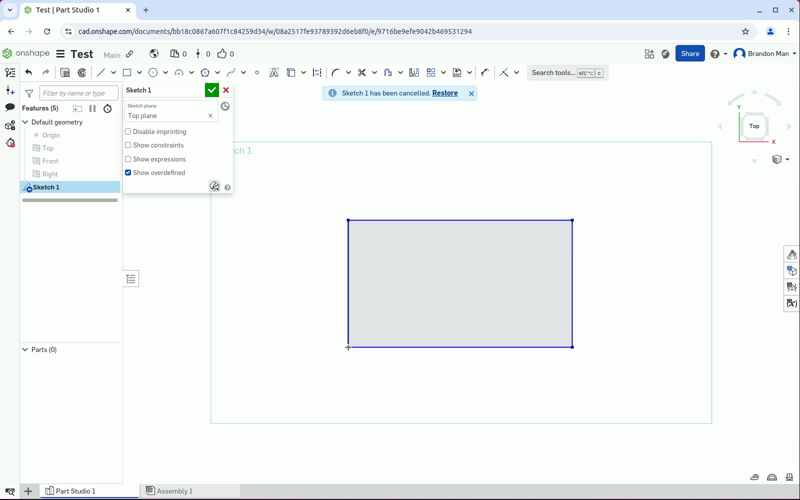
key_down(shift)
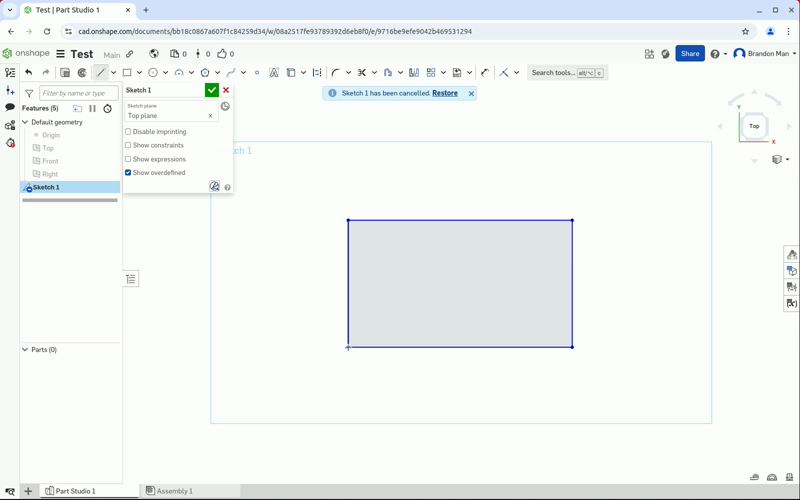
mouse_move(355, 340)
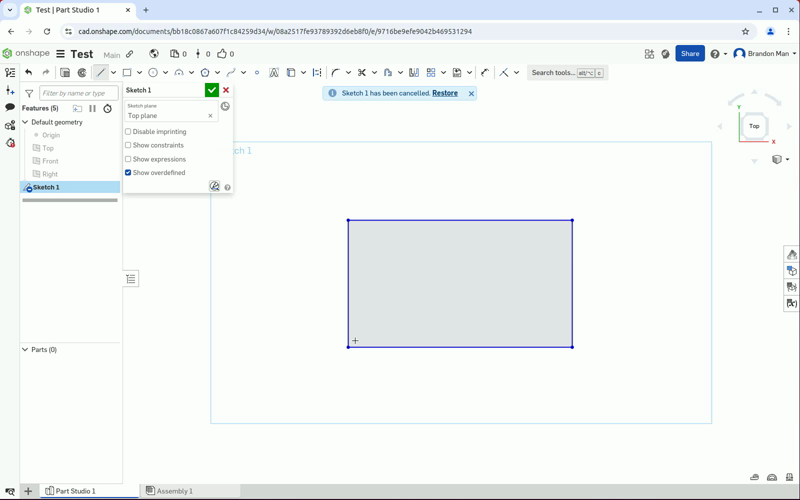
click(355, 340)
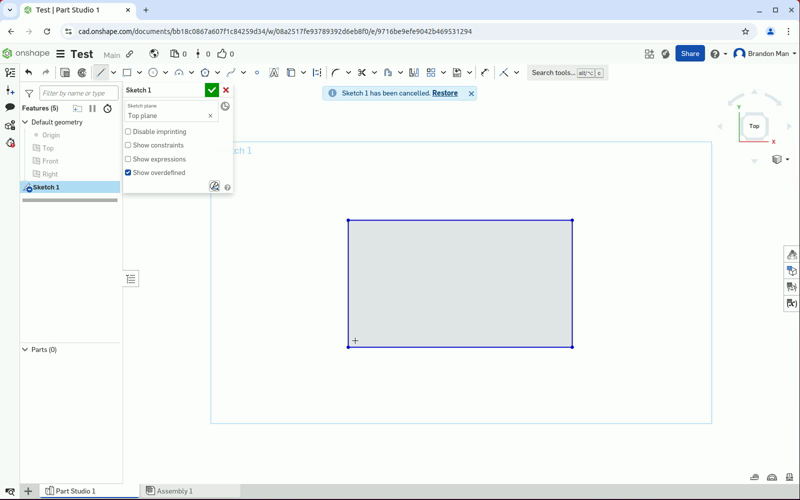
key_up(shift)
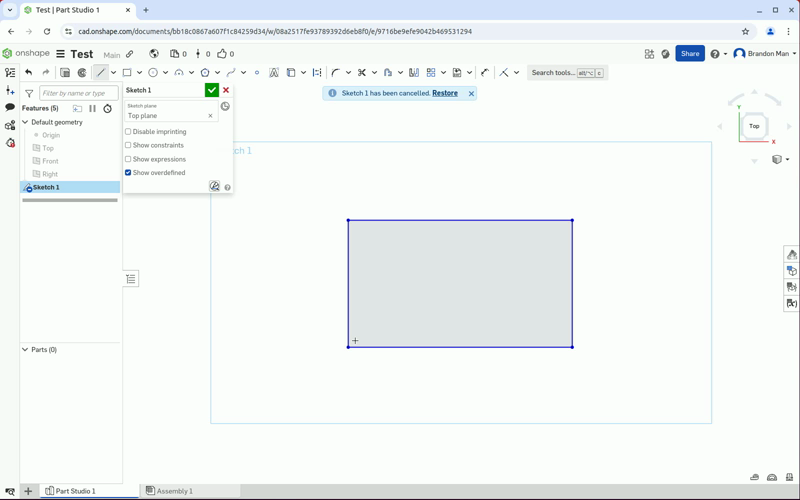
key_down(shift)
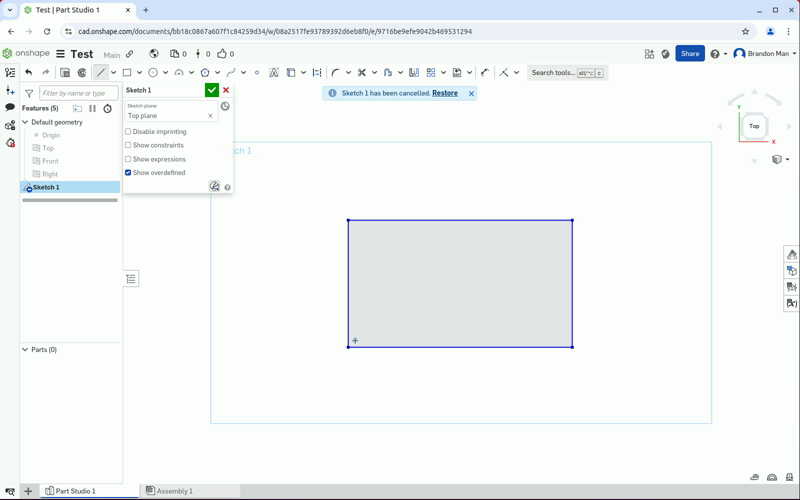
mouse_move(564, 340)
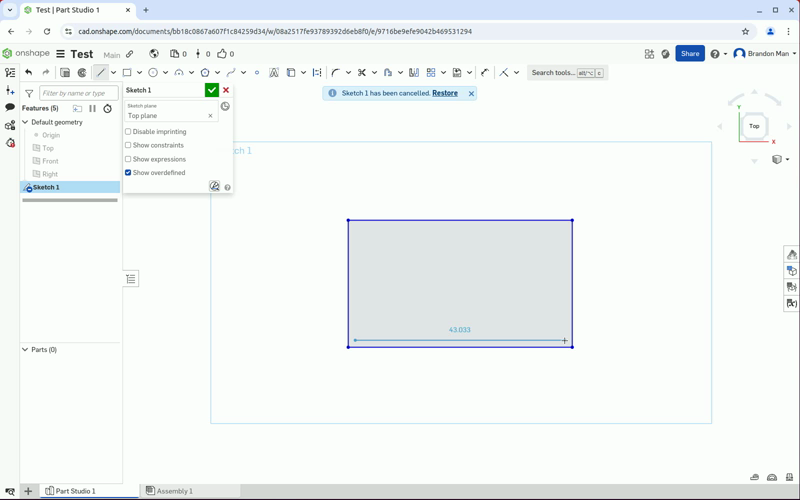
click(564, 340)
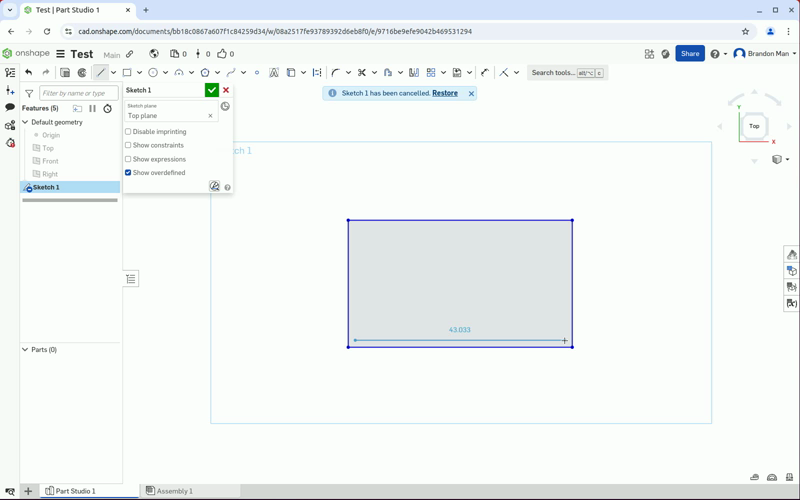
key_up(shift)
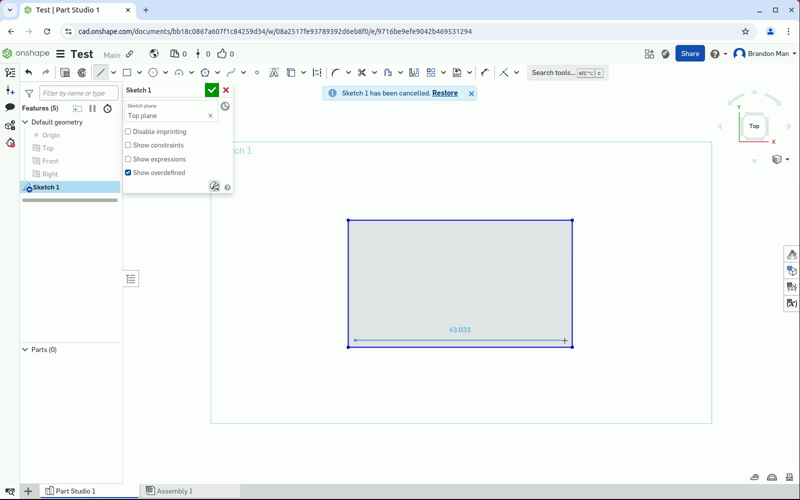
key_down(shift)
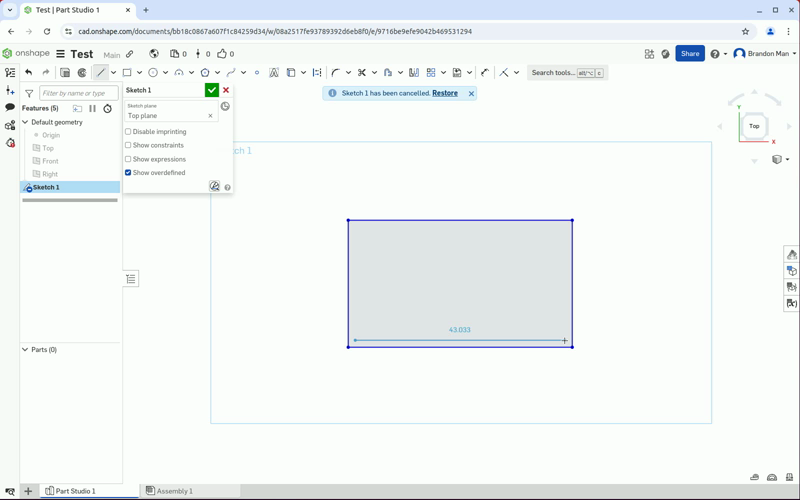
mouse_move(564, 225)
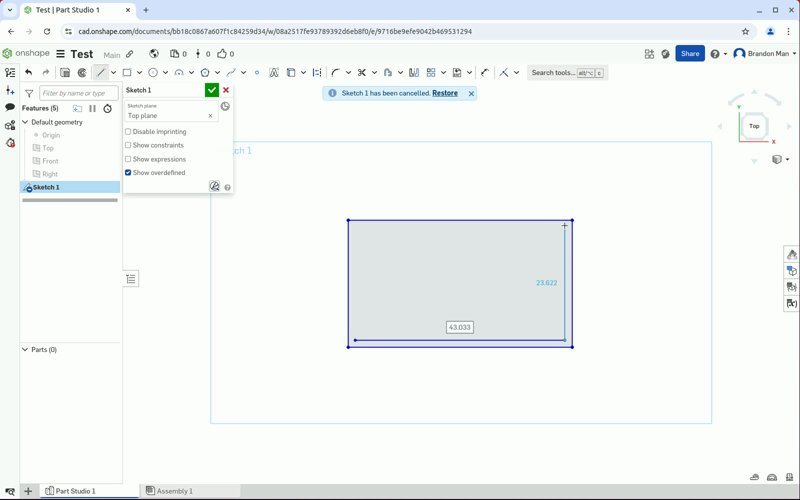
click(564, 225)
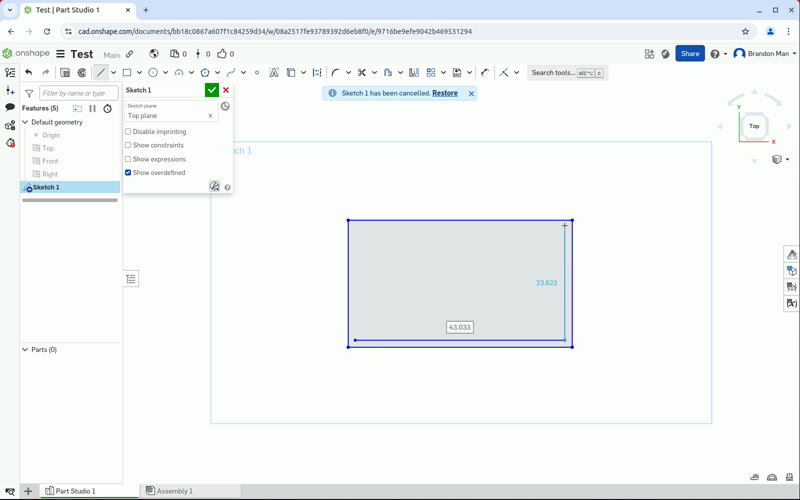
key_up(shift)
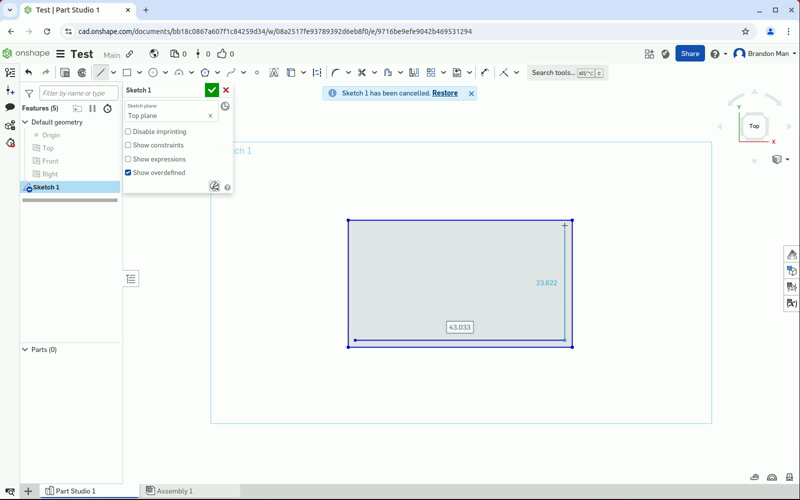
key_down(shift)
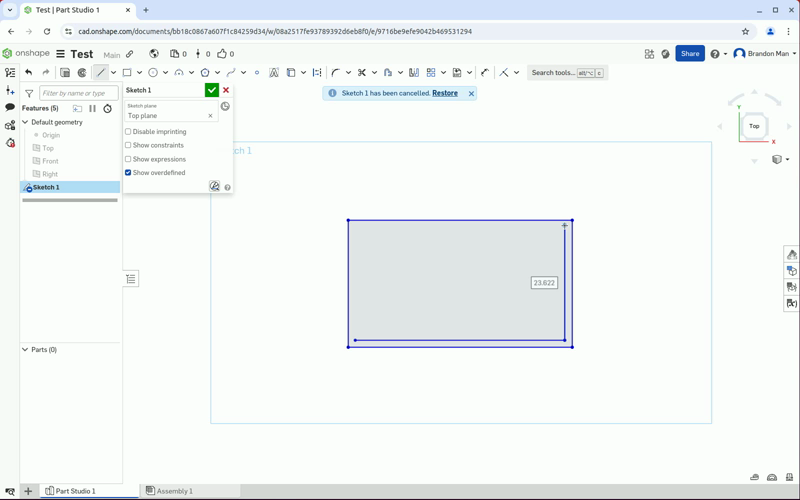
mouse_move(355, 225)
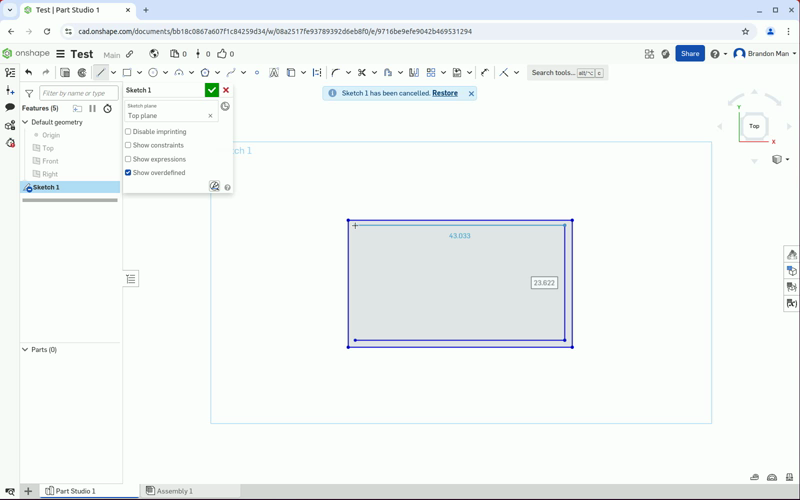
click(355, 225)
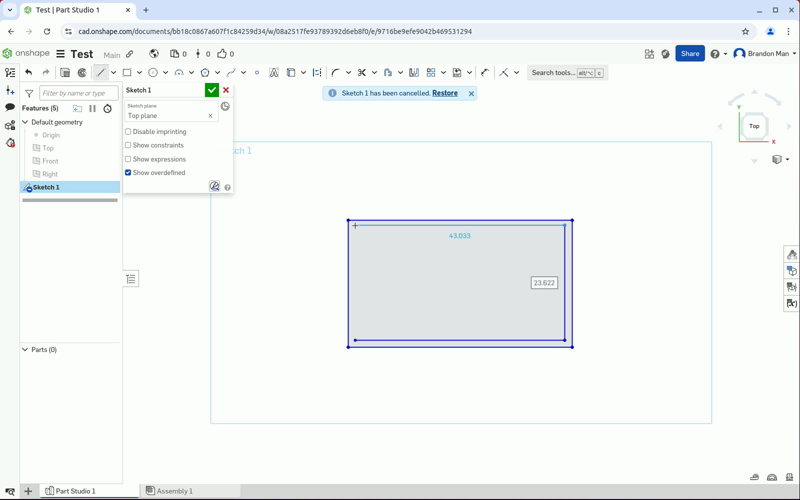
key_up(shift)
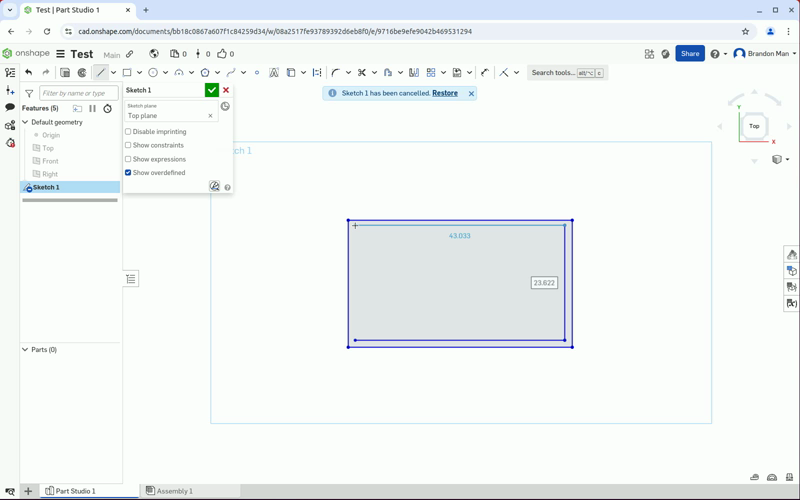
key_down(shift)
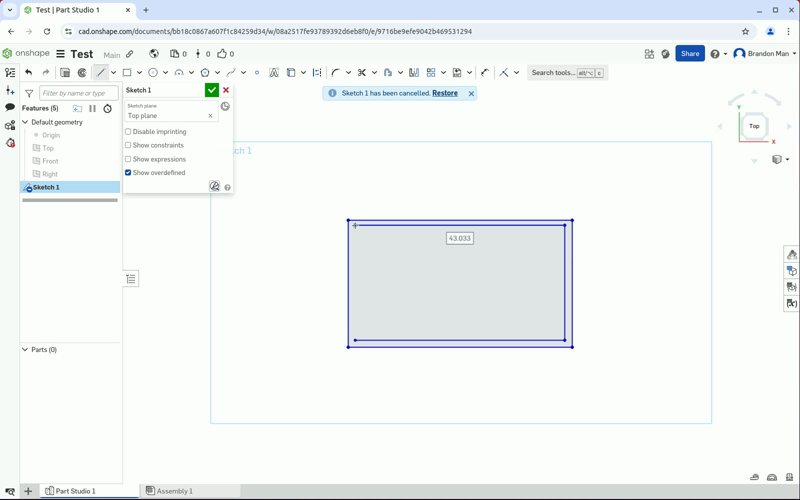
mouse_move(355, 340)
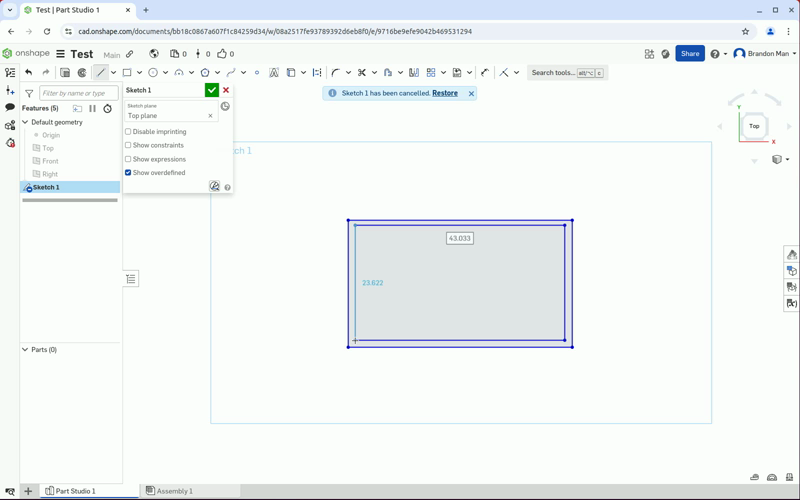
key_up(shift)
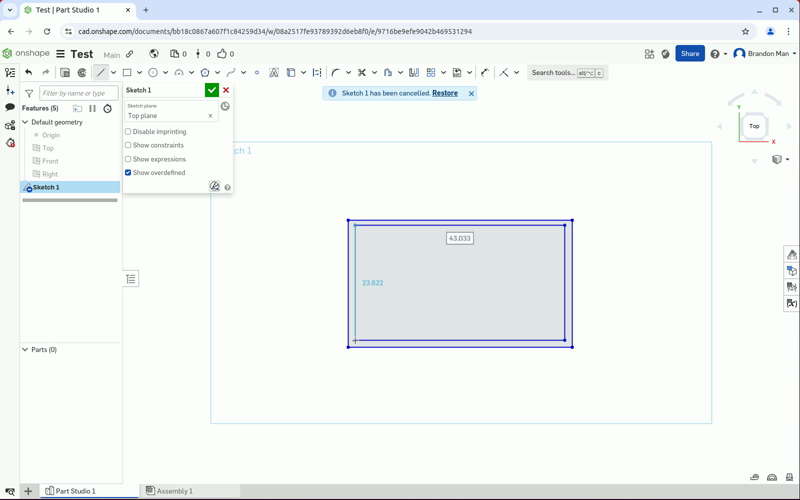
click(355, 340)
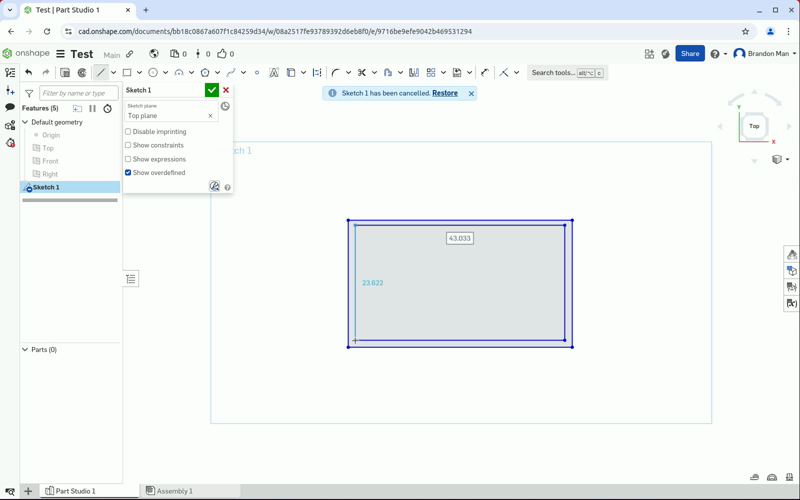
key(esc)
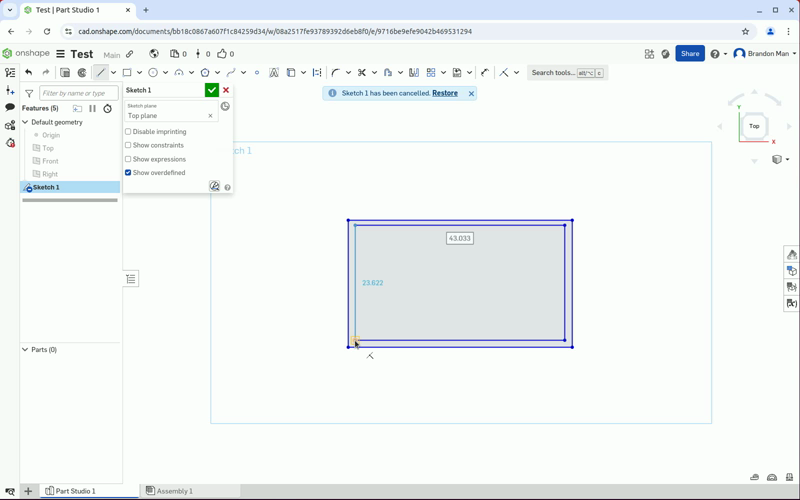
mouse_move(351, 302)
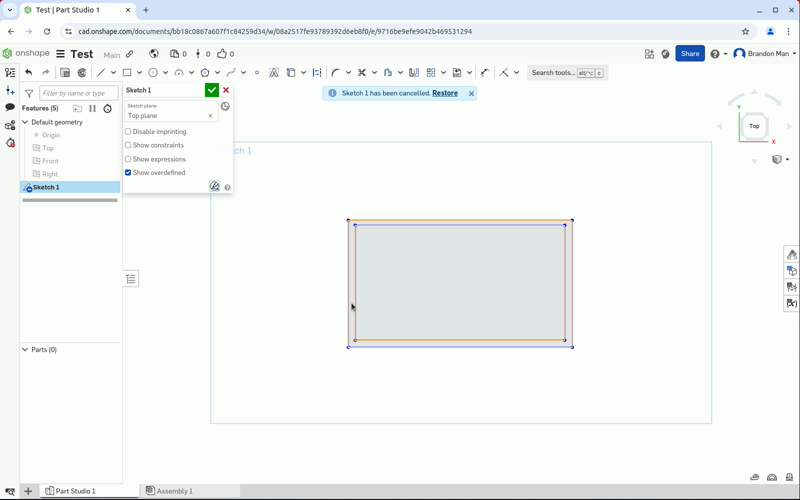
click(351, 302)
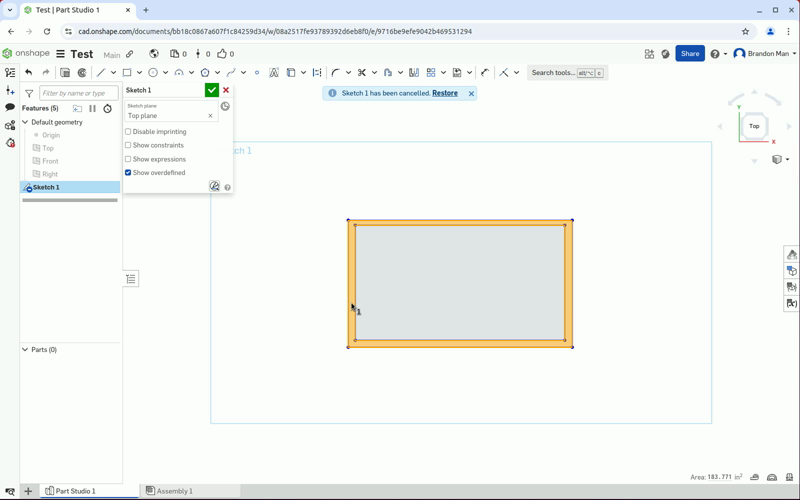
mouse_move(73, 352)
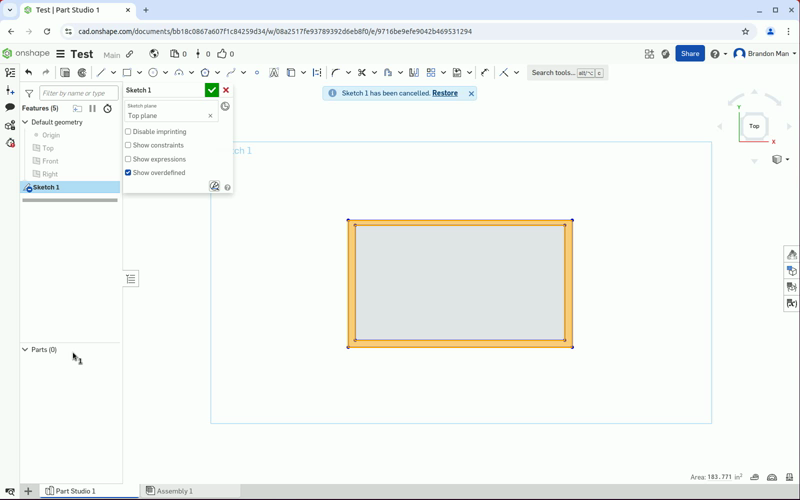
key(shift+y)
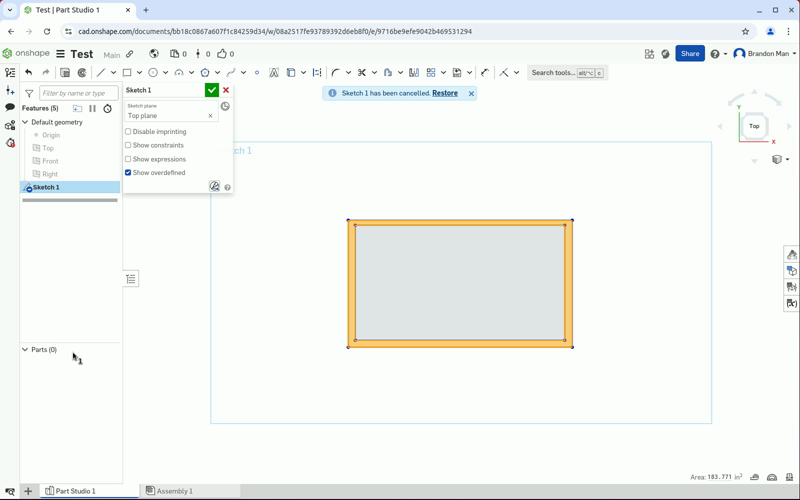
key(shift+e)
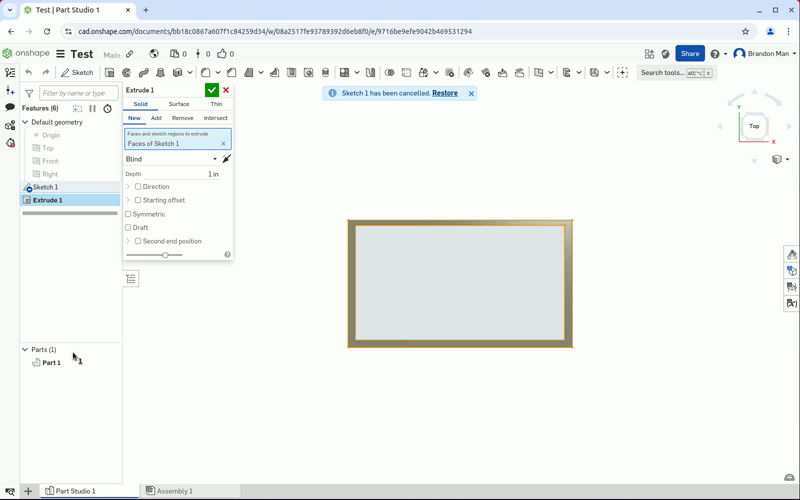
mouse_move(143, 106)
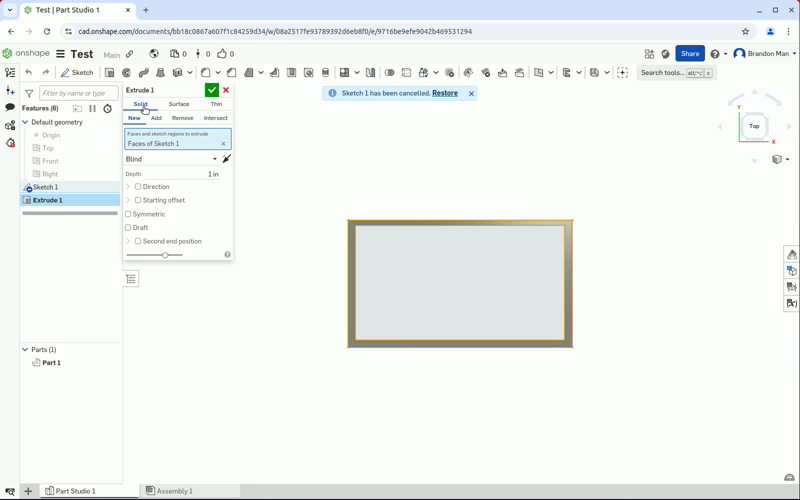
click(143, 106)
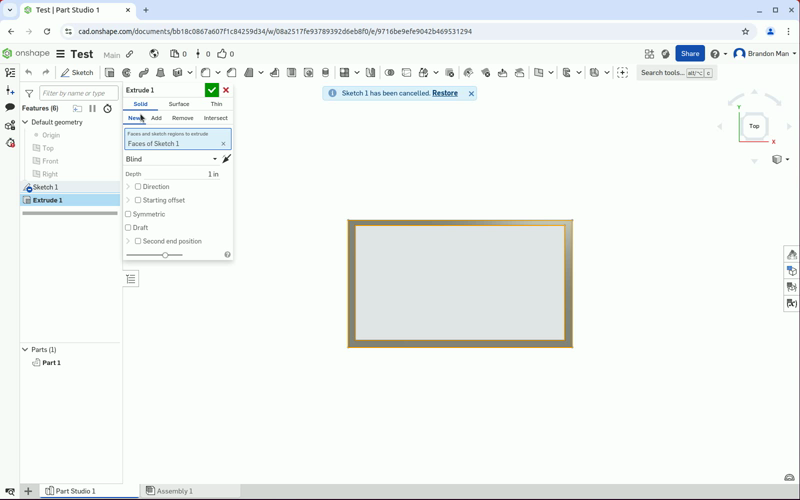
mouse_move(137, 120)
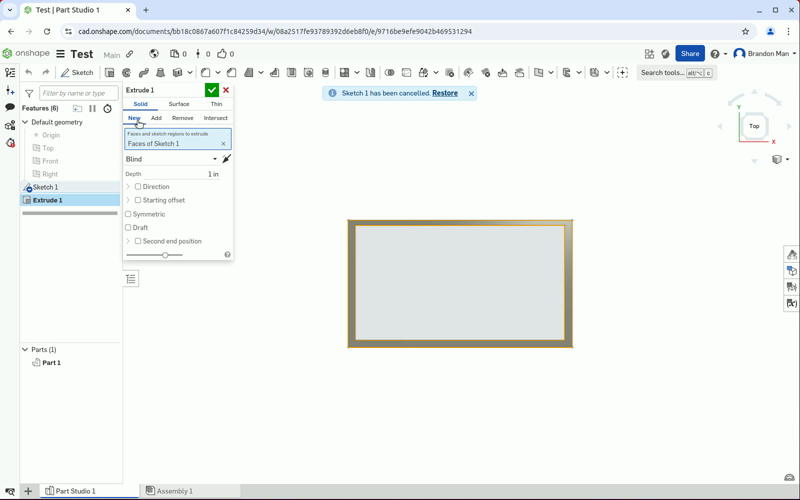
click(137, 120)
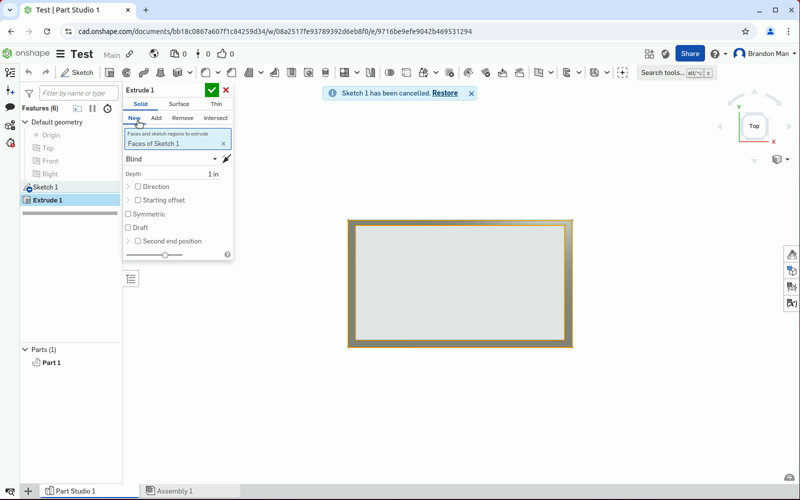
key(tab, 4)
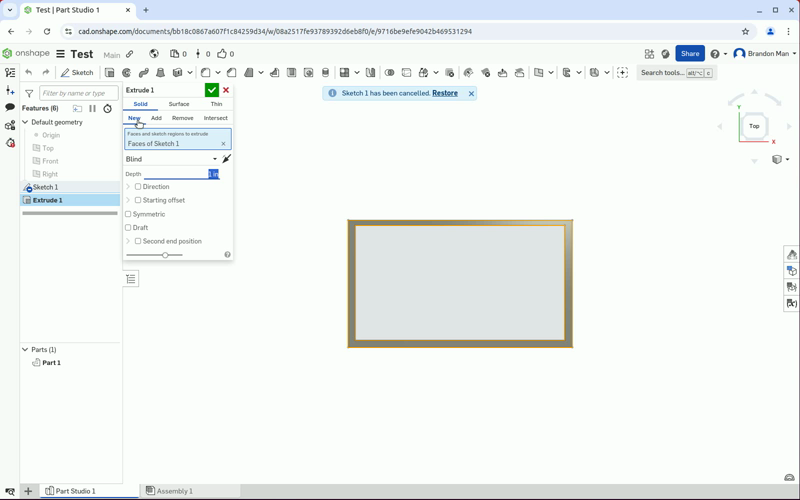
text(11.795)
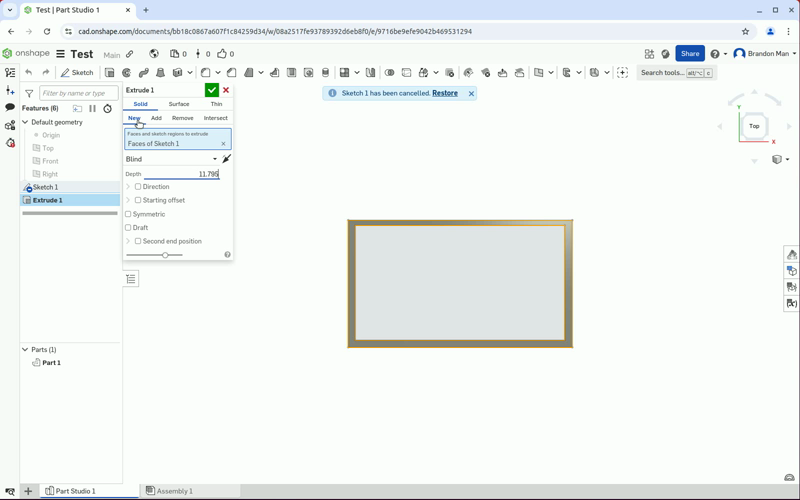
key(enter)
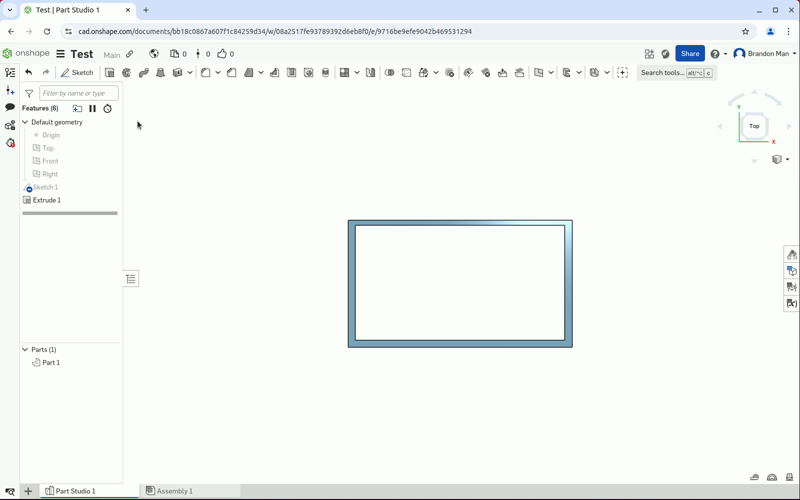
key(shift+h)
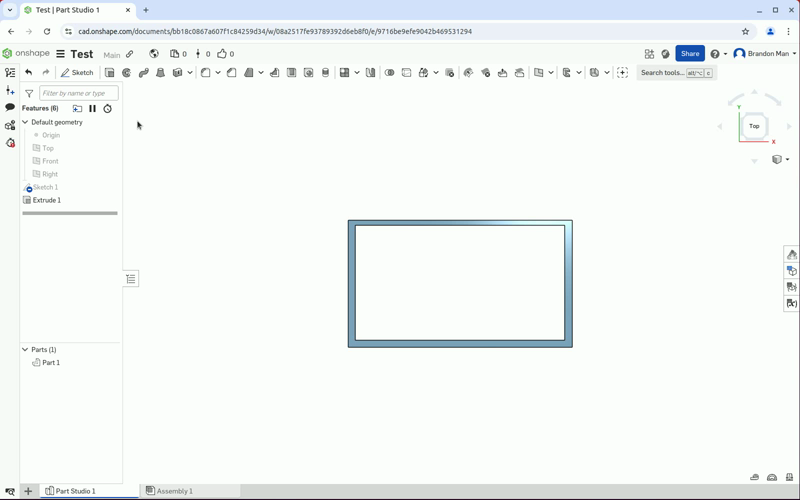
key(shift+h)
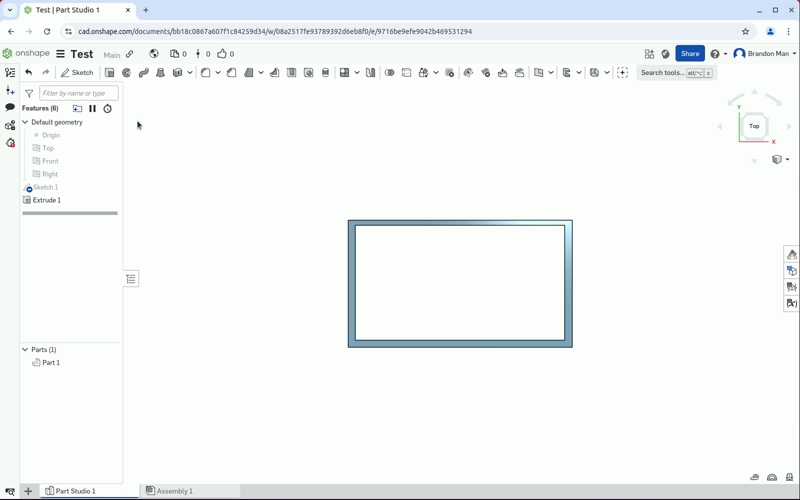
mouse_move(73, 189)
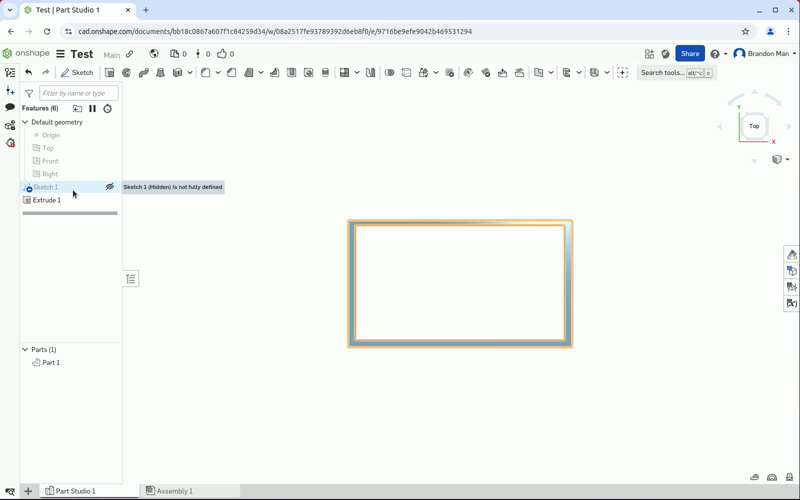
click(73, 189)
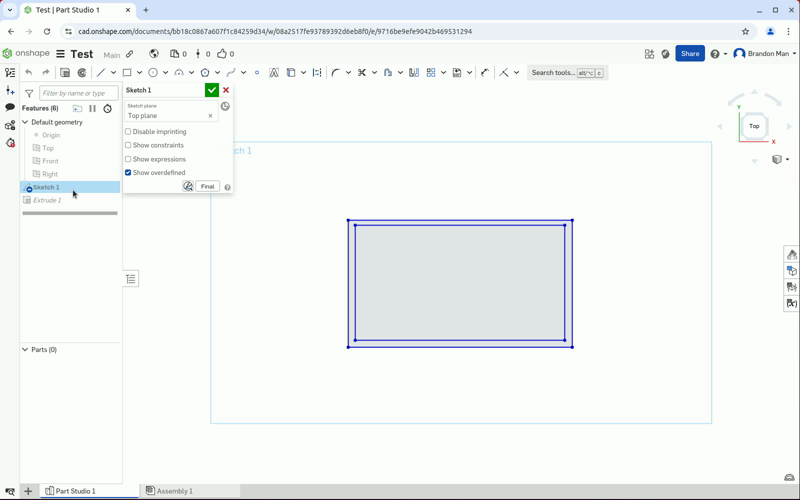
mouse_move(229, 92)
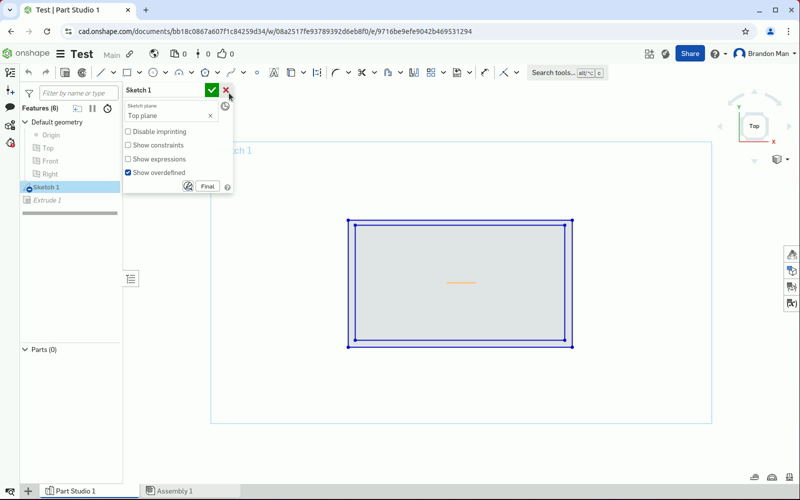
click(229, 92)
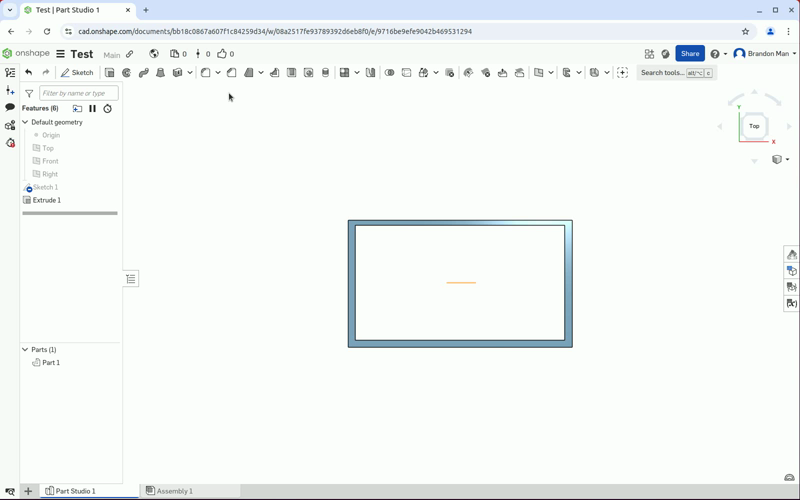
mouse_move(73, 352)
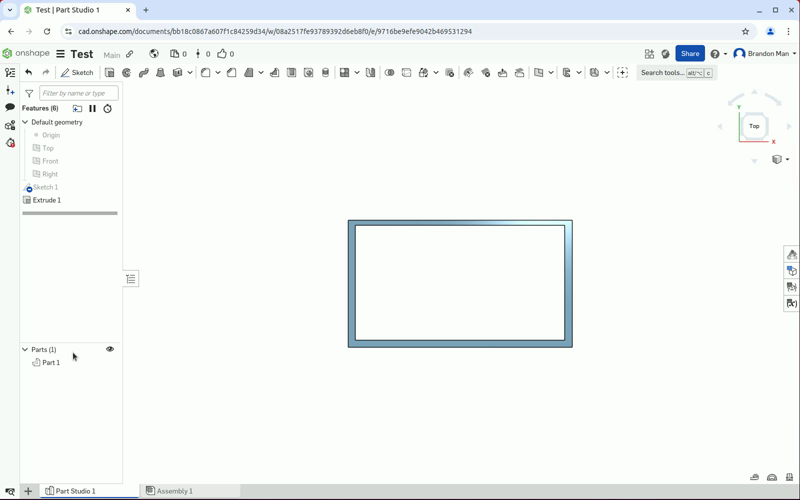
key(y)
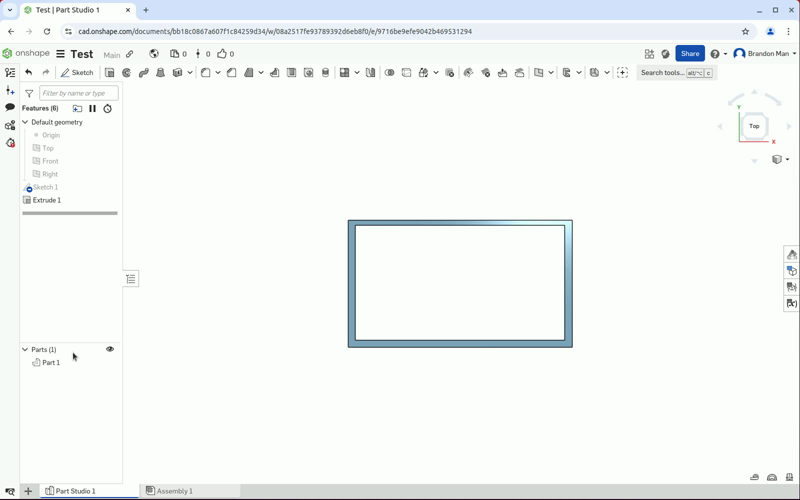
key(shift+p)
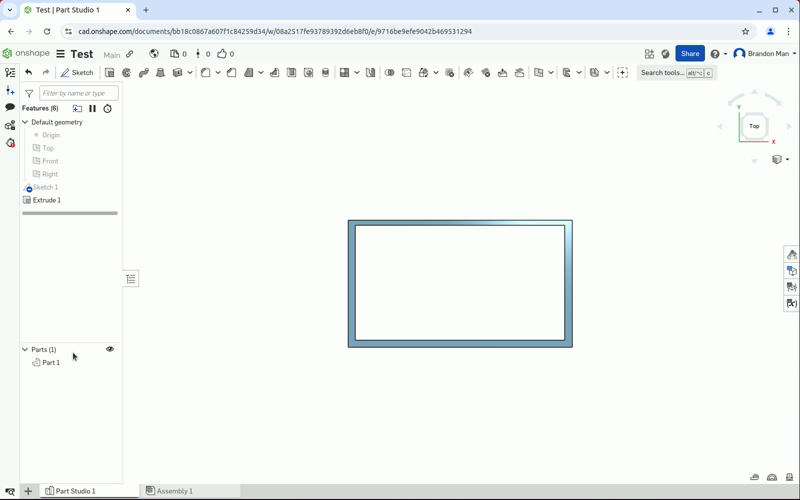
key(space)
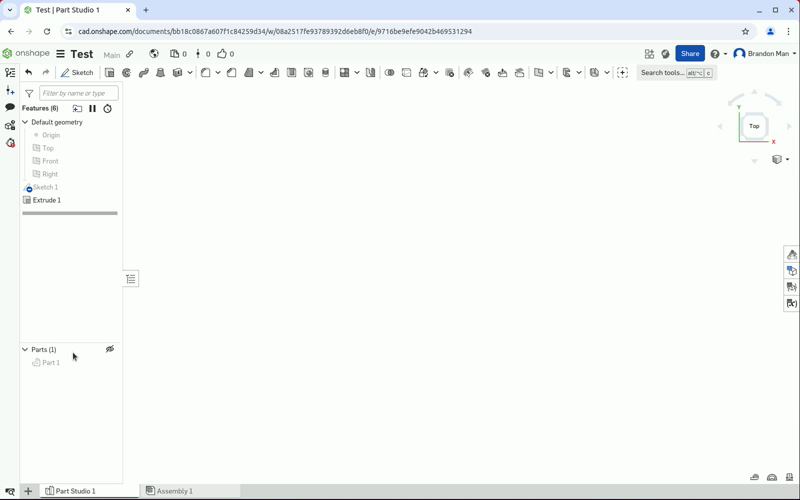
key_down(shift)
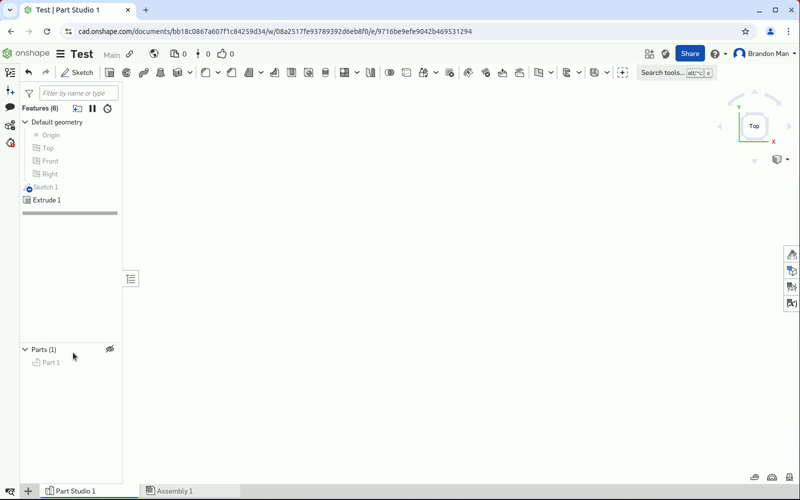
key(up)
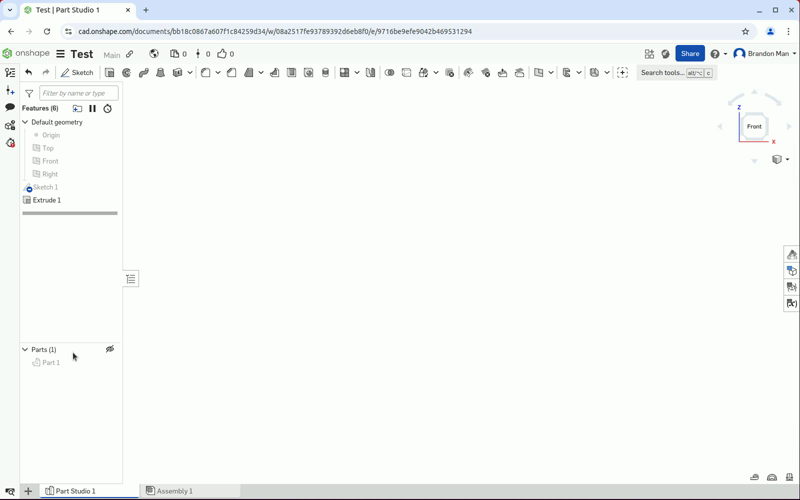
key_up(shift)
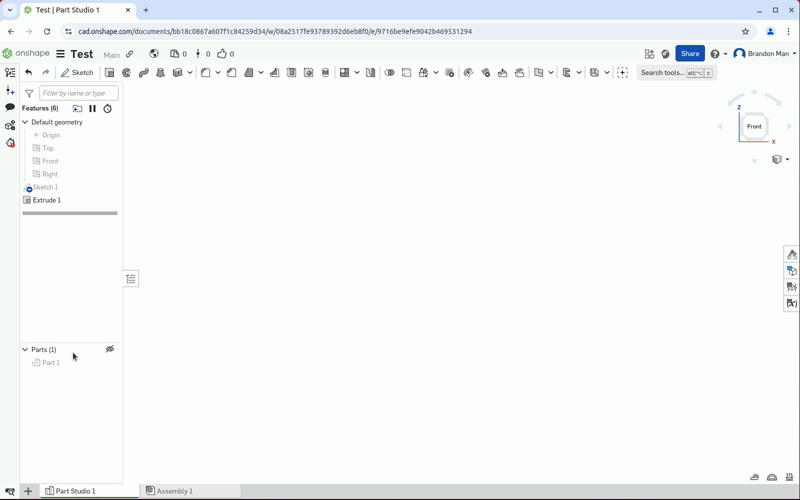
mouse_move(73, 352)
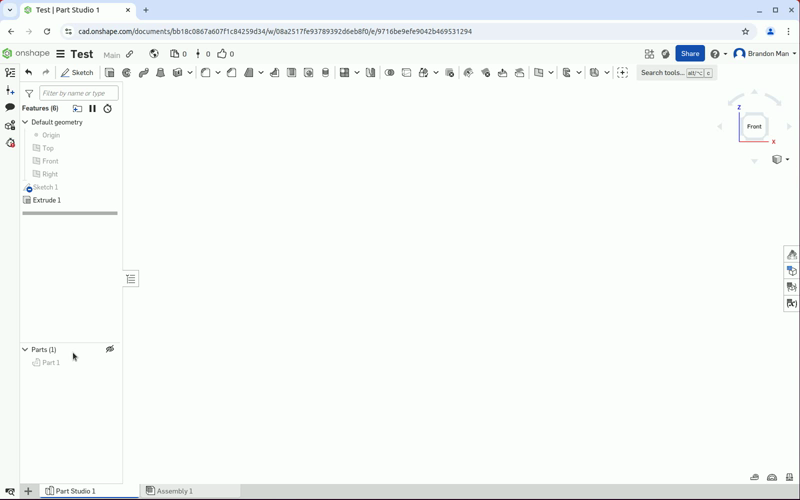
key(shift+y)
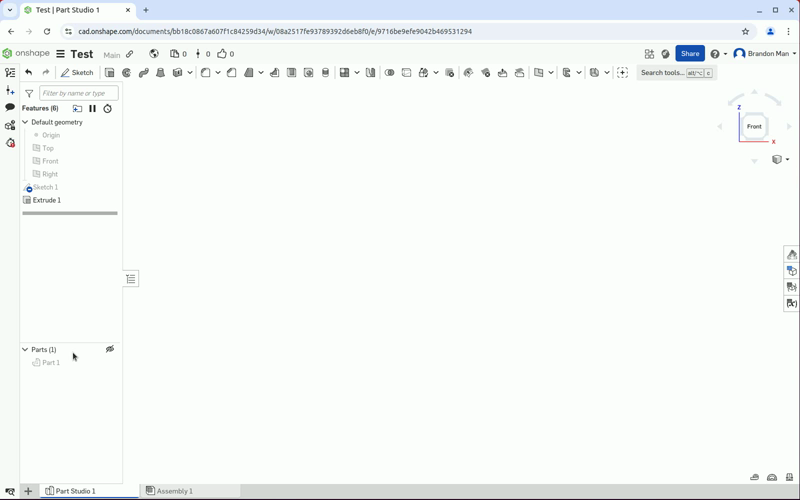
key(shift+s)
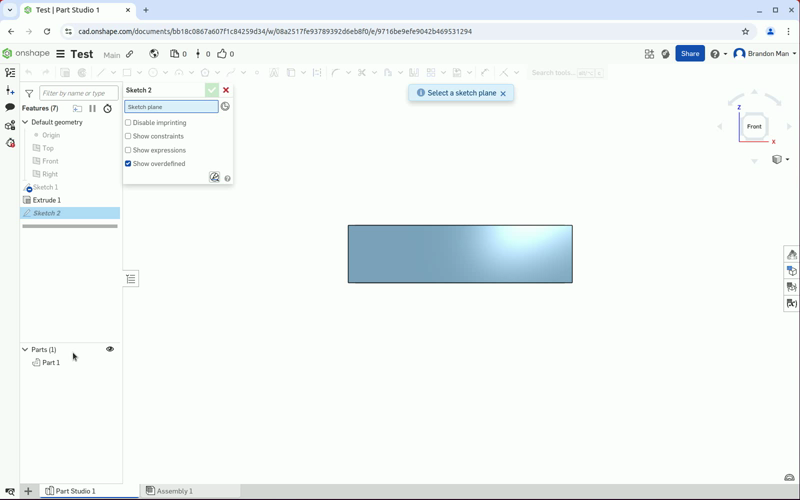
mouse_move(73, 163)
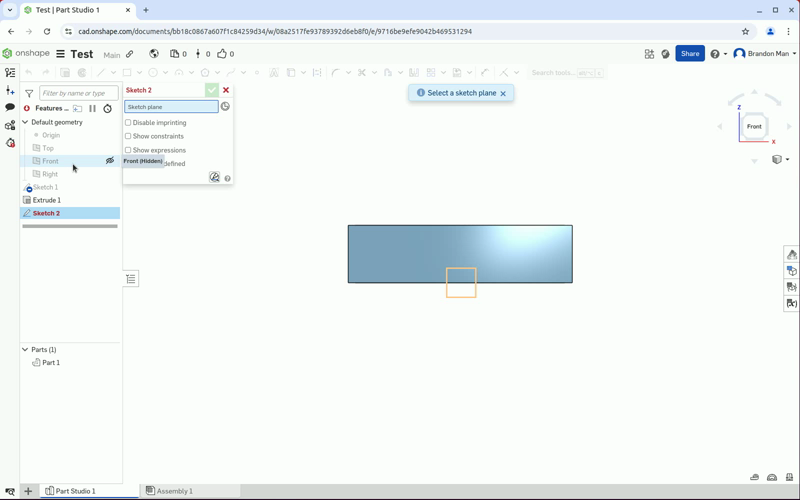
click(73, 163)
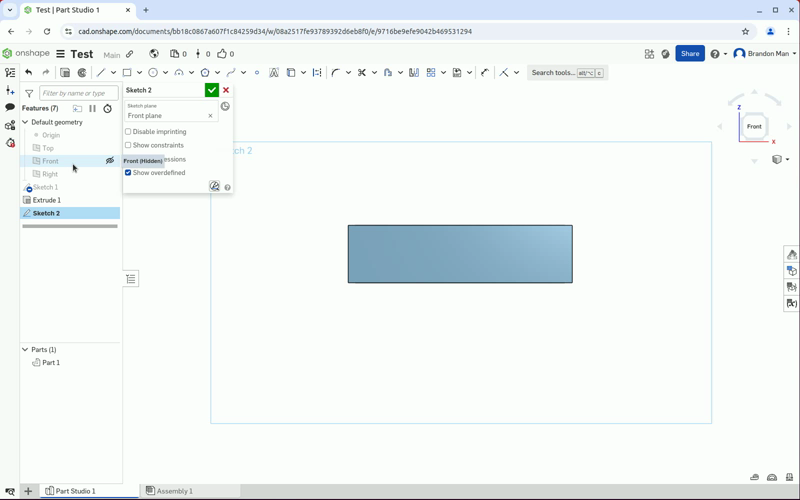
mouse_move(73, 352)
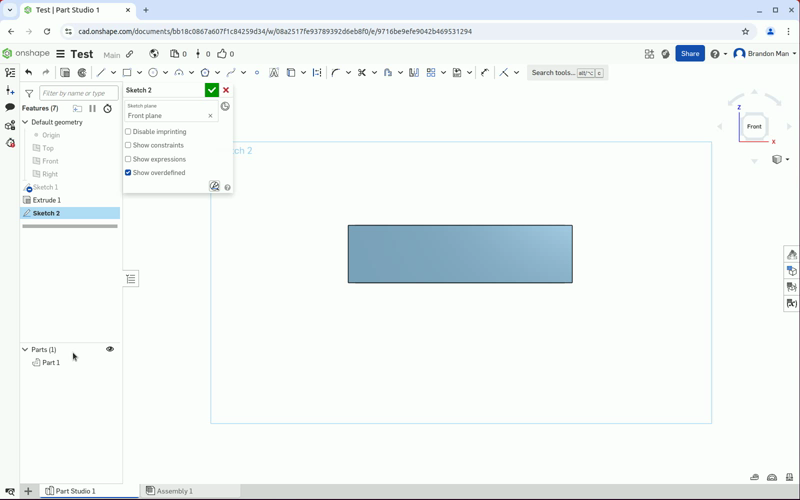
key(y)
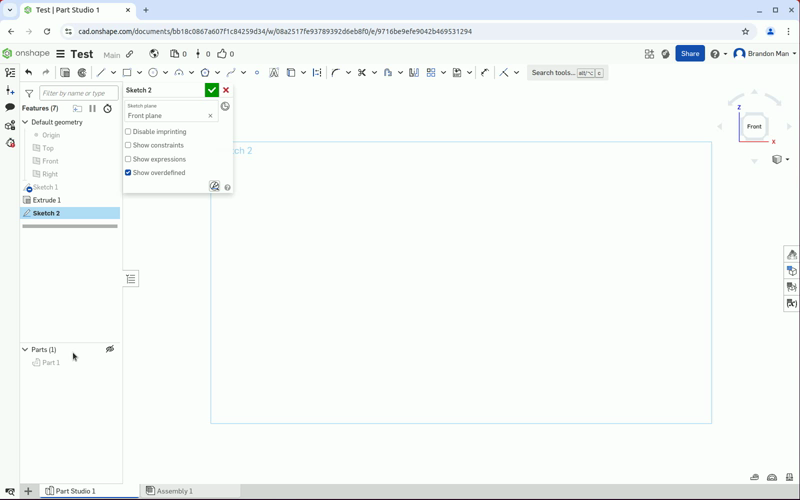
key(l)
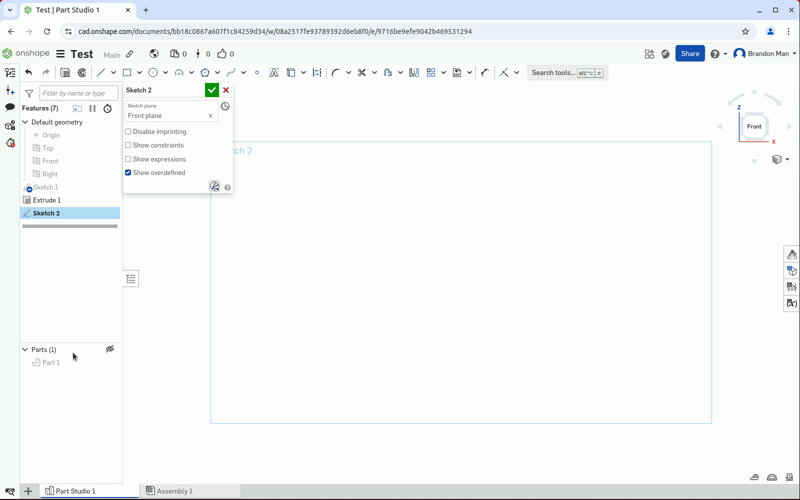
key_down(shift)
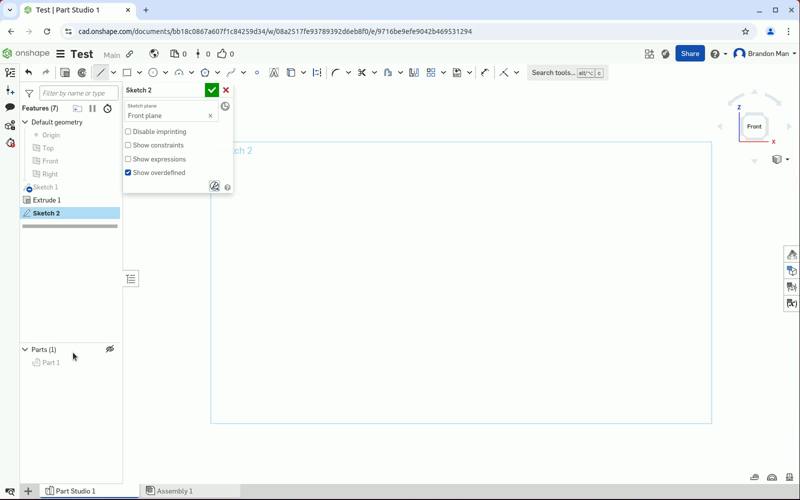
mouse_move(348, 282)
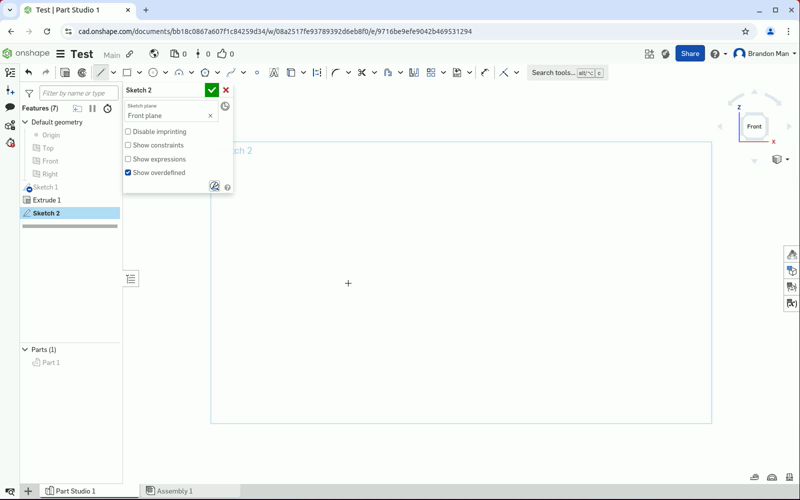
click(348, 282)
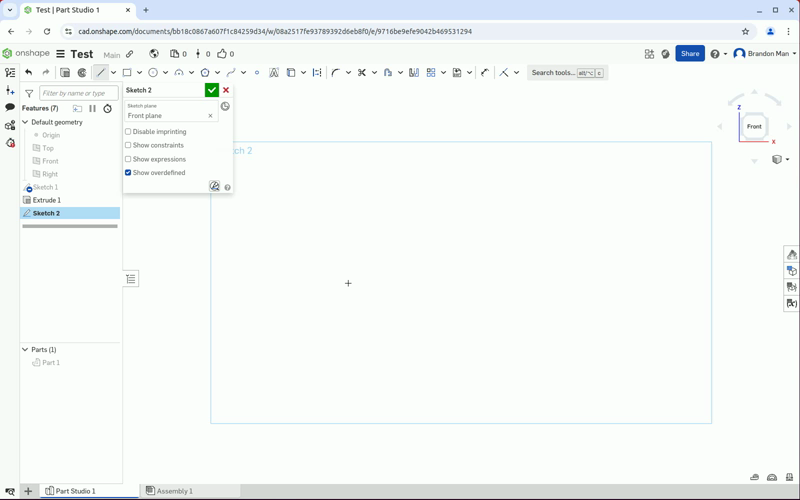
key_up(shift)
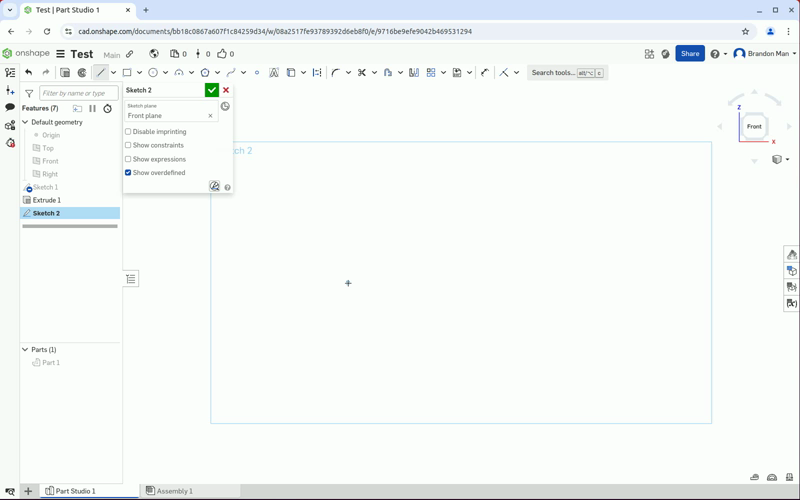
key_down(shift)
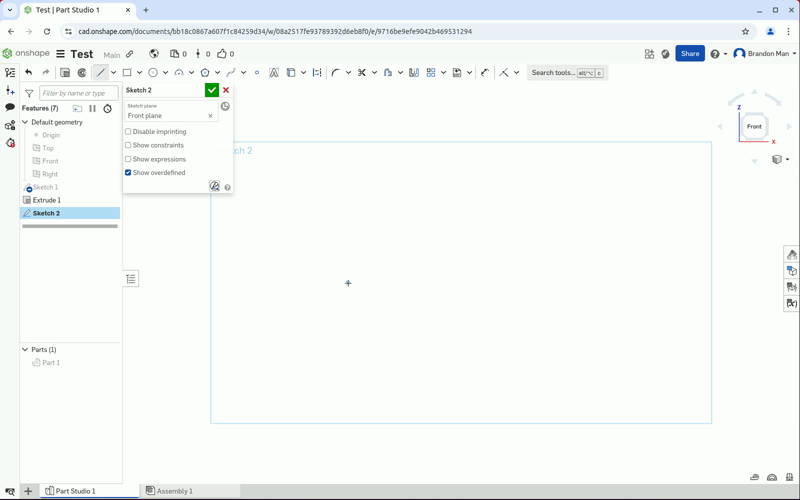
mouse_move(378, 282)
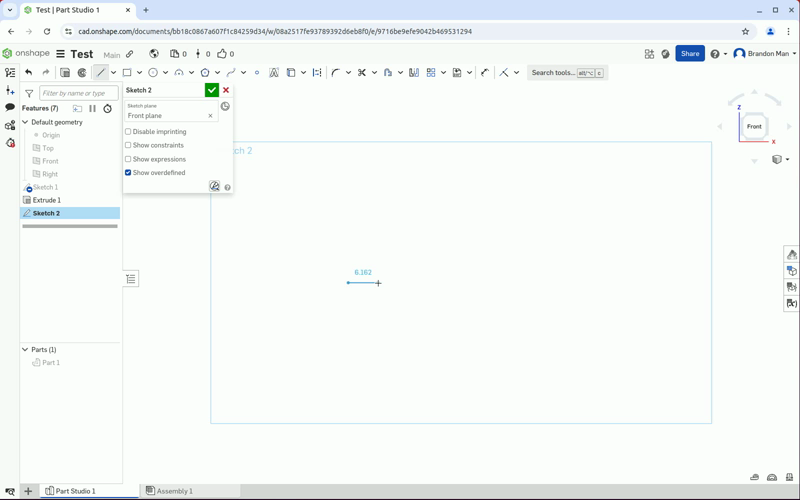
mouse_move(355, 282)
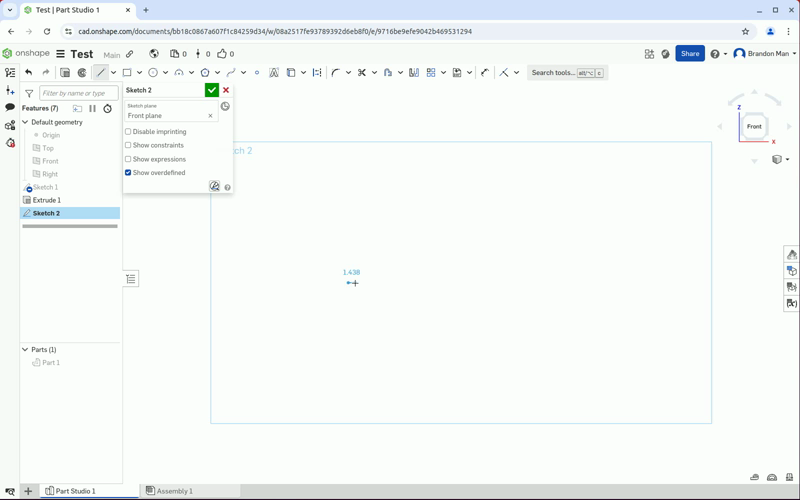
scroll(6)
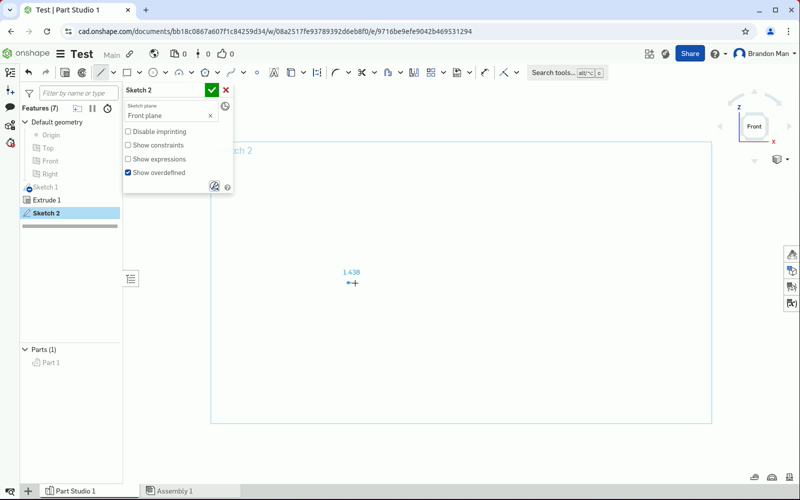
scroll(6)
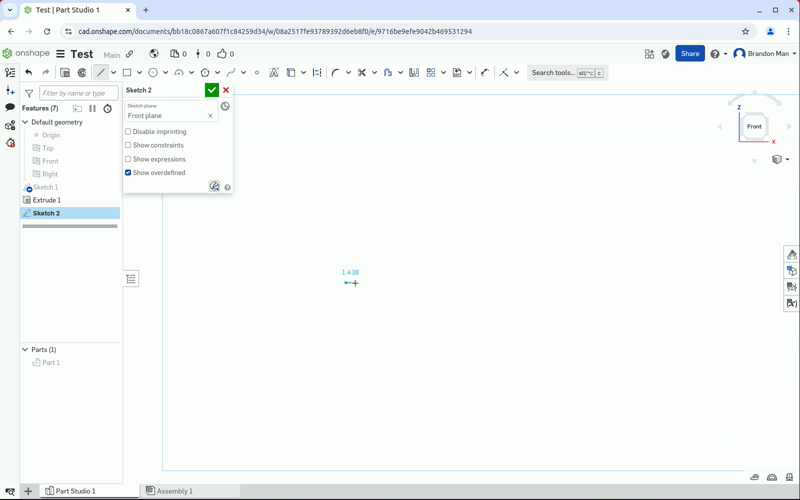
scroll(6)
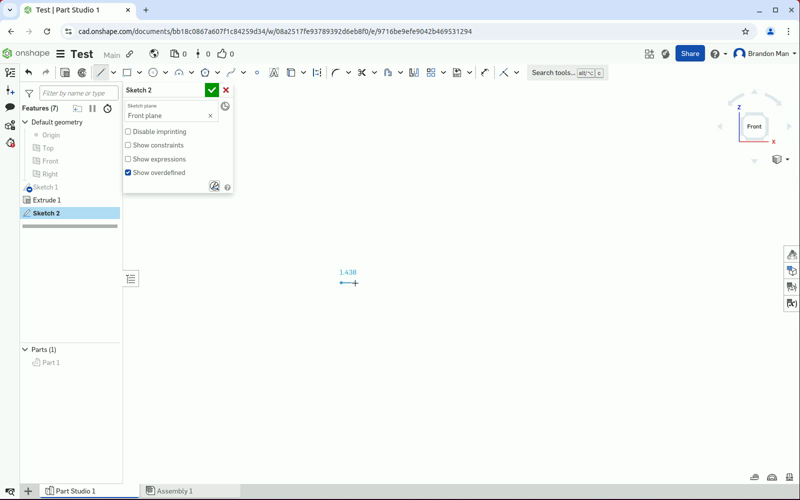
scroll(6)
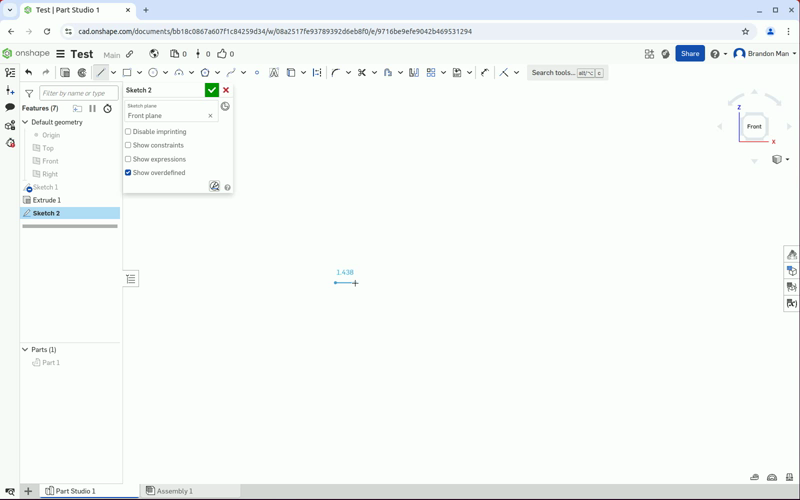
scroll(6)
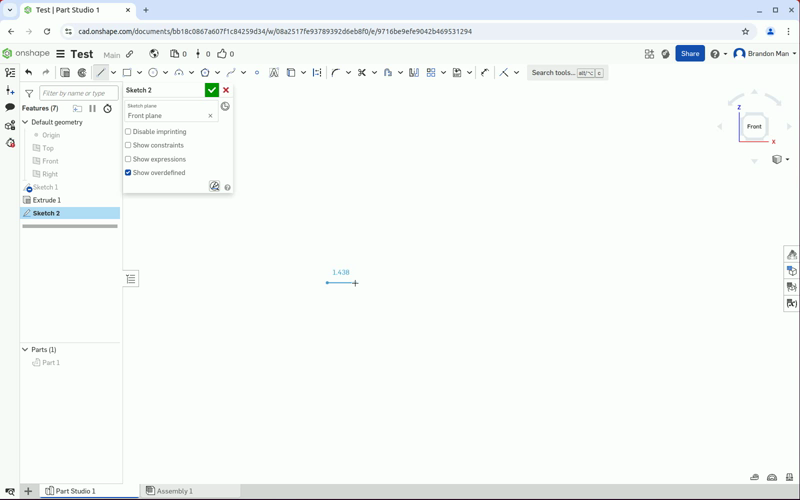
scroll(6)
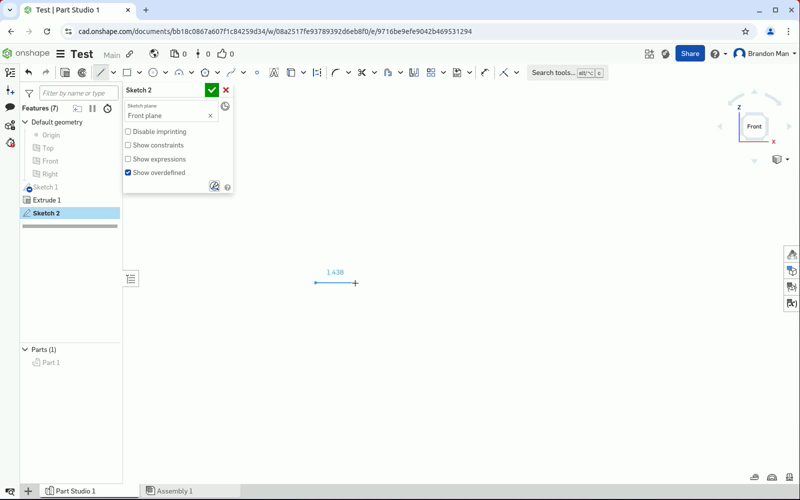
scroll(6)
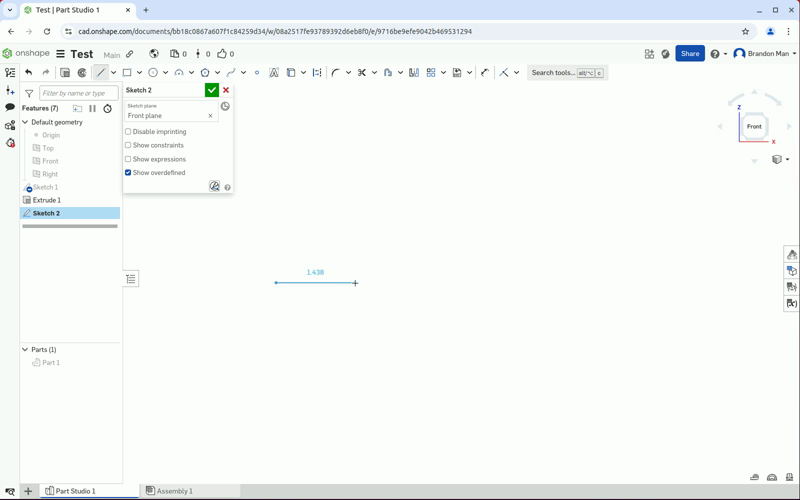
click(355, 282)
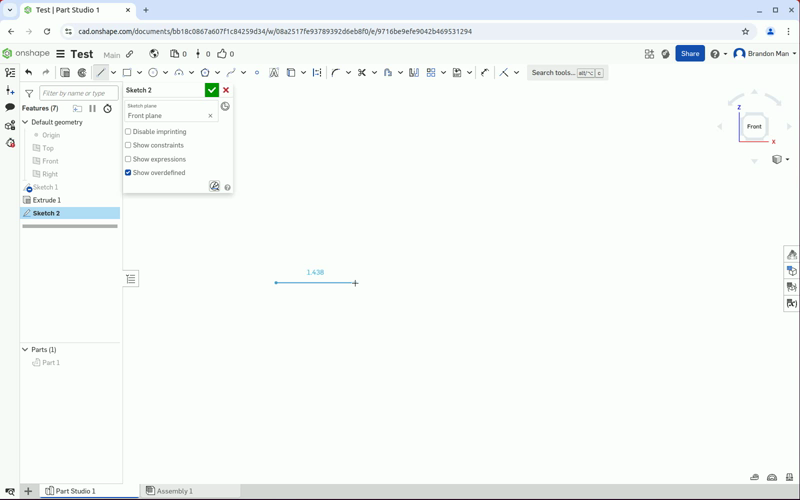
scroll(-6)
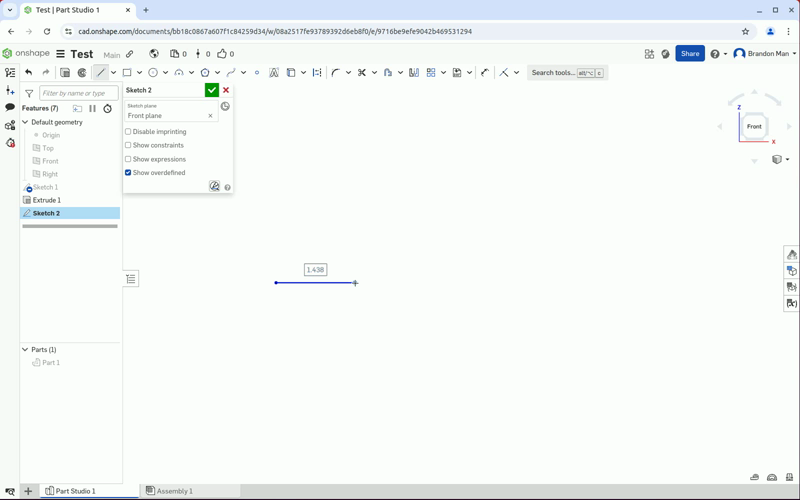
scroll(-6)
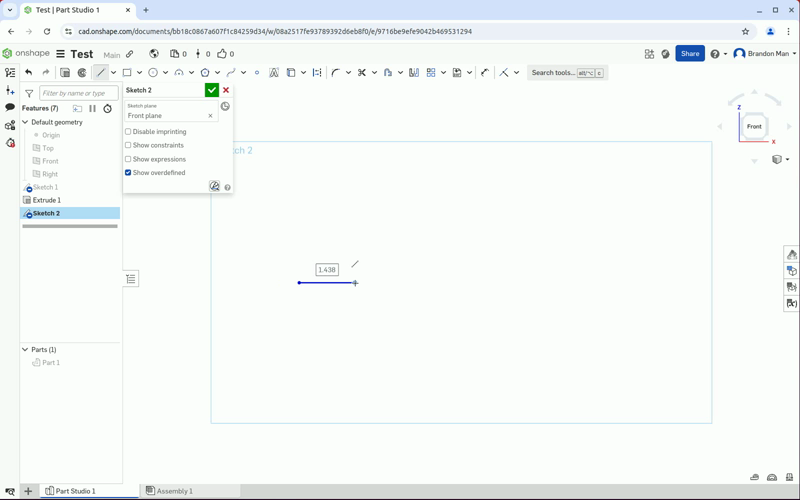
scroll(-6)
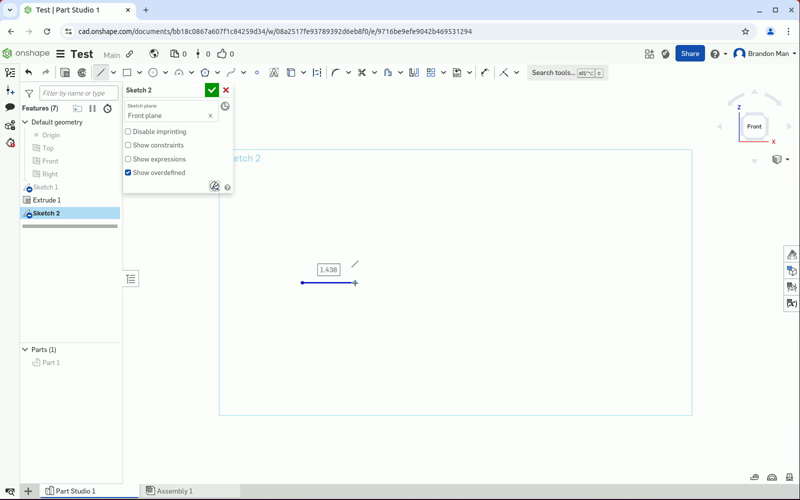
scroll(-6)
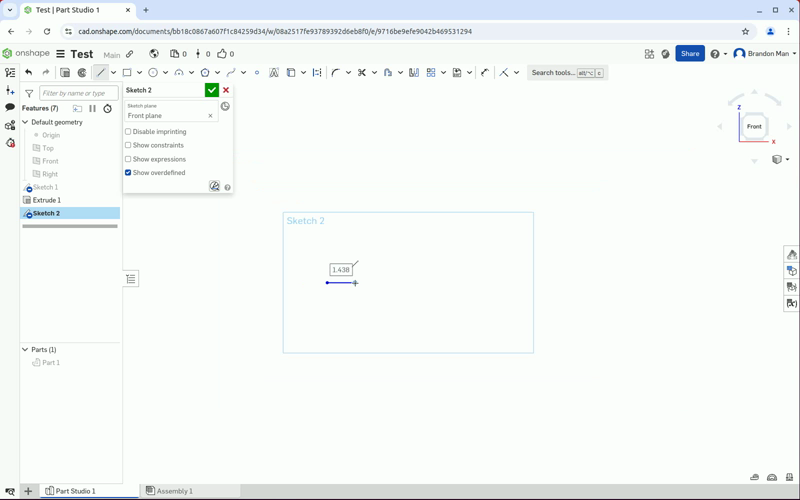
scroll(-6)
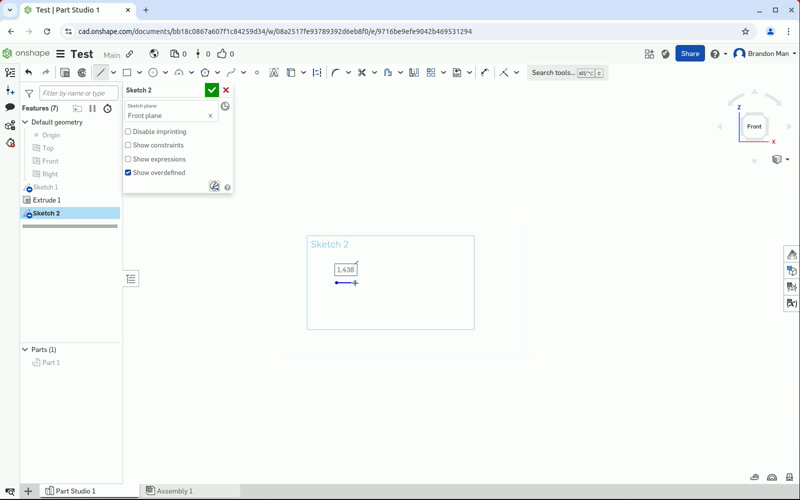
scroll(-6)
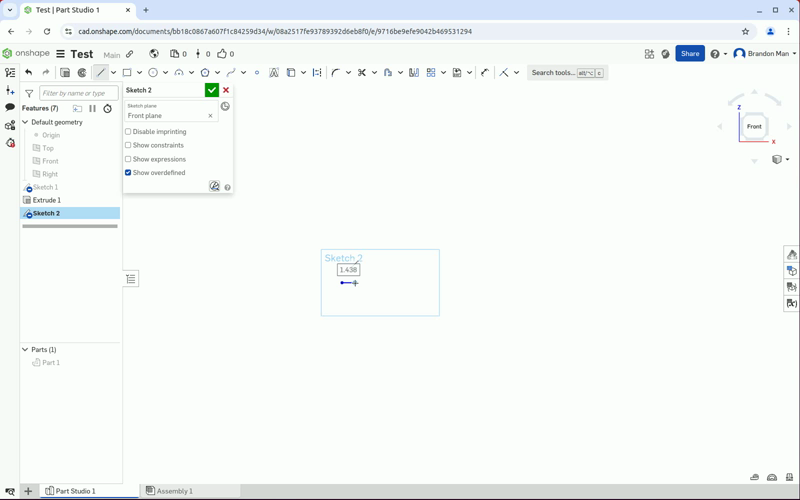
scroll(-6)
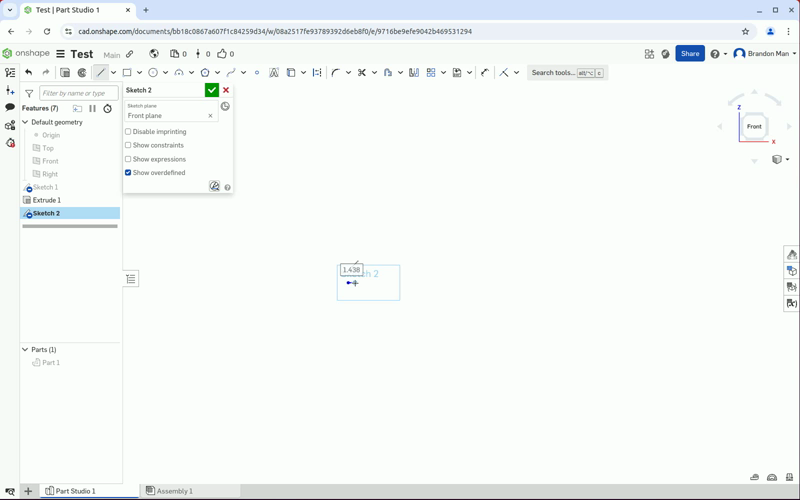
key_up(shift)
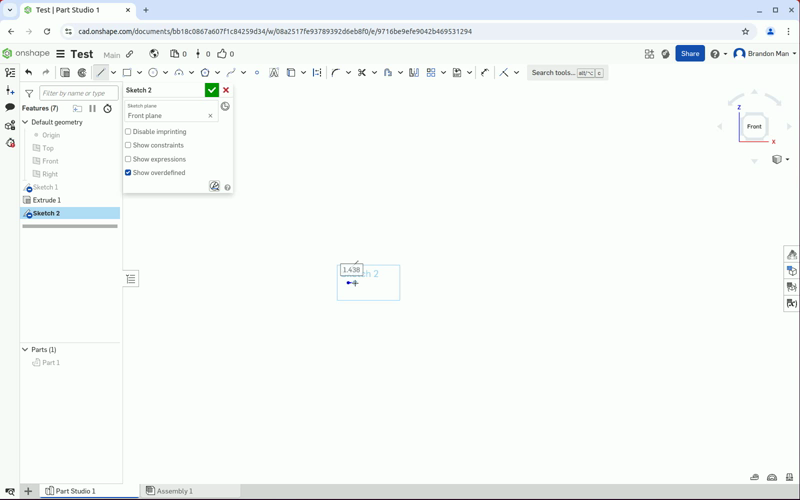
key_down(shift)
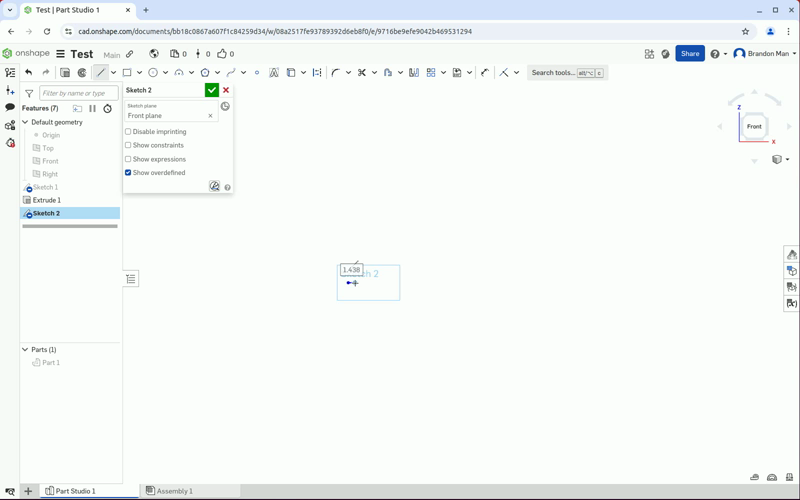
mouse_move(564, 282)
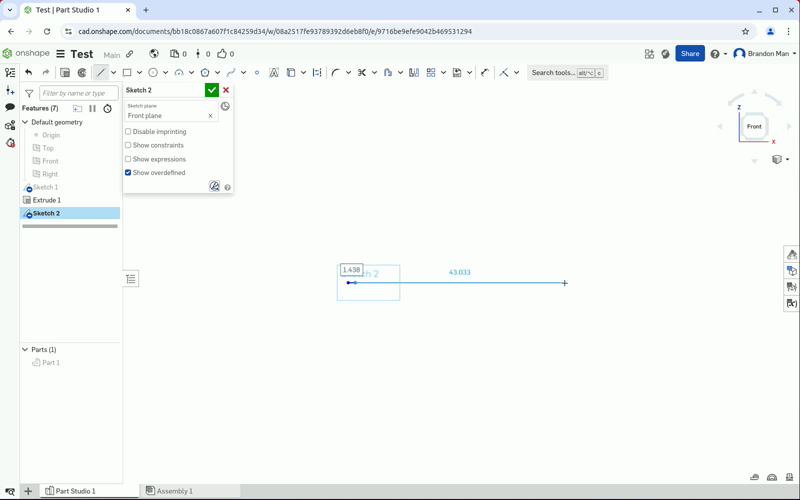
click(564, 282)
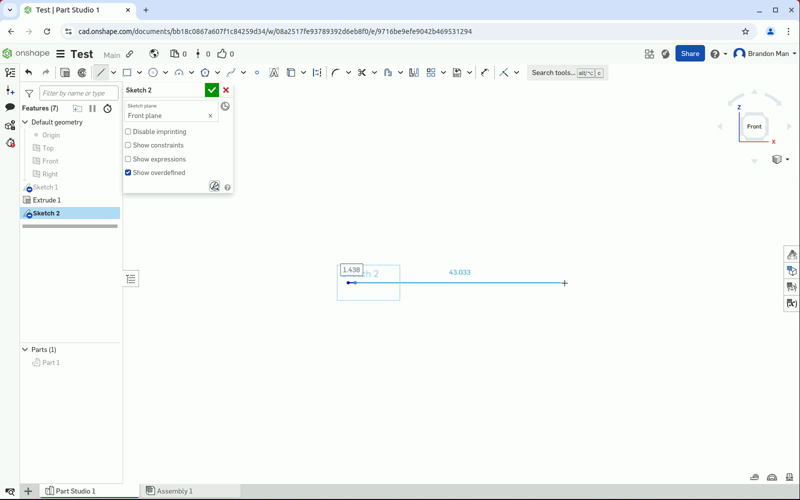
key_up(shift)
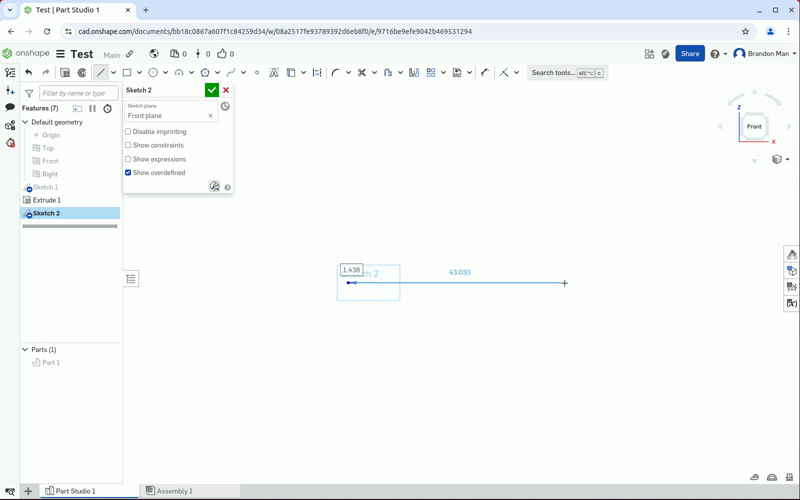
key_down(shift)
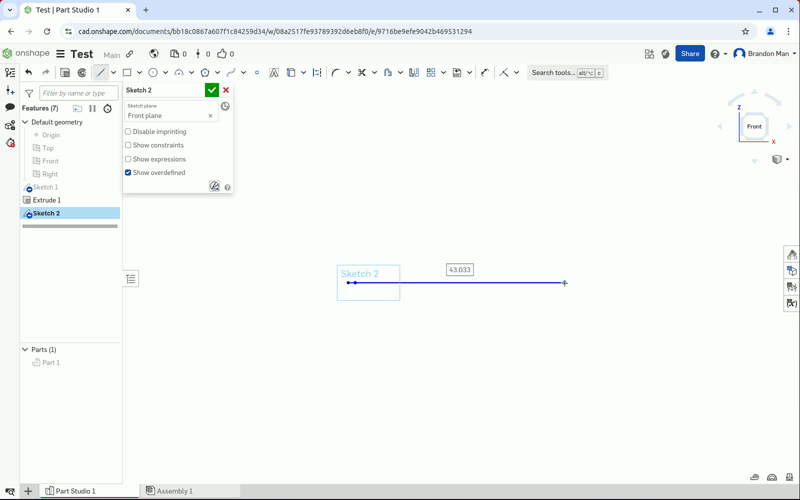
mouse_move(589, 282)
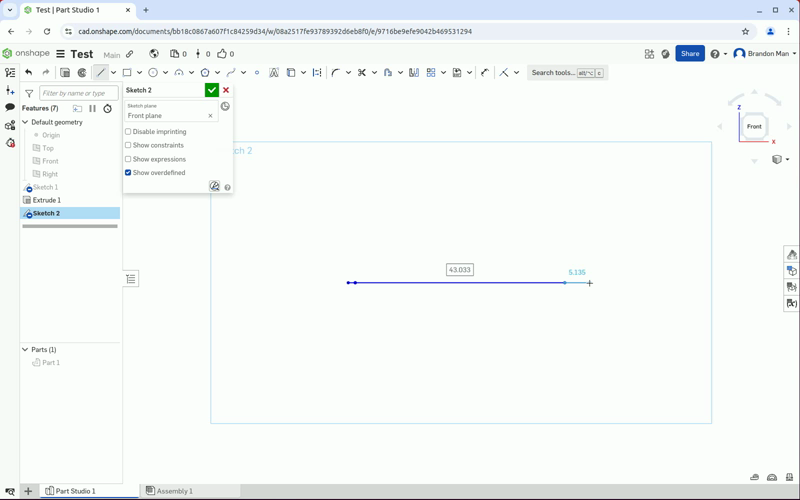
mouse_move(572, 282)
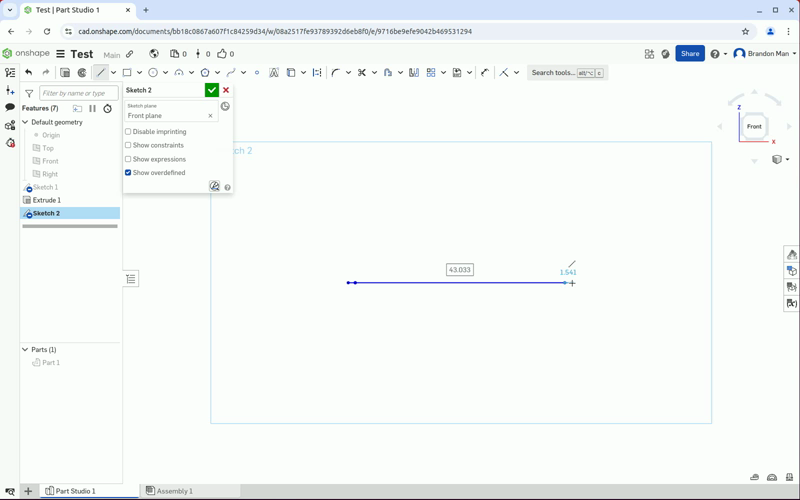
scroll(6)
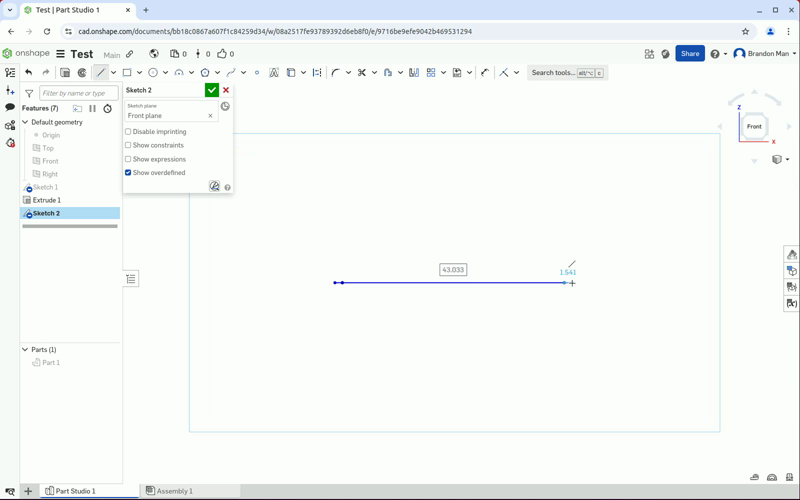
scroll(6)
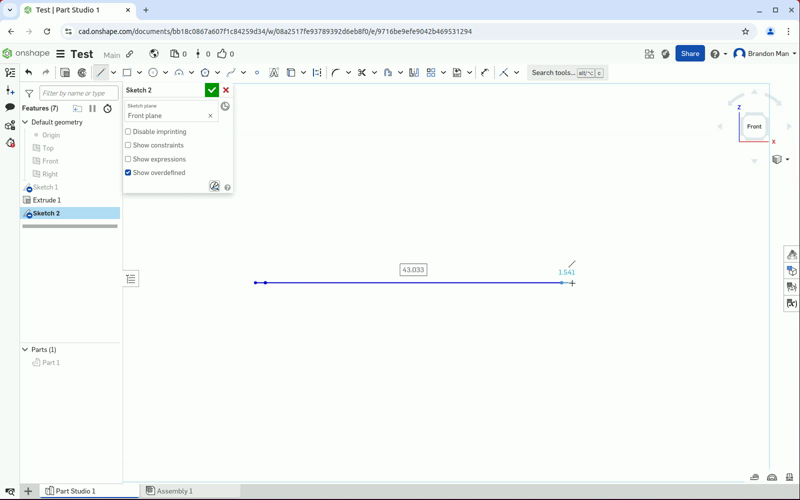
scroll(6)
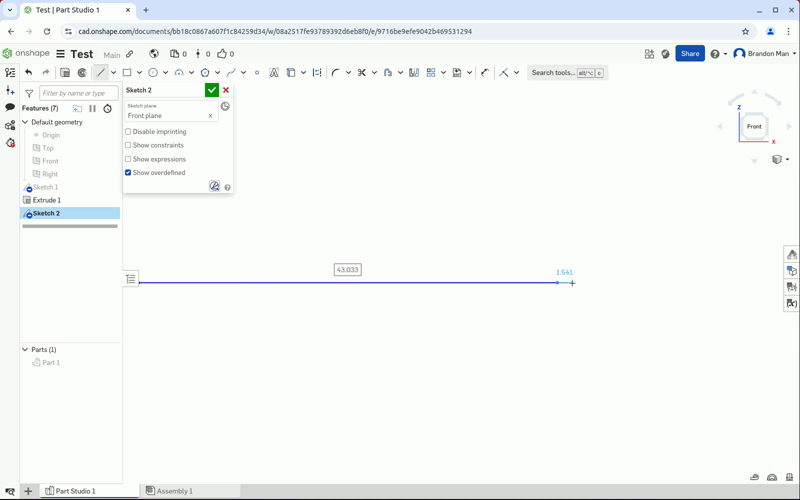
scroll(6)
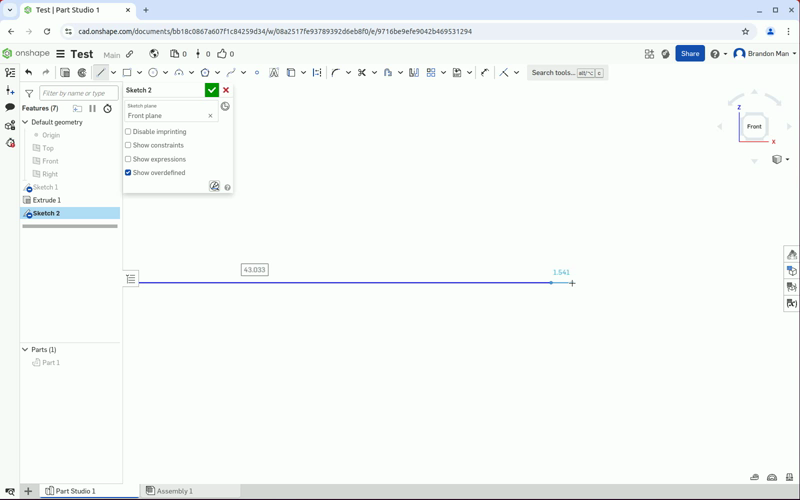
scroll(6)
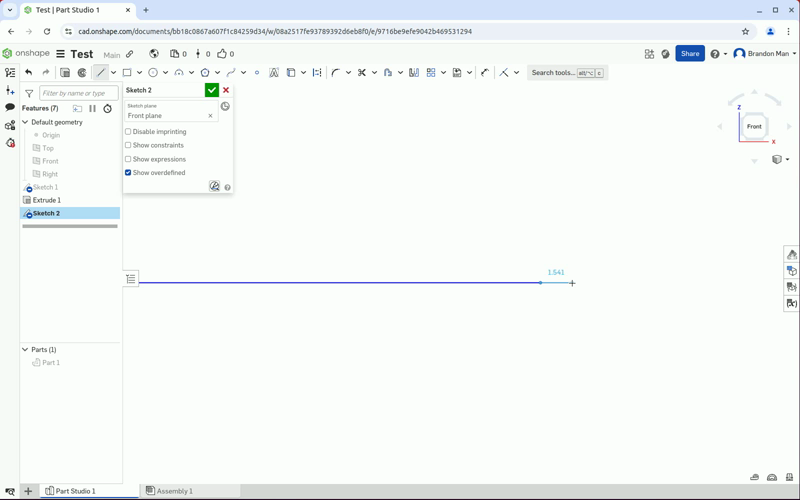
scroll(6)
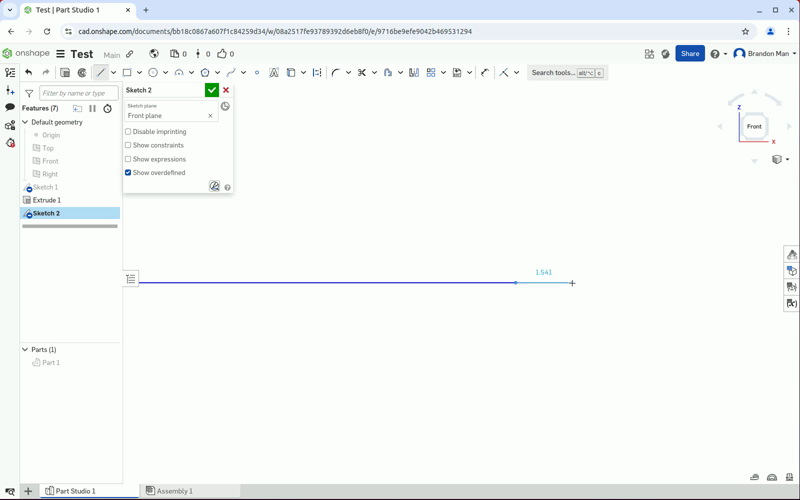
scroll(6)
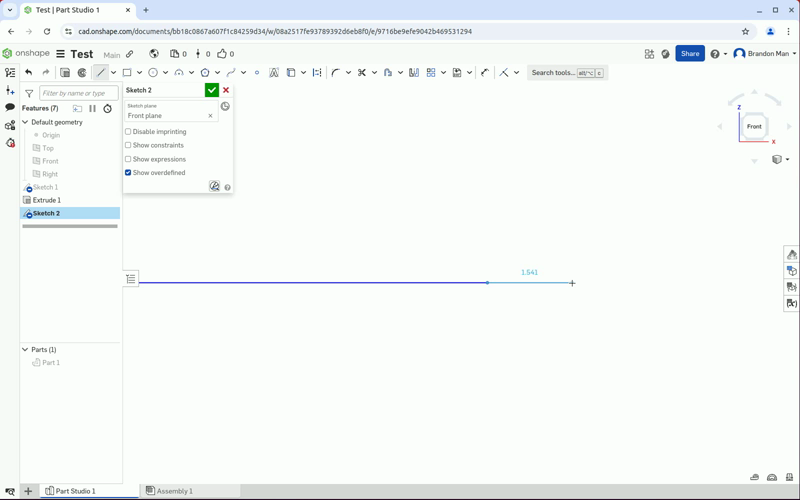
click(572, 282)
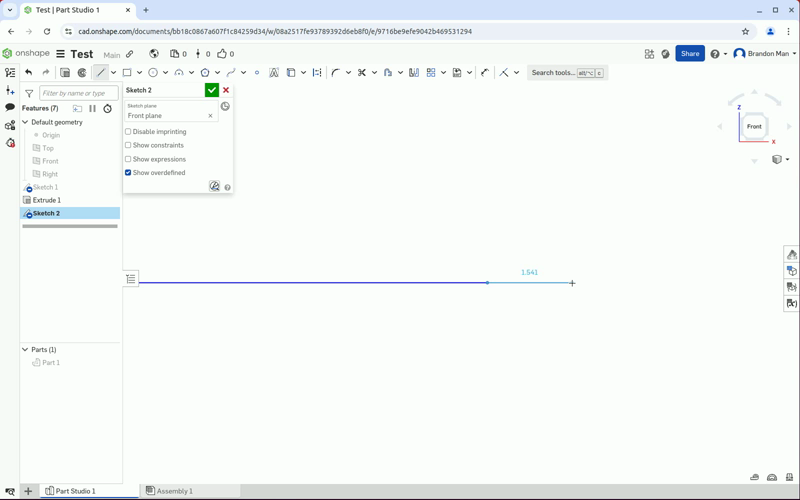
scroll(-6)
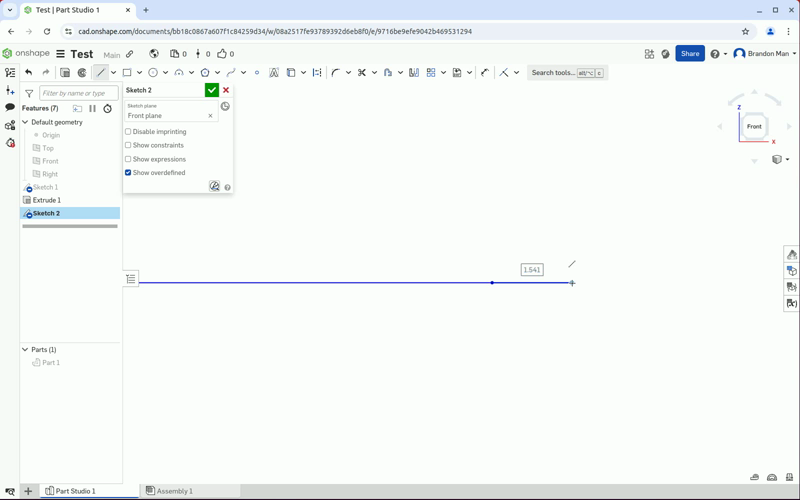
scroll(-6)
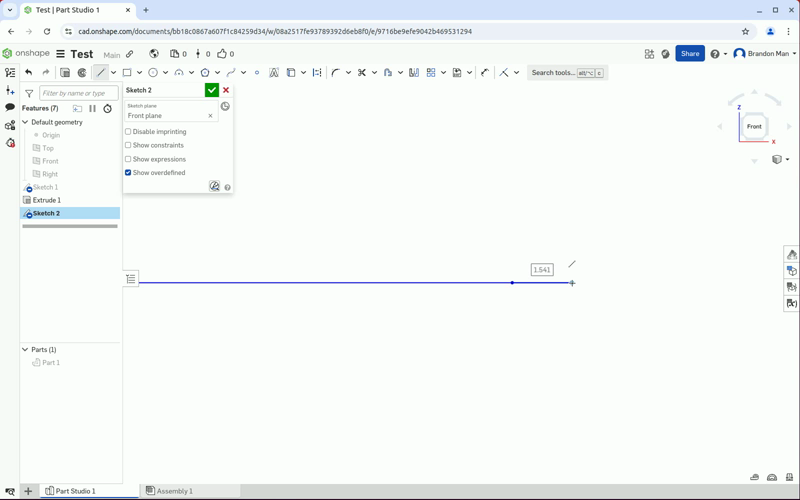
scroll(-6)
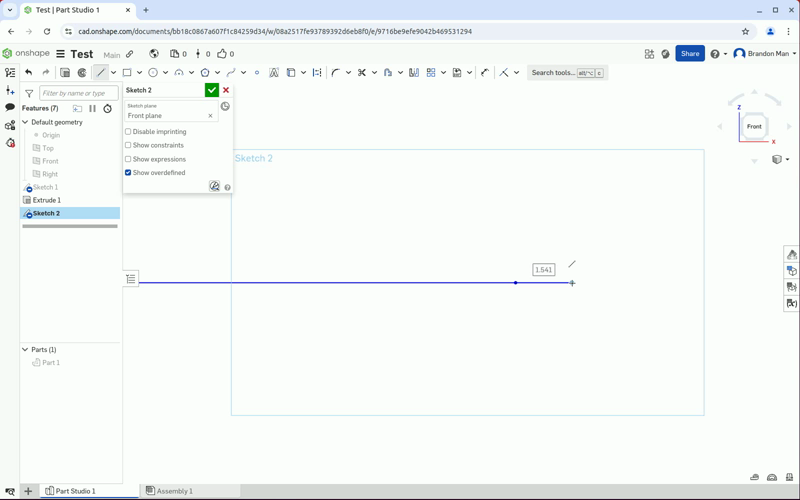
scroll(-6)
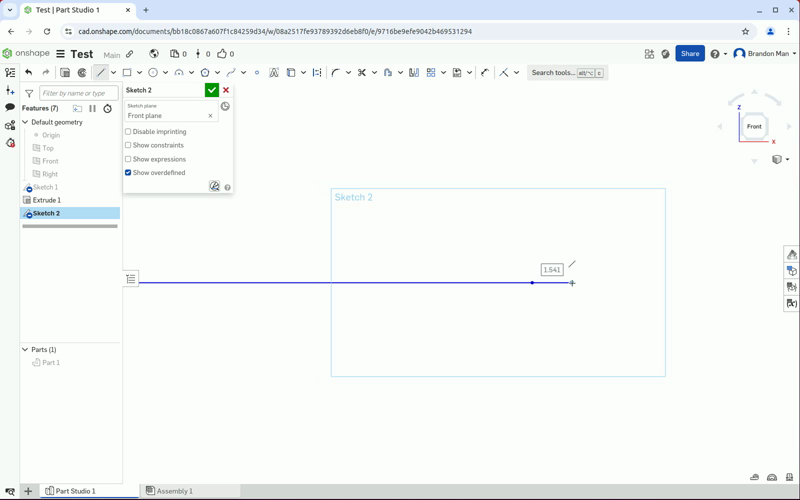
scroll(-6)
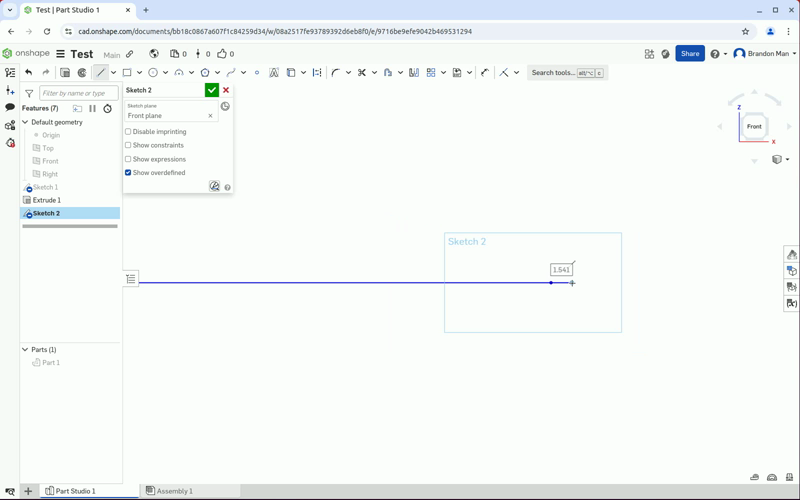
scroll(-6)
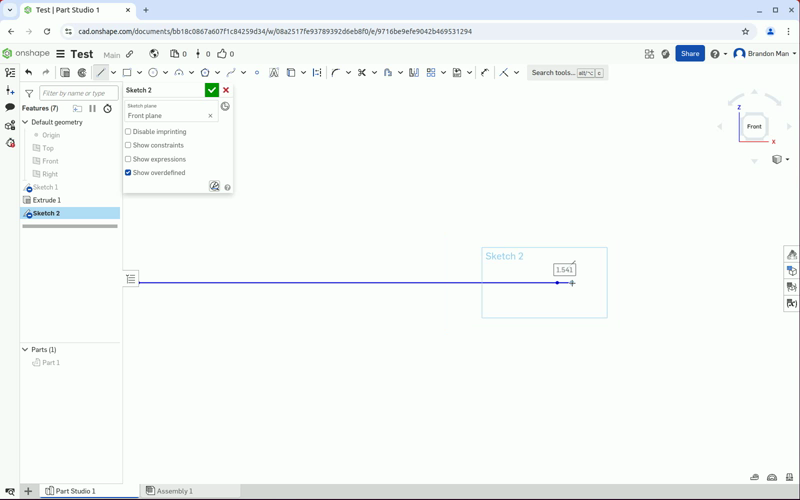
scroll(-6)
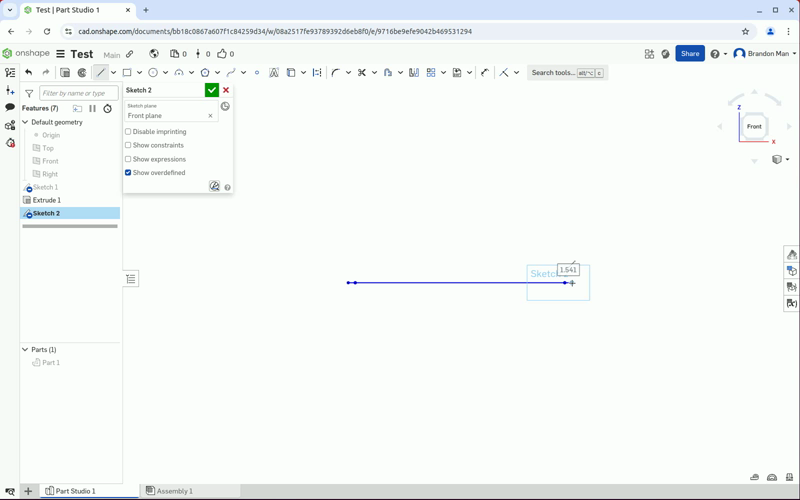
key_up(shift)
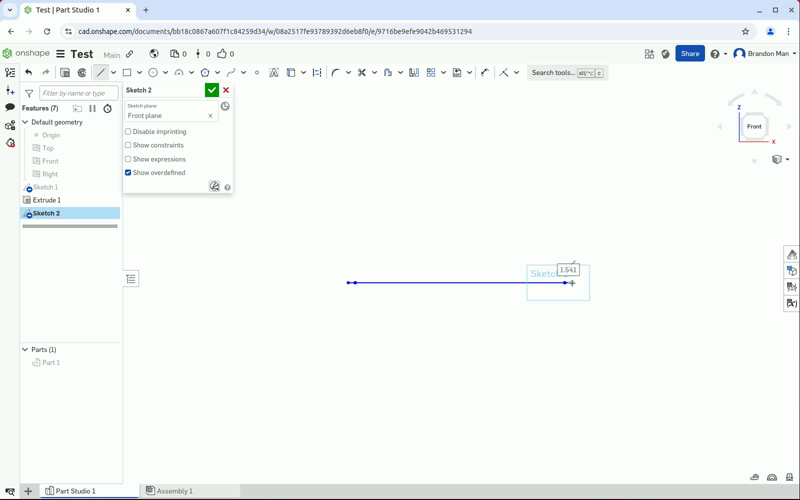
key_down(shift)
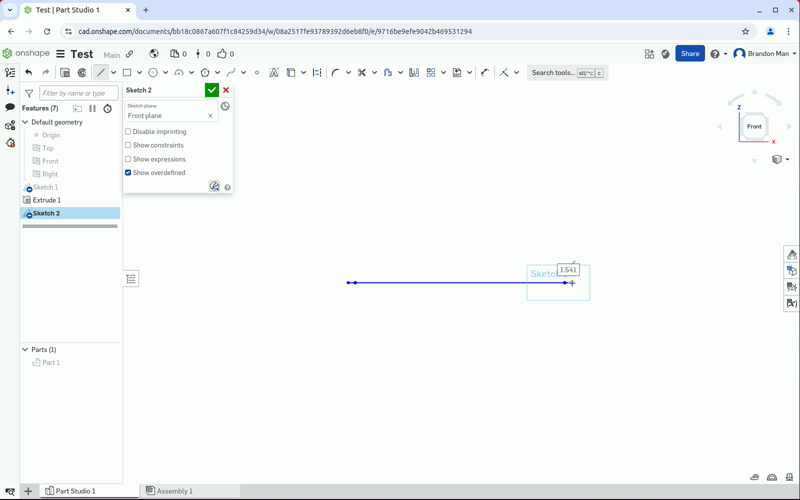
mouse_move(589, 282)
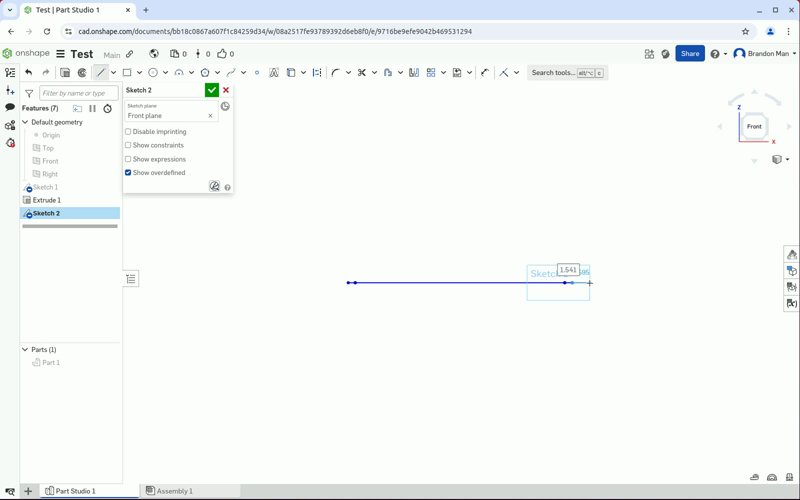
mouse_move(572, 226)
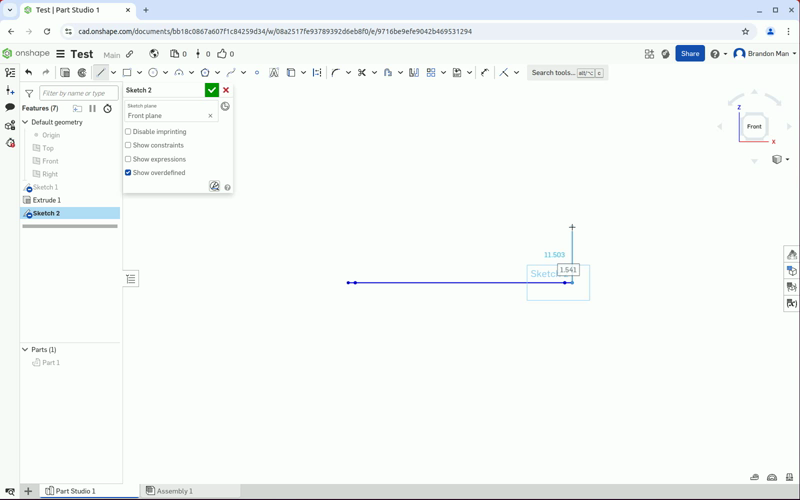
click(572, 226)
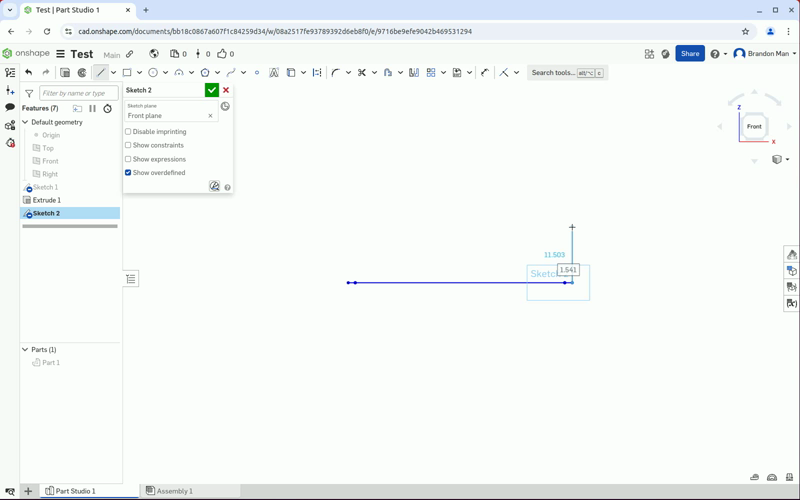
key_up(shift)
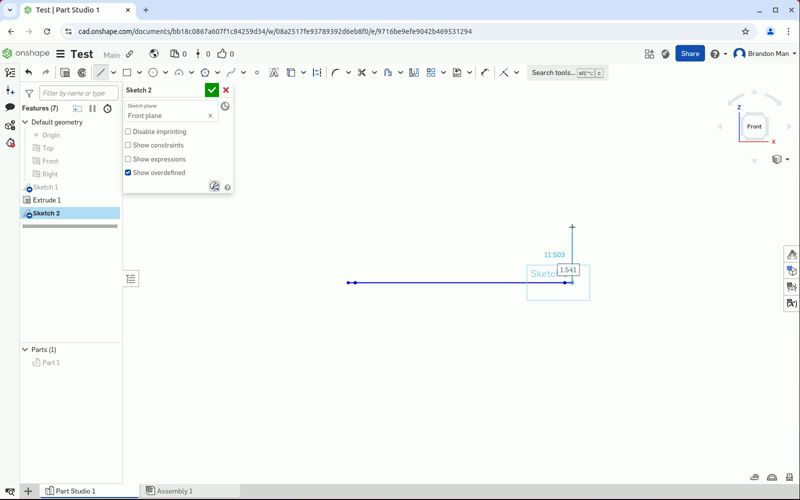
key_down(shift)
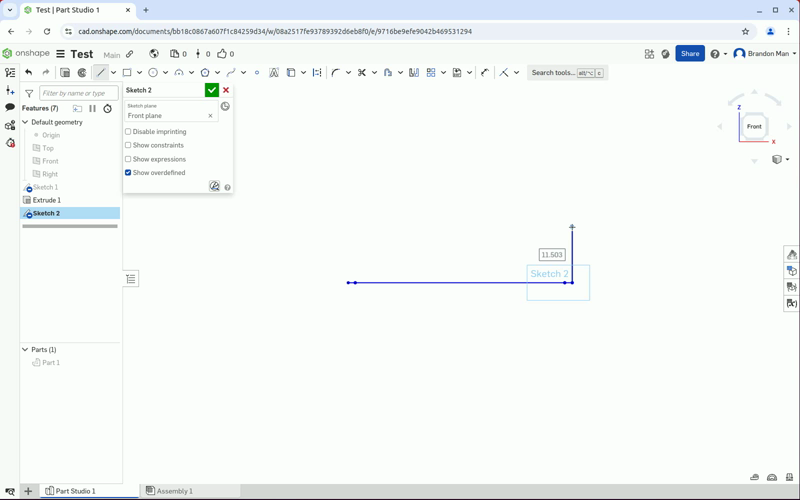
mouse_move(348, 226)
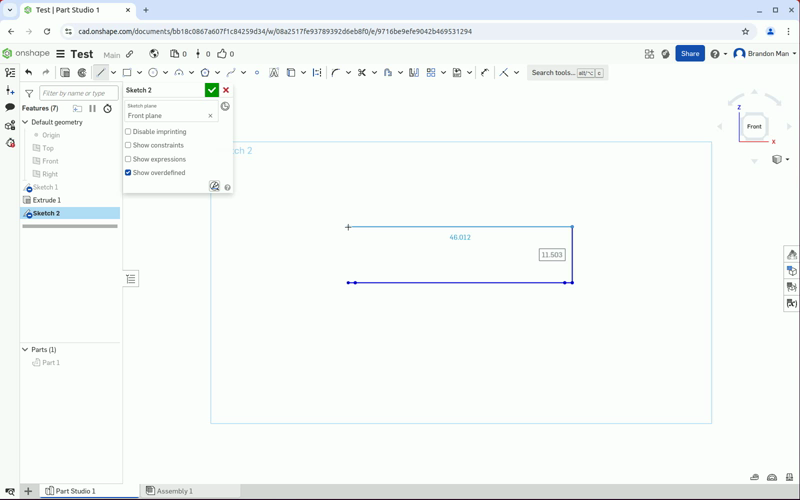
click(348, 226)
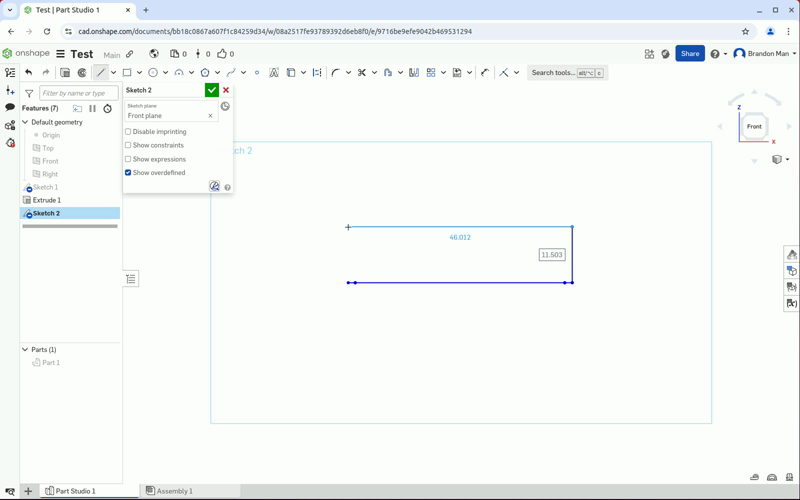
key_up(shift)
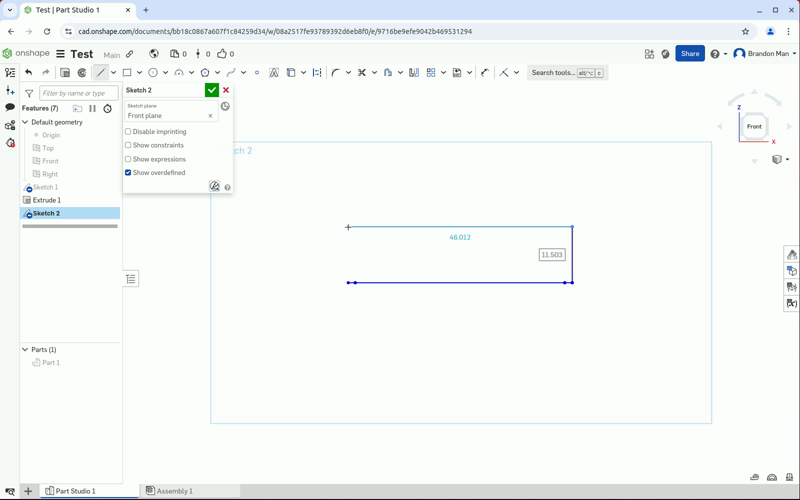
mouse_move(378, 226)
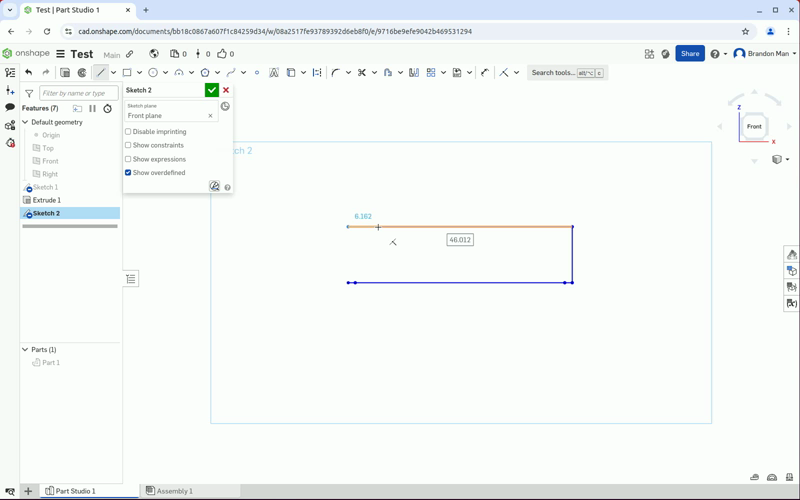
key_down(shift)
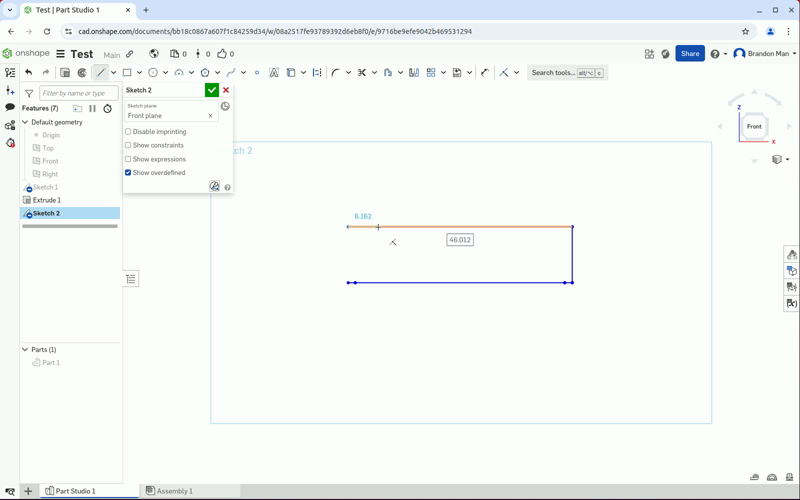
mouse_move(348, 282)
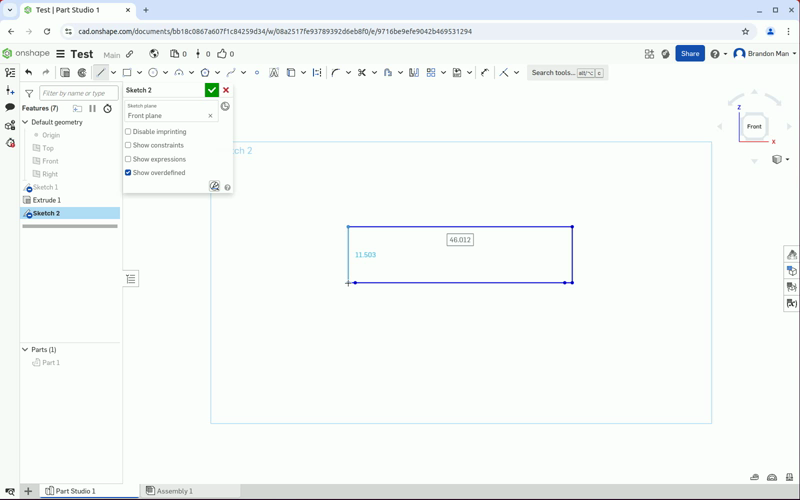
key_up(shift)
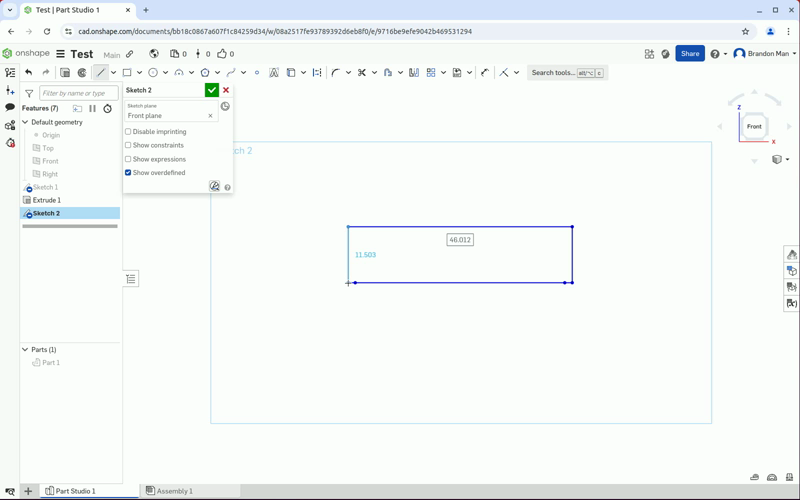
click(348, 282)
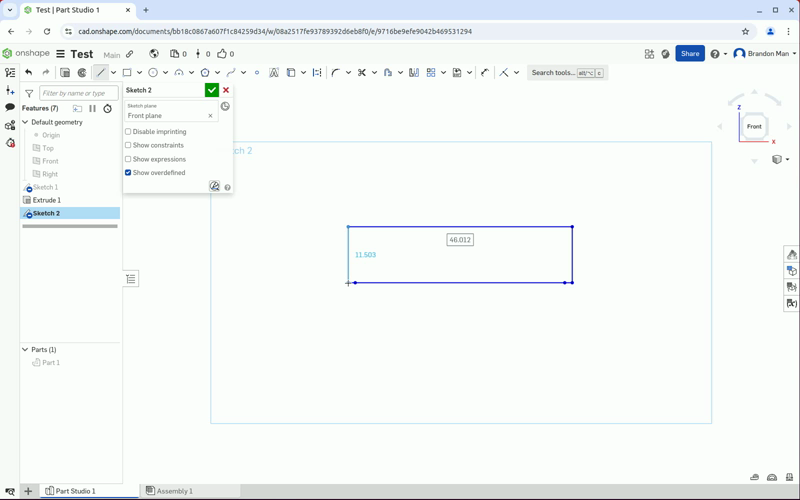
key(esc)
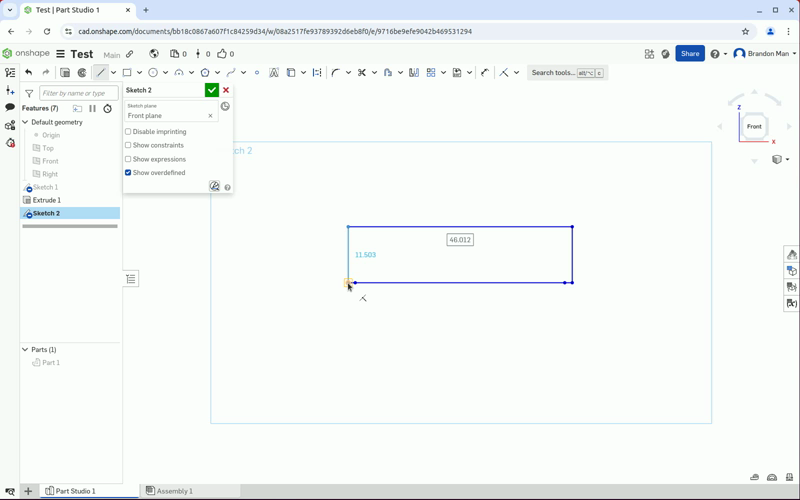
key(l)
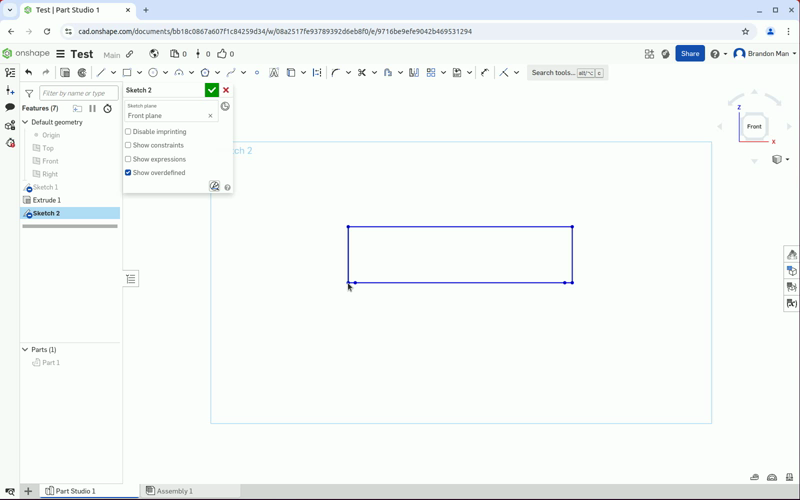
key_down(shift)
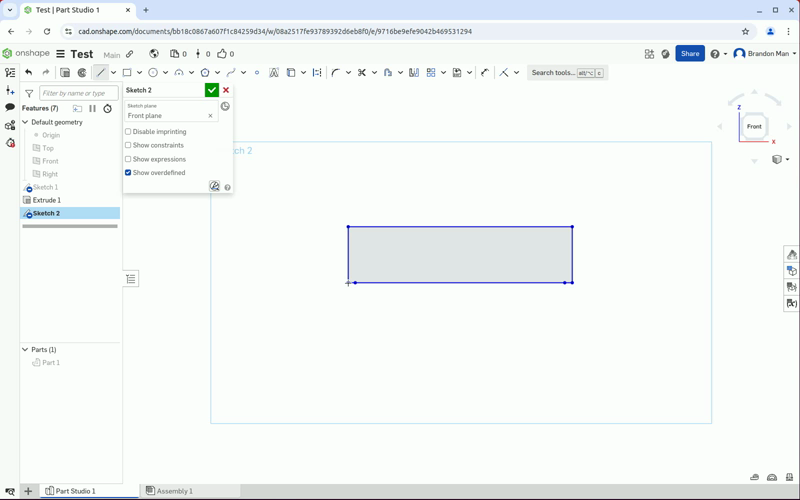
mouse_move(355, 275)
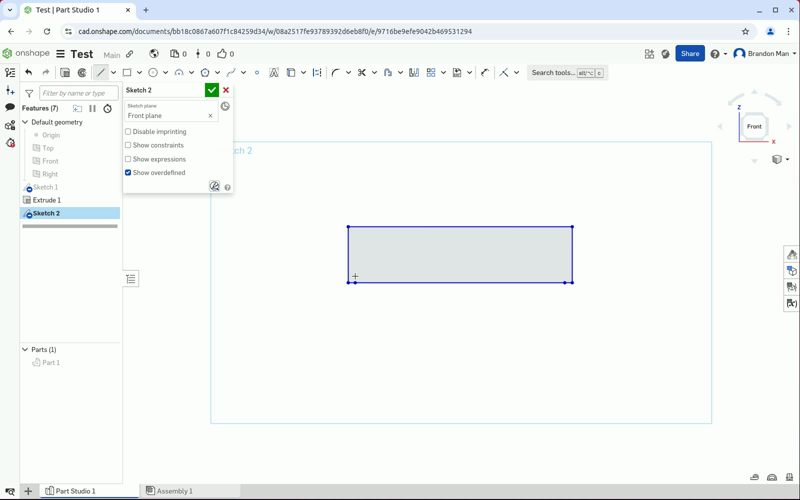
click(355, 275)
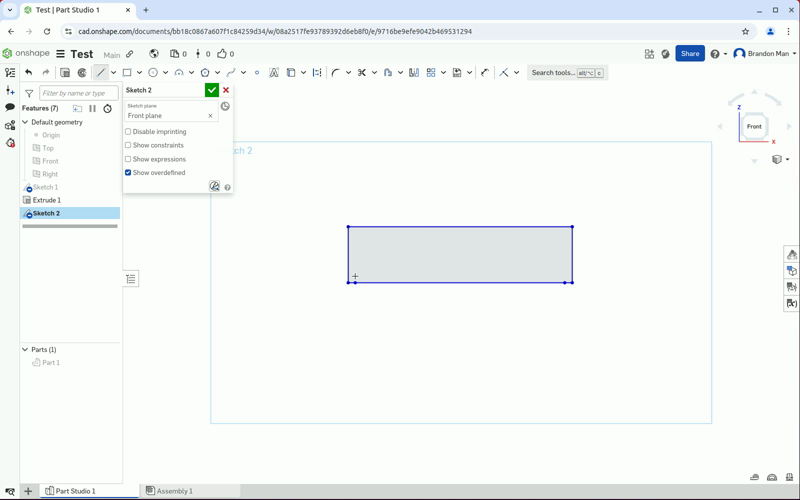
key_up(shift)
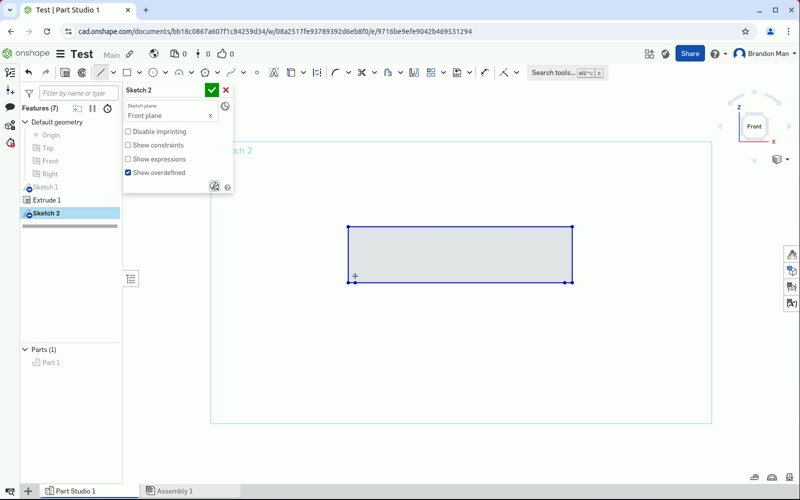
key_down(shift)
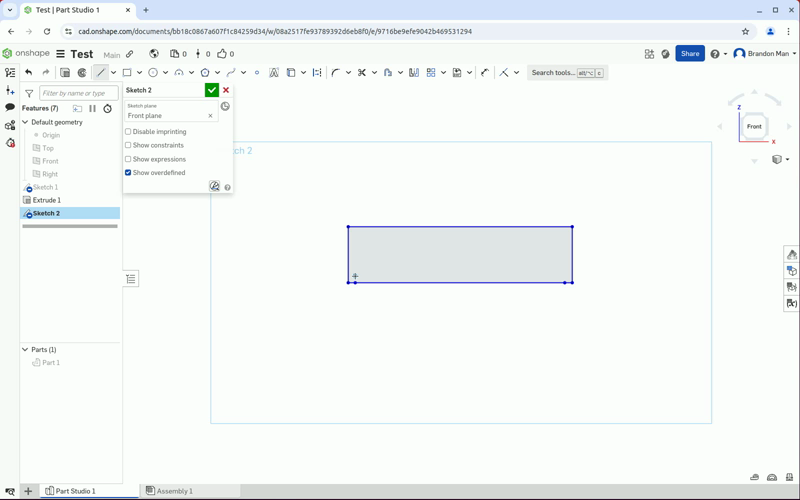
mouse_move(564, 275)
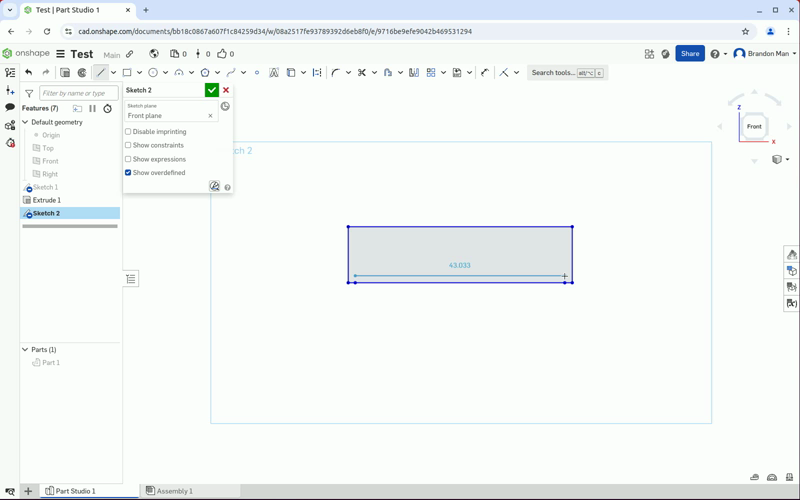
click(564, 275)
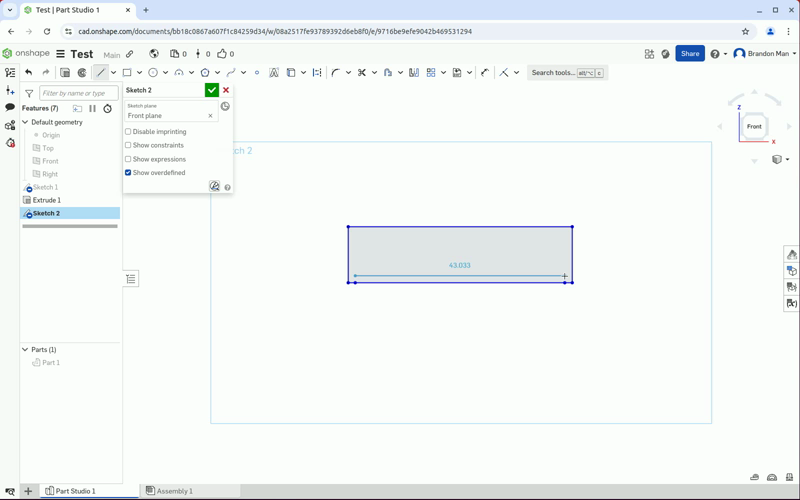
key_up(shift)
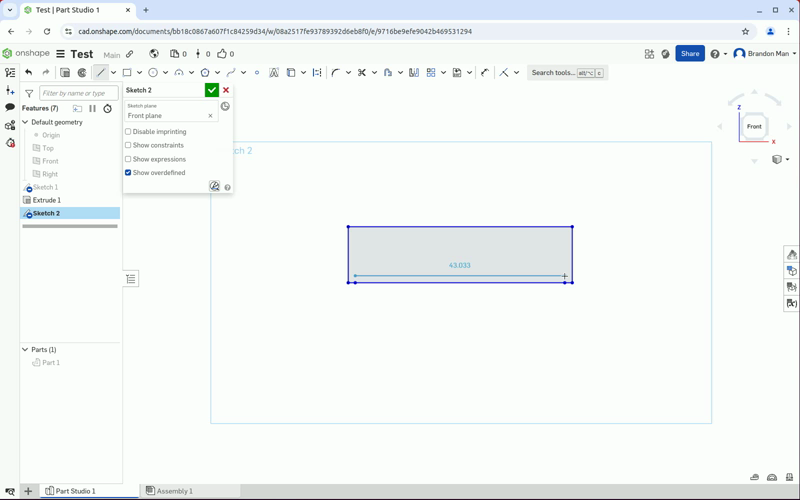
key_down(shift)
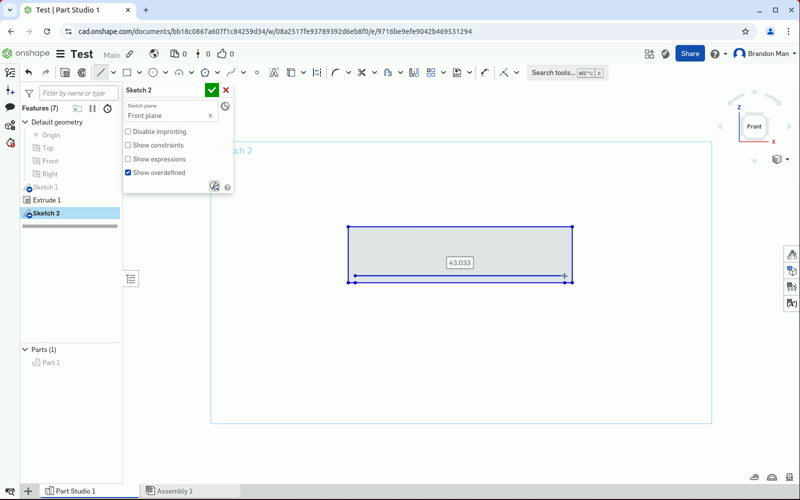
mouse_move(589, 275)
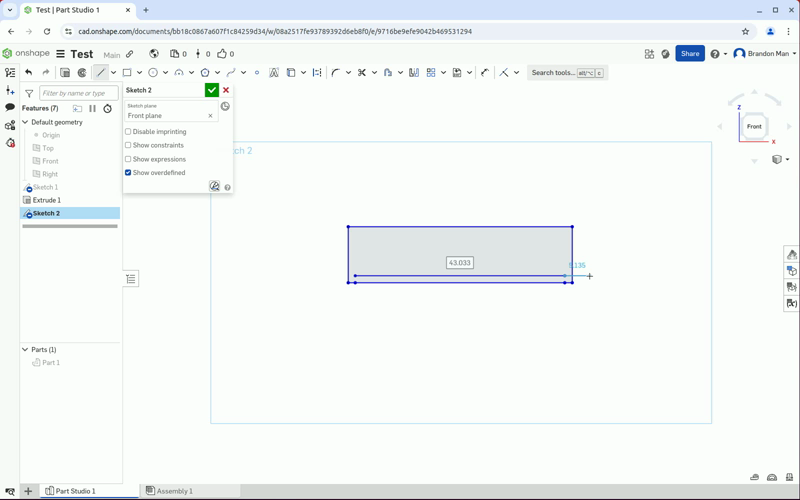
mouse_move(564, 231)
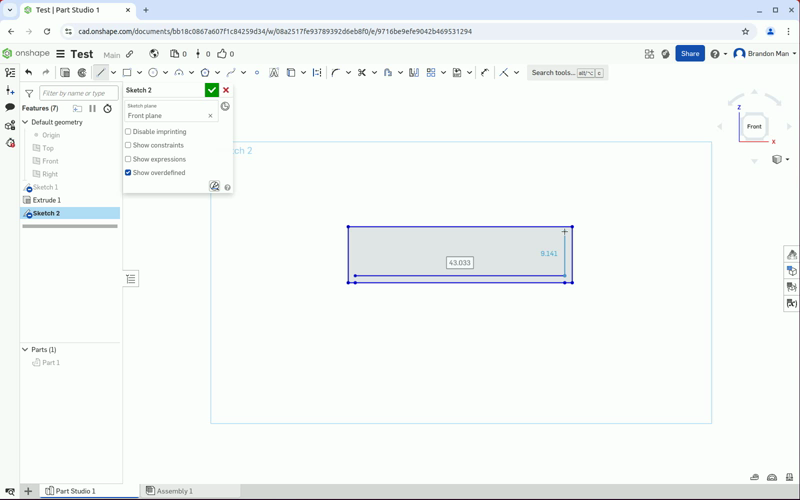
click(564, 231)
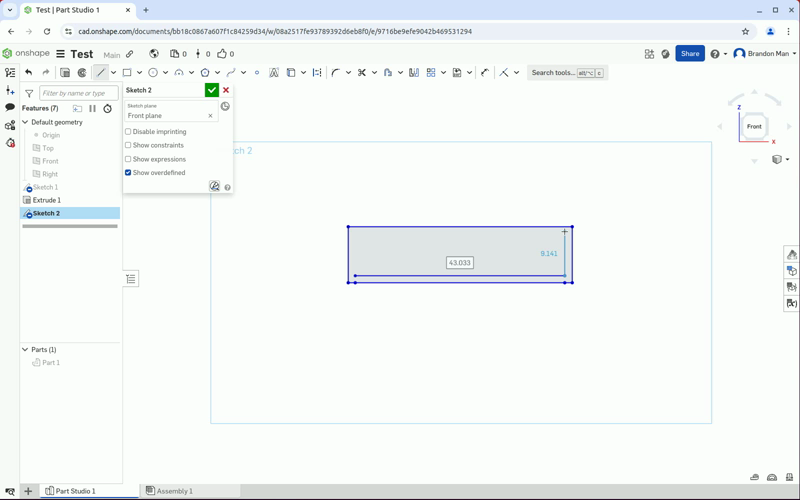
key_up(shift)
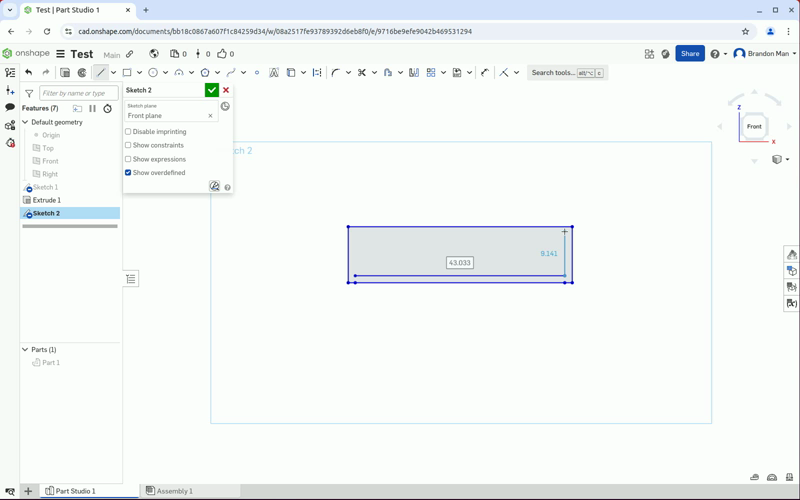
key_down(shift)
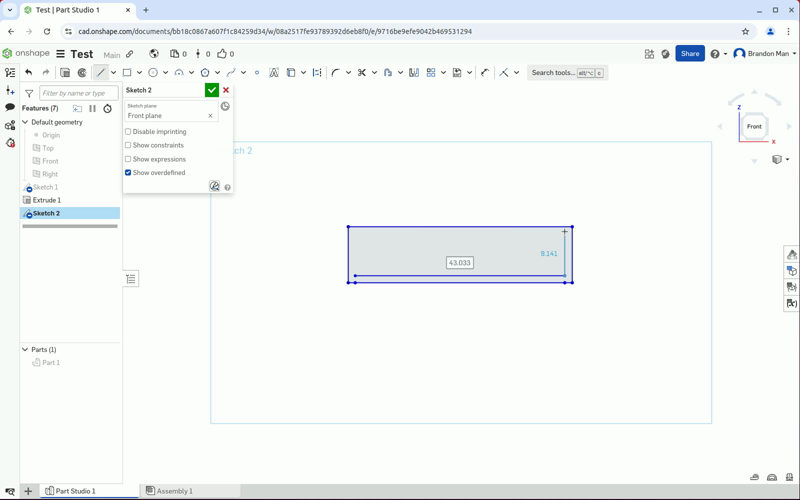
mouse_move(589, 231)
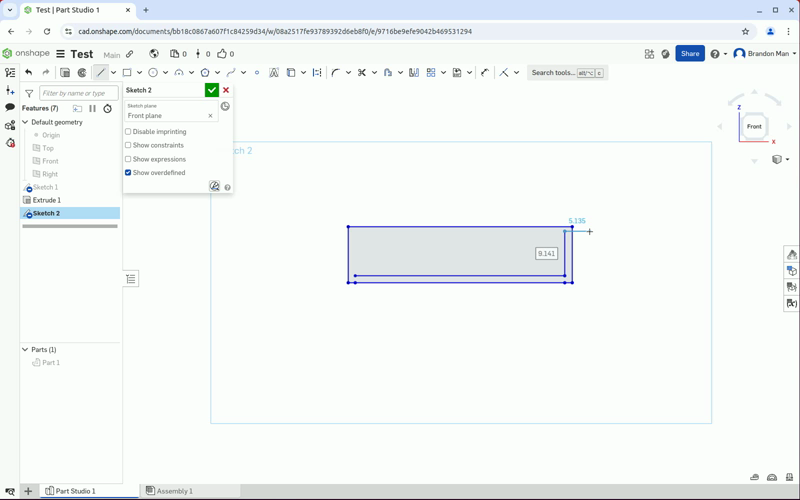
mouse_move(558, 231)
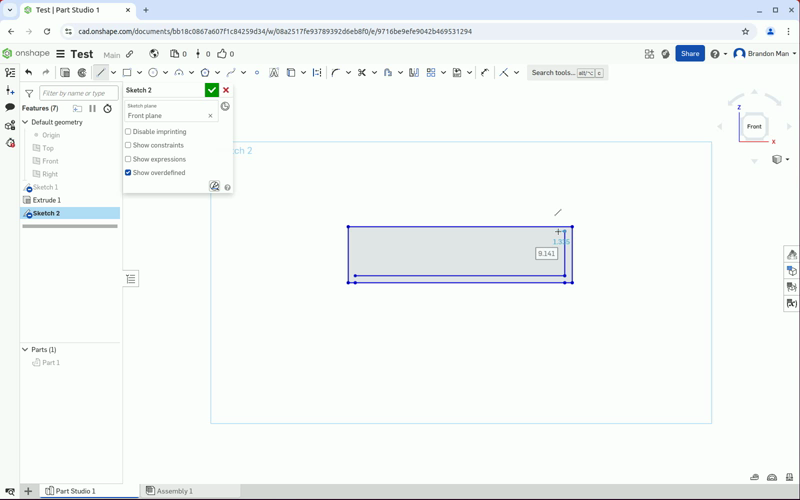
scroll(6)
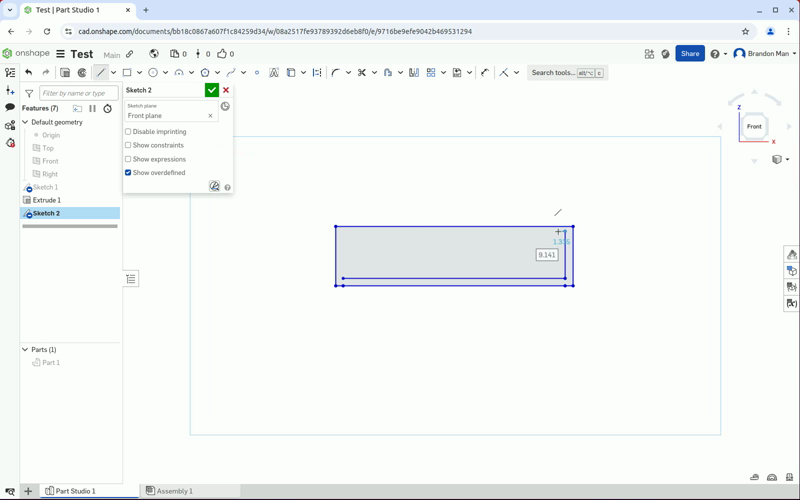
scroll(6)
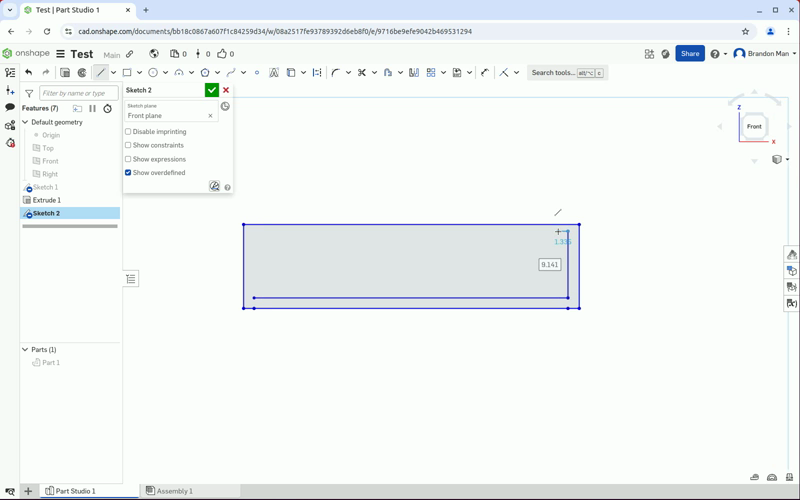
scroll(6)
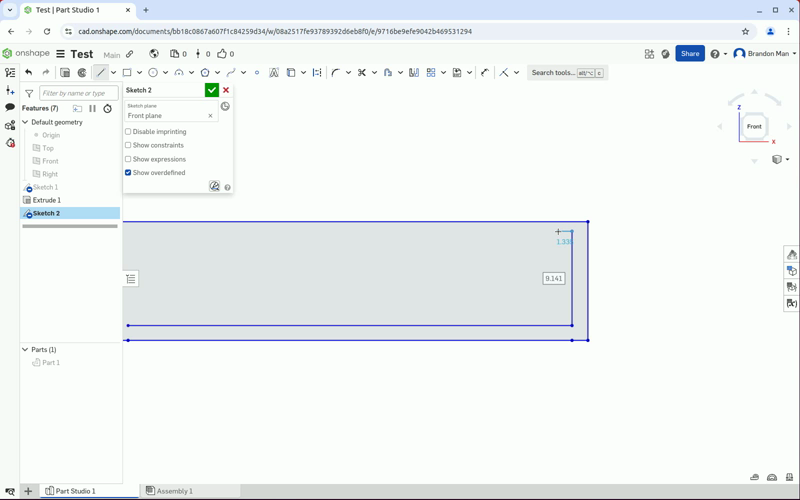
scroll(6)
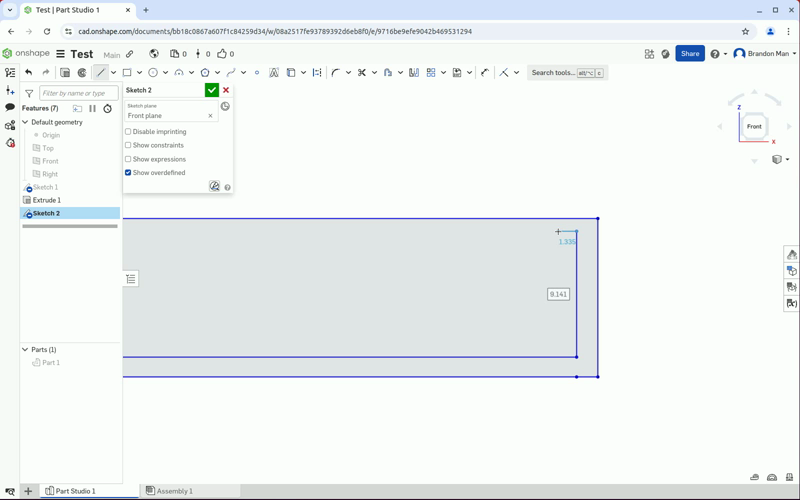
scroll(6)
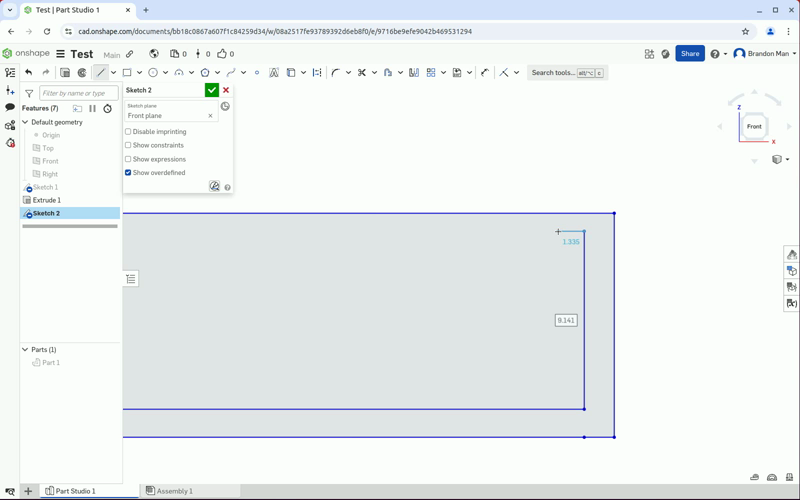
scroll(6)
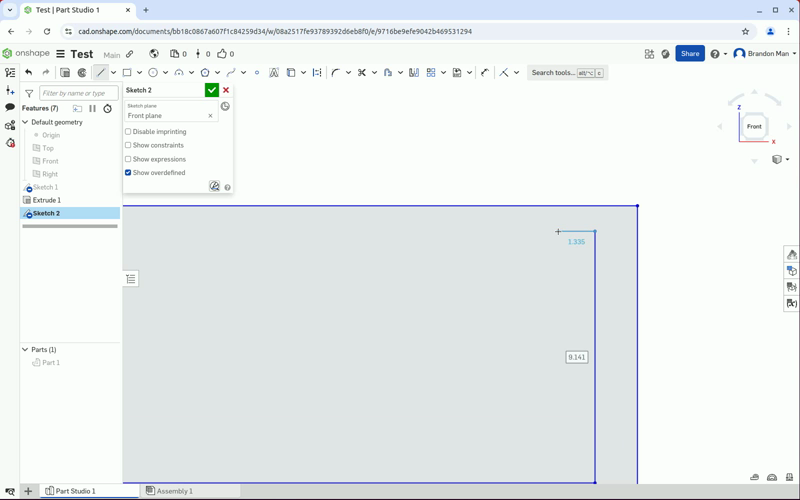
scroll(6)
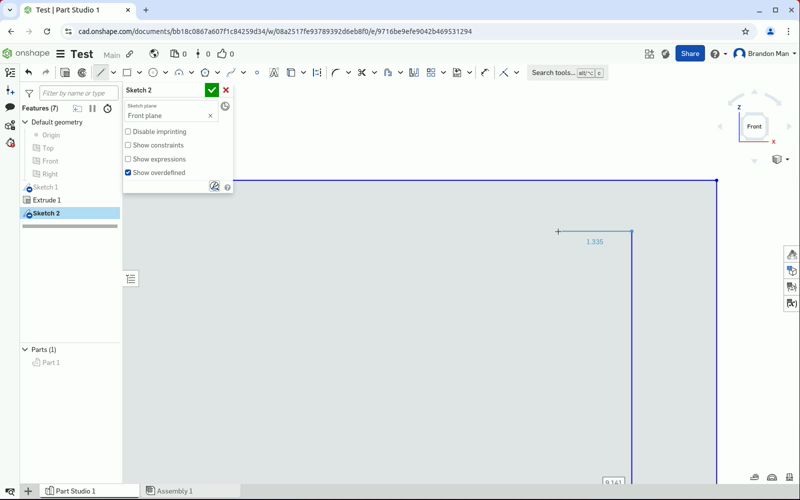
click(558, 231)
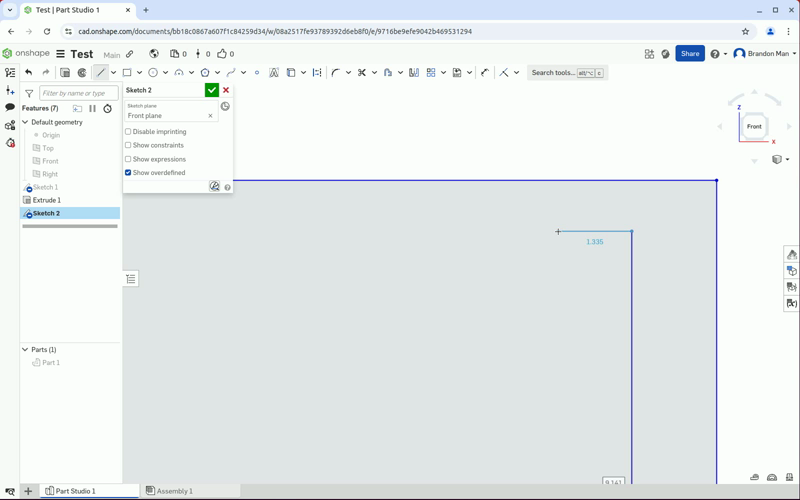
scroll(-6)
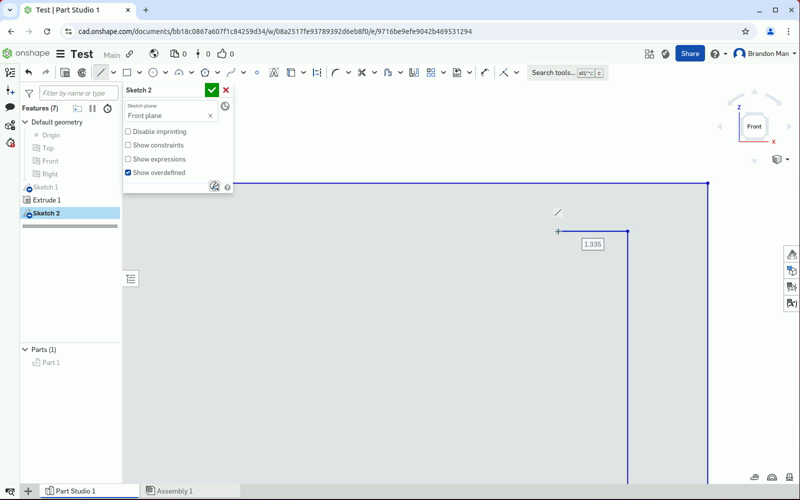
scroll(-6)
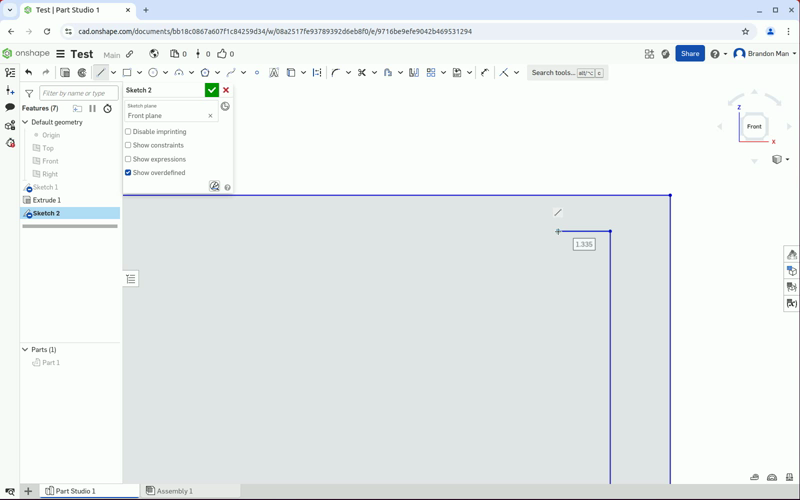
scroll(-6)
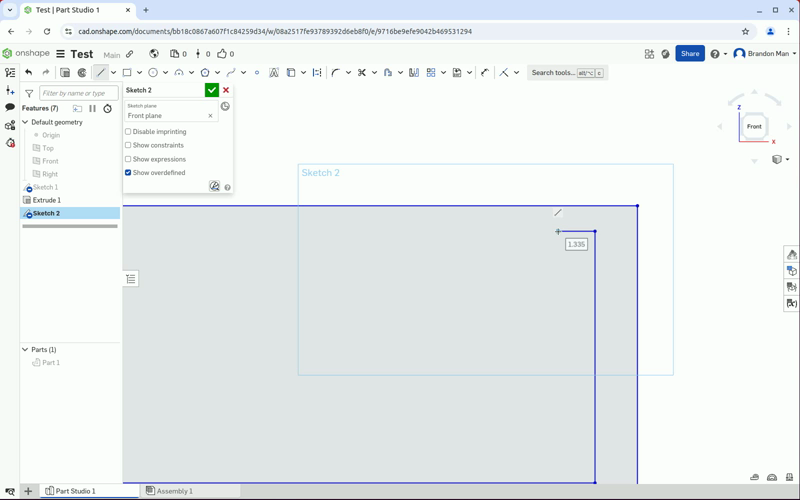
scroll(-6)
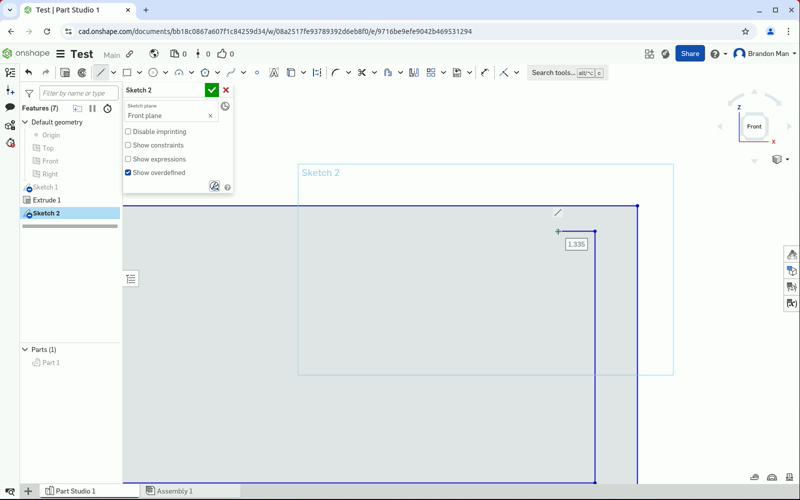
scroll(-6)
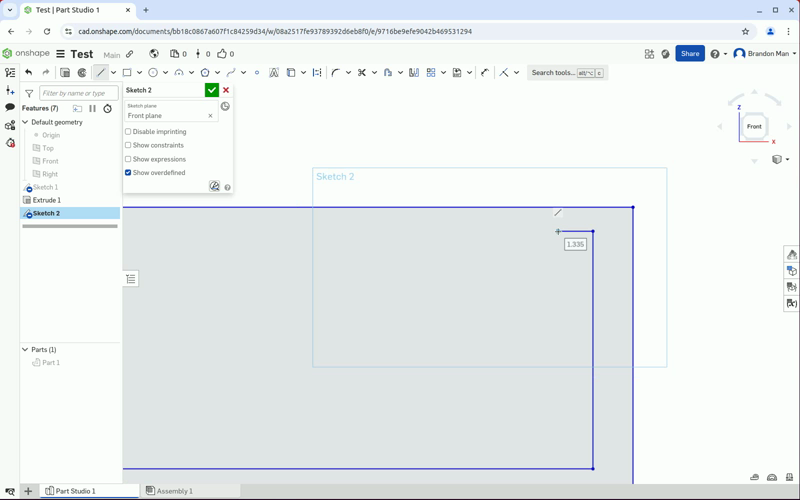
scroll(-6)
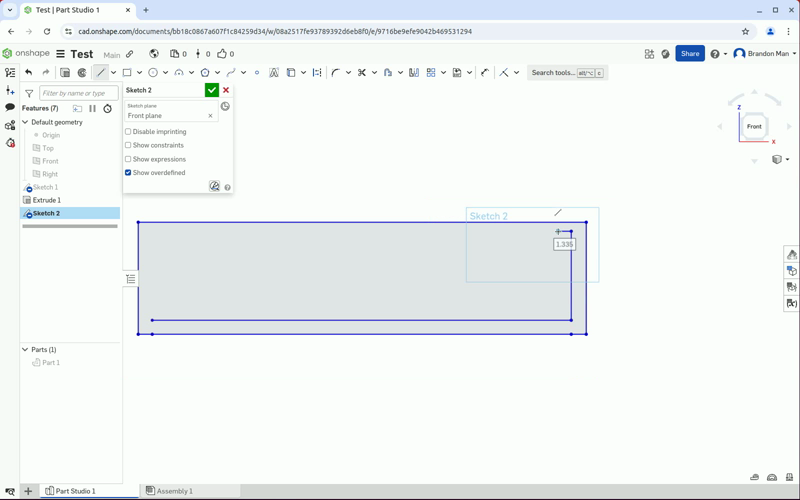
scroll(-6)
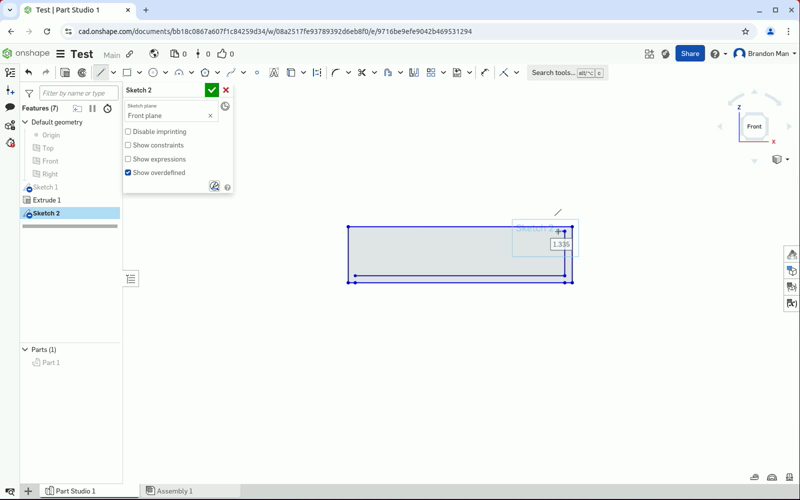
key_up(shift)
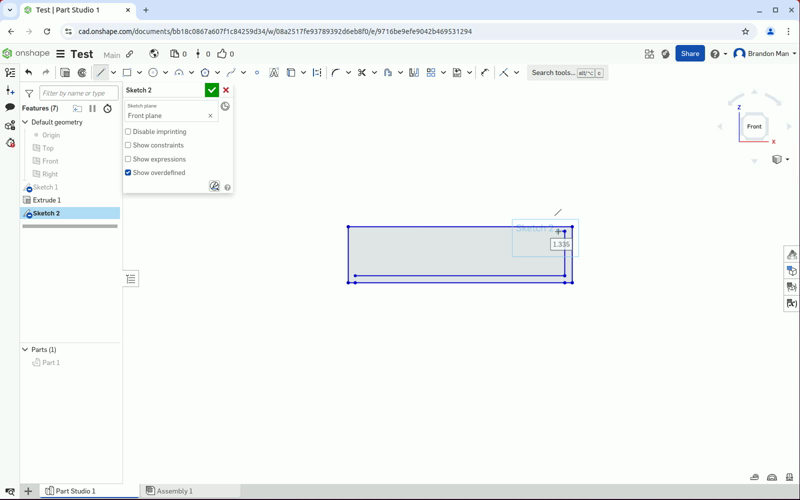
key_down(shift)
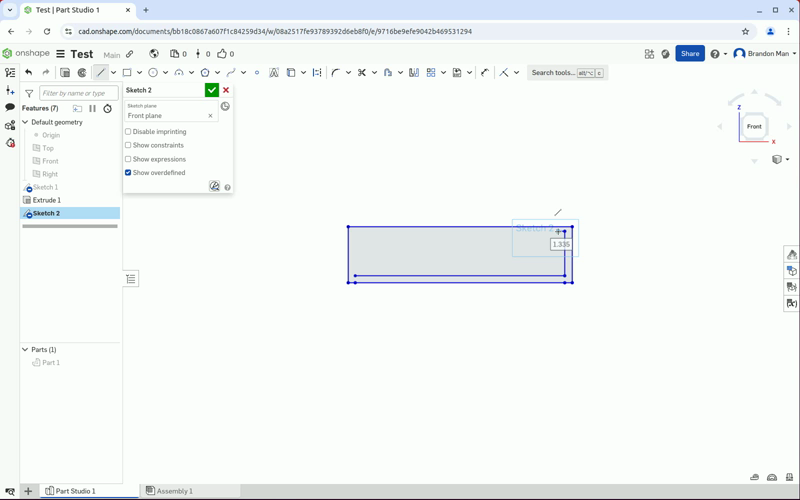
mouse_move(588, 231)
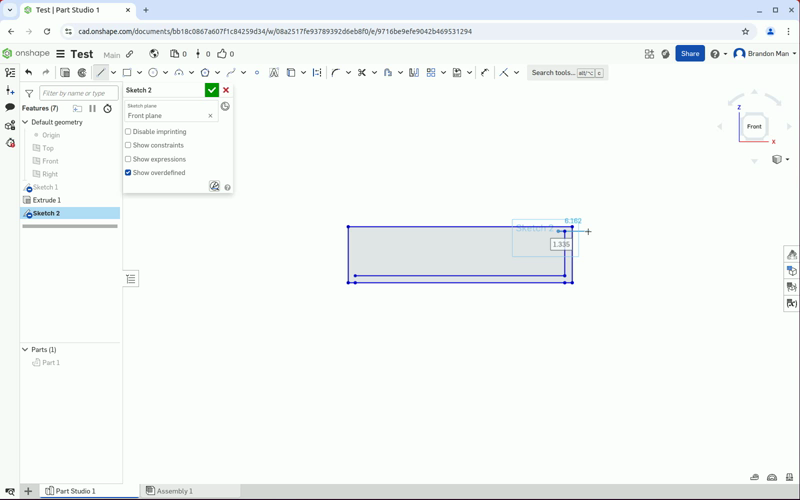
mouse_move(499, 231)
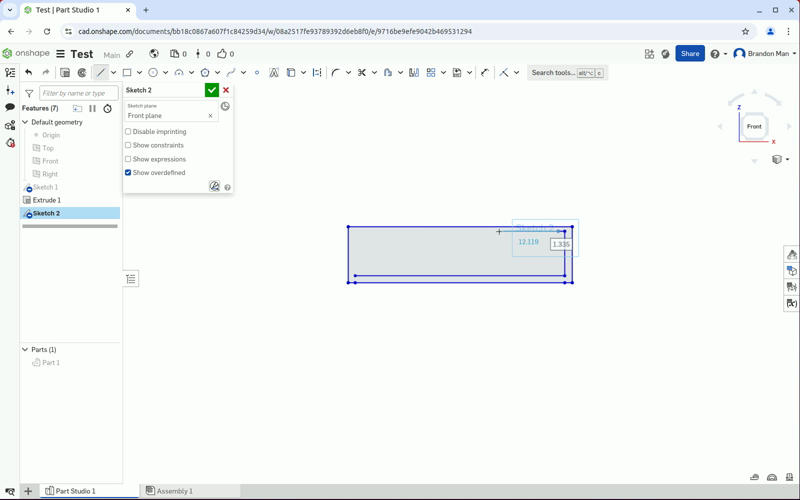
click(499, 231)
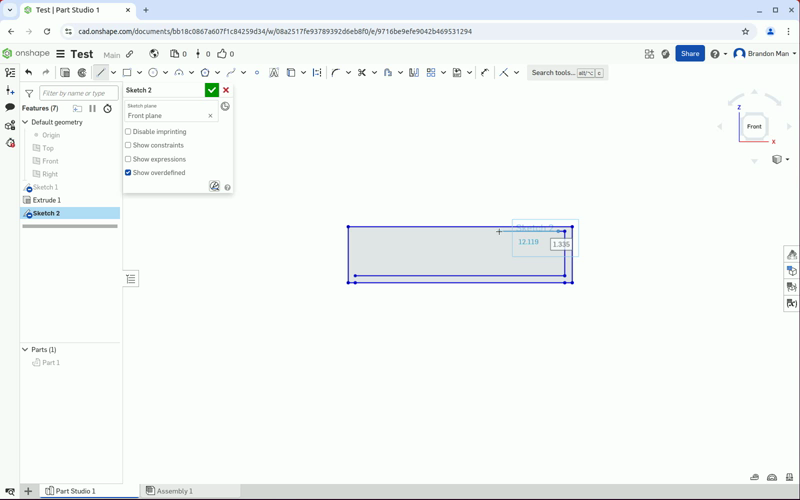
key_up(shift)
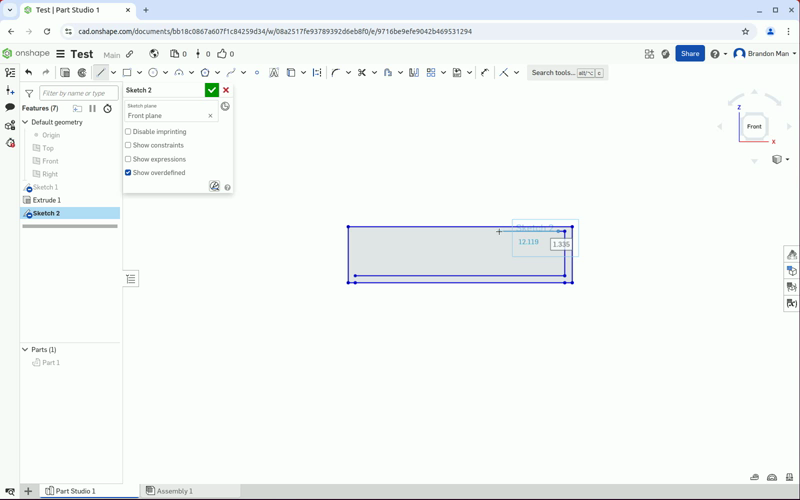
key_down(shift)
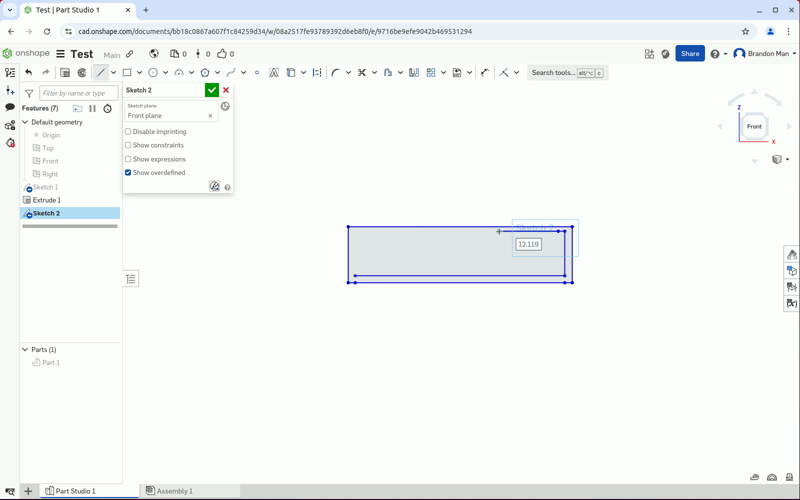
mouse_move(355, 231)
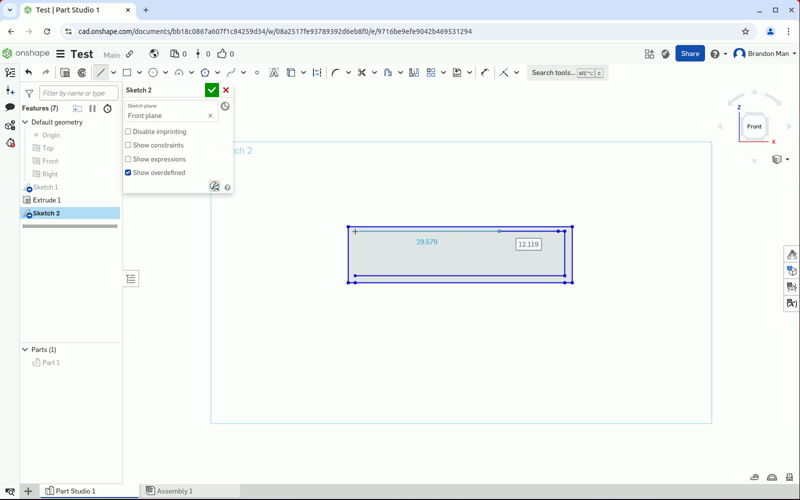
click(355, 231)
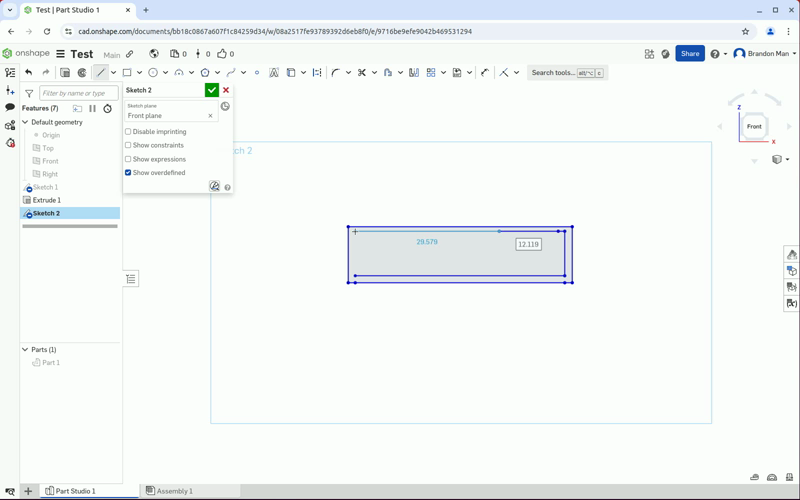
key_up(shift)
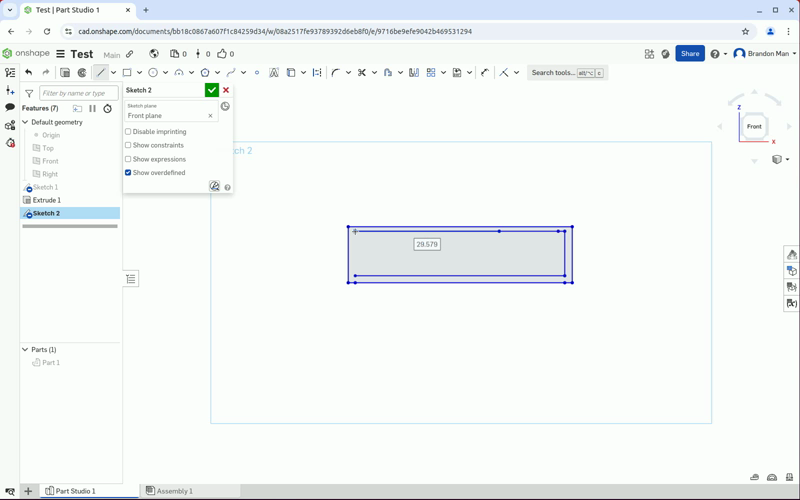
mouse_move(385, 231)
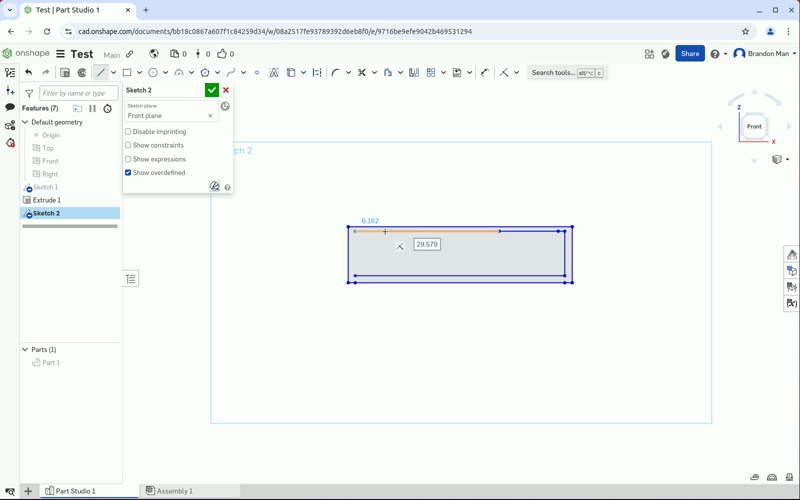
key_down(shift)
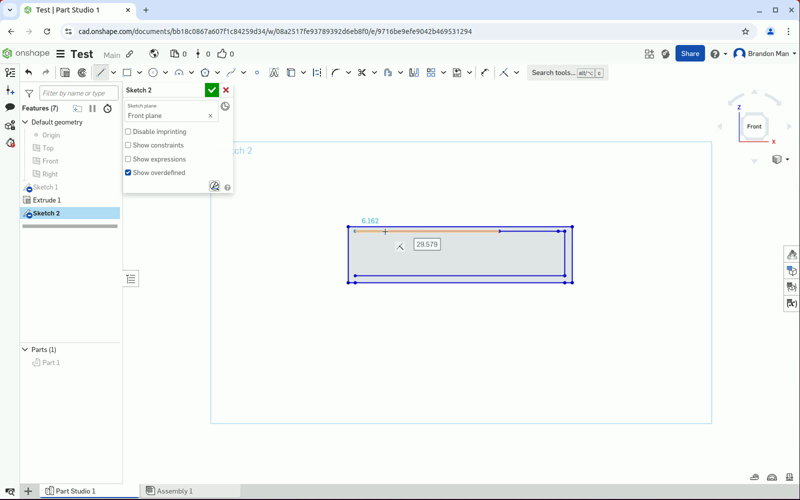
mouse_move(355, 275)
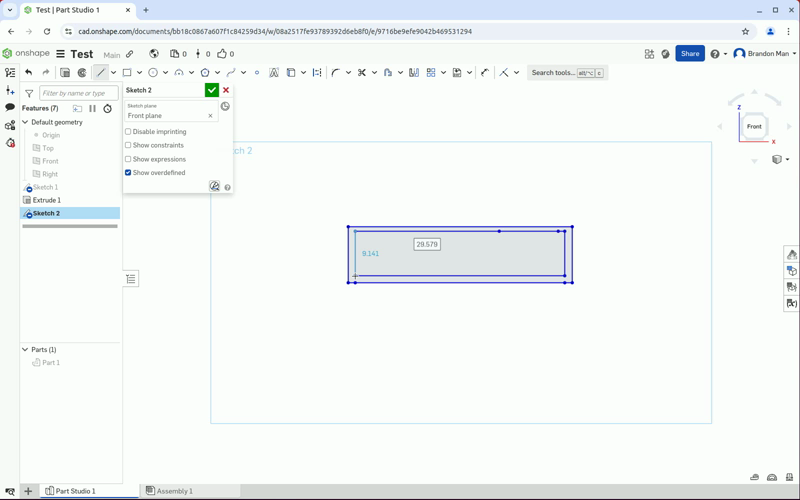
key_up(shift)
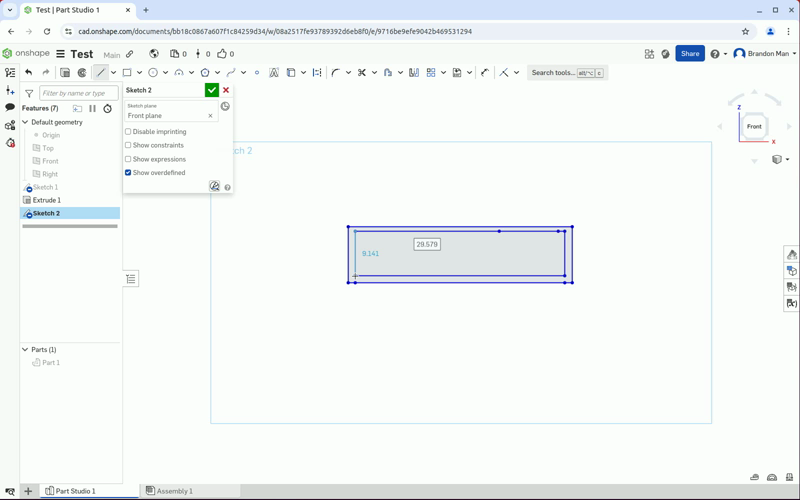
click(355, 275)
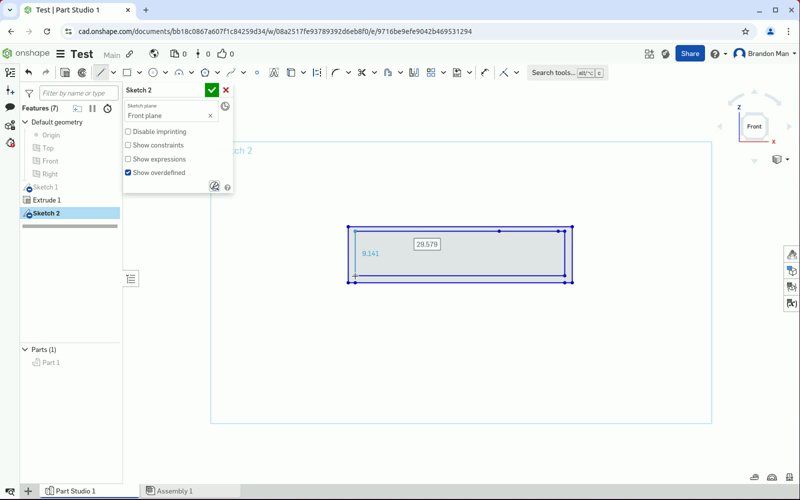
key(esc)
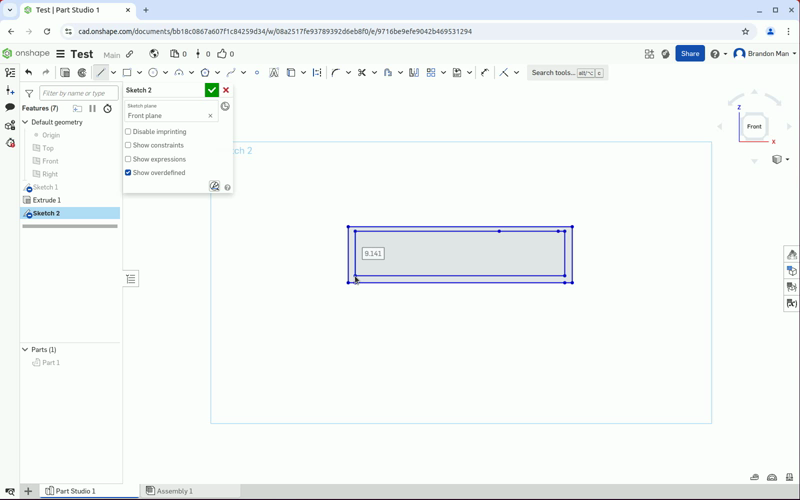
mouse_move(350, 269)
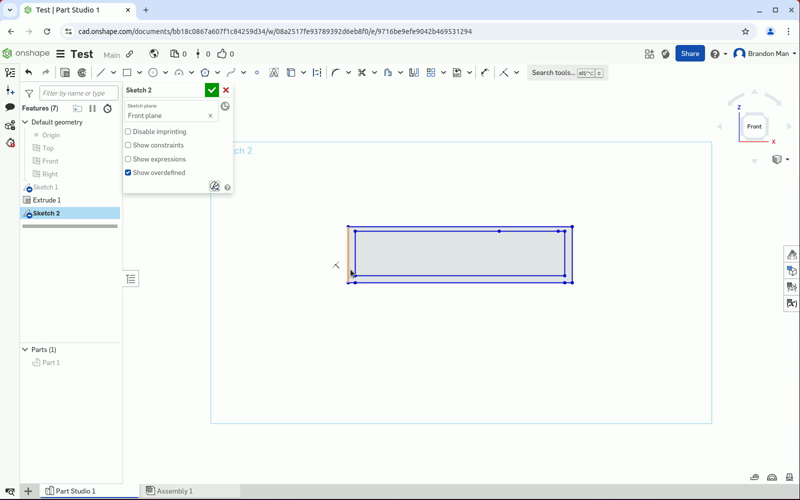
click(350, 269)
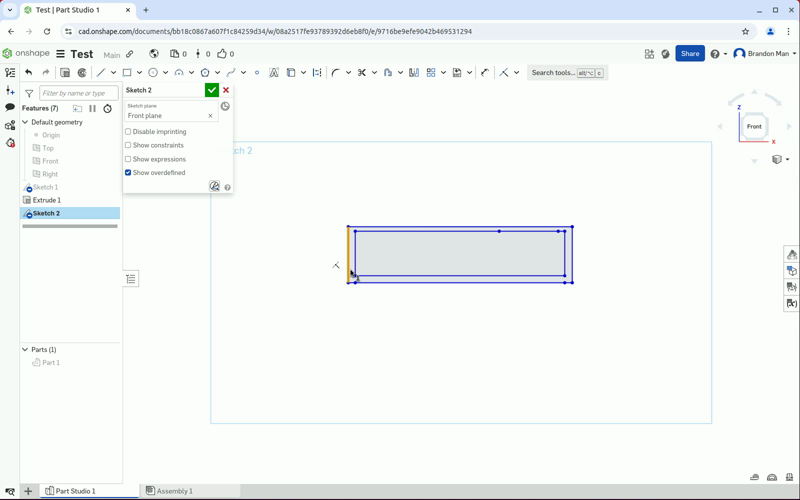
mouse_move(73, 352)
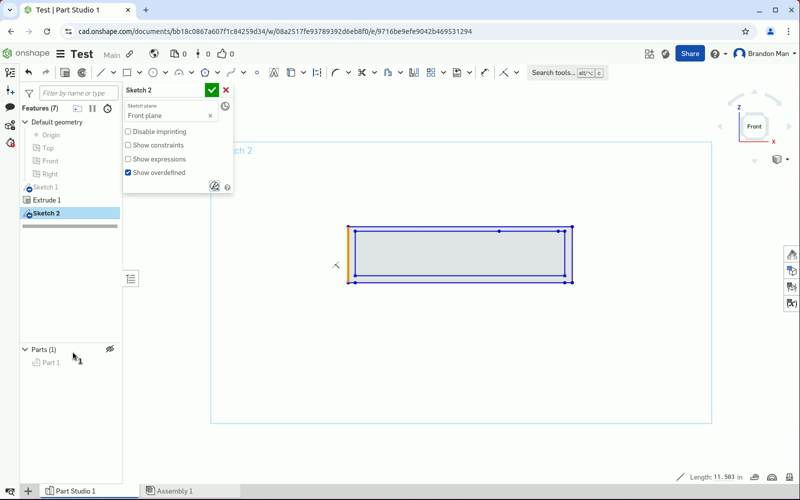
key(shift+y)
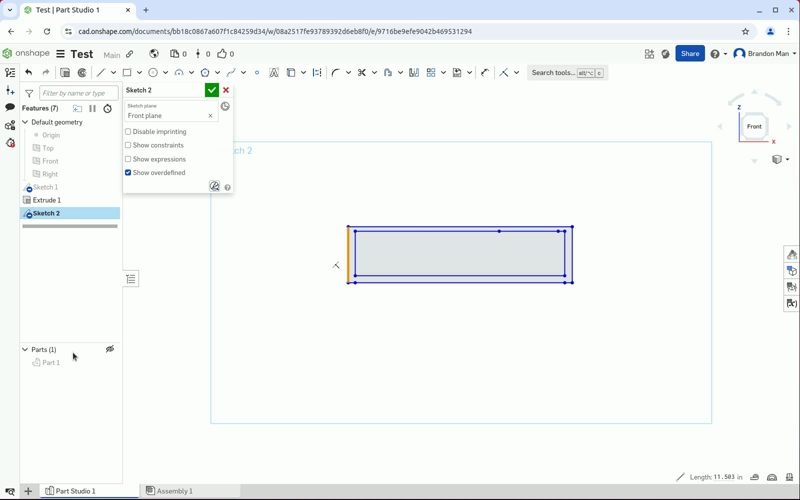
key(shift+e)
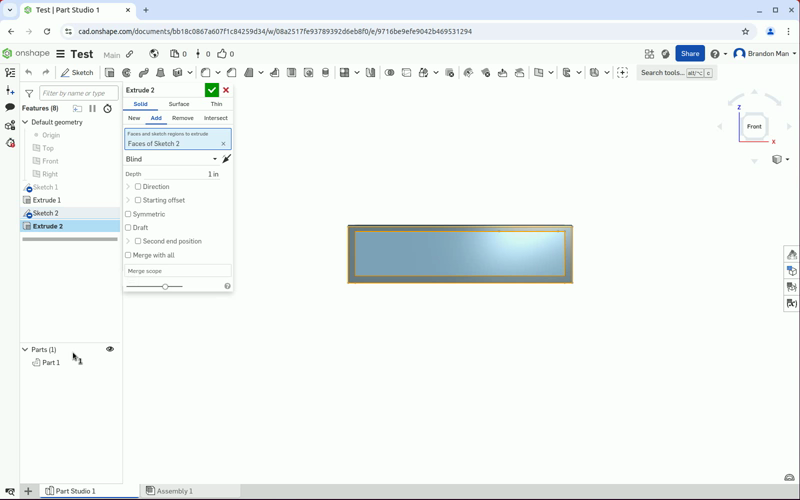
mouse_move(143, 106)
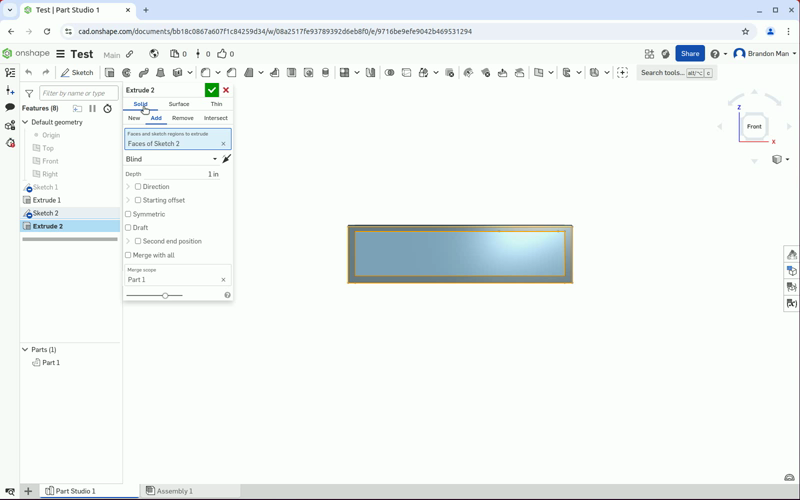
click(143, 106)
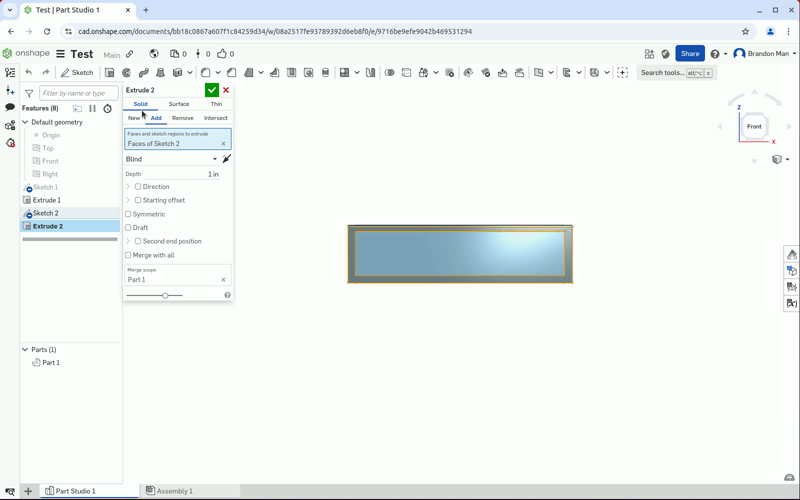
mouse_move(137, 120)
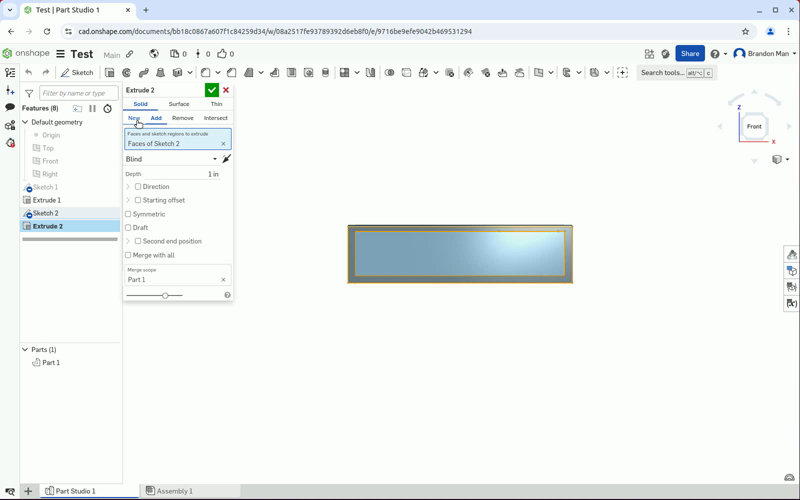
click(137, 120)
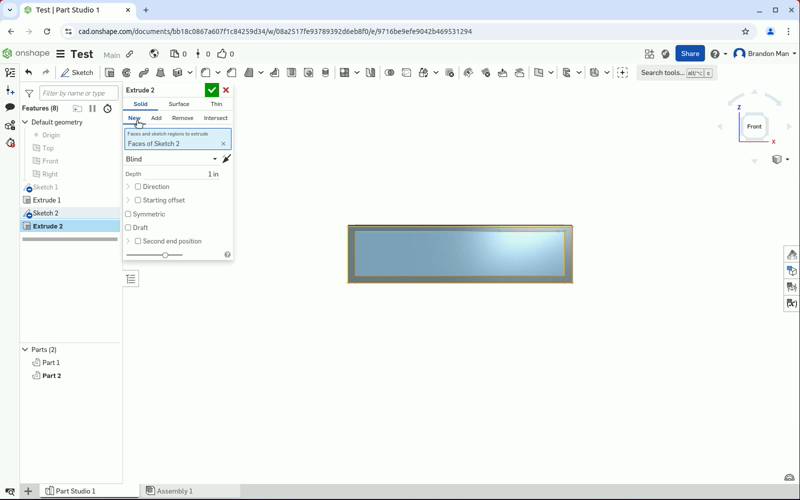
key(tab, 4)
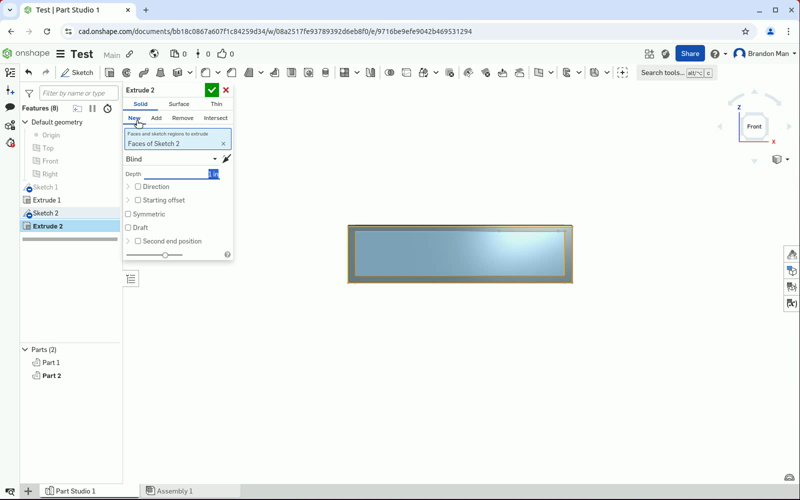
text(26.478)
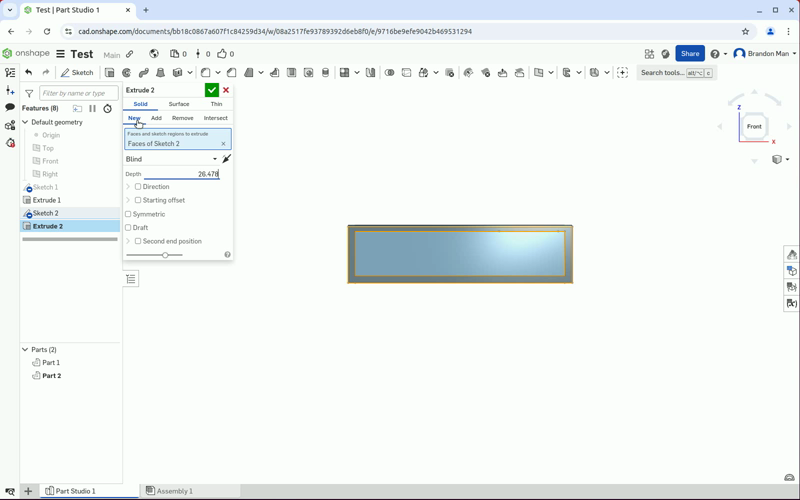
key(tab, 3)
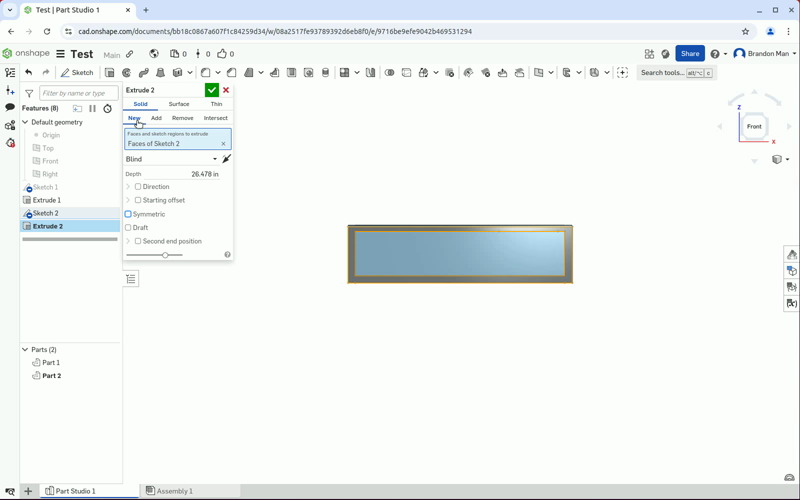
key(space)
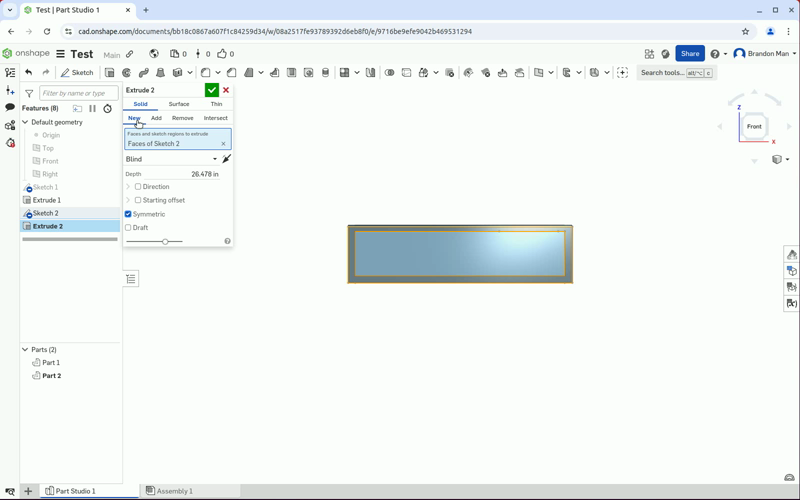
key(enter)
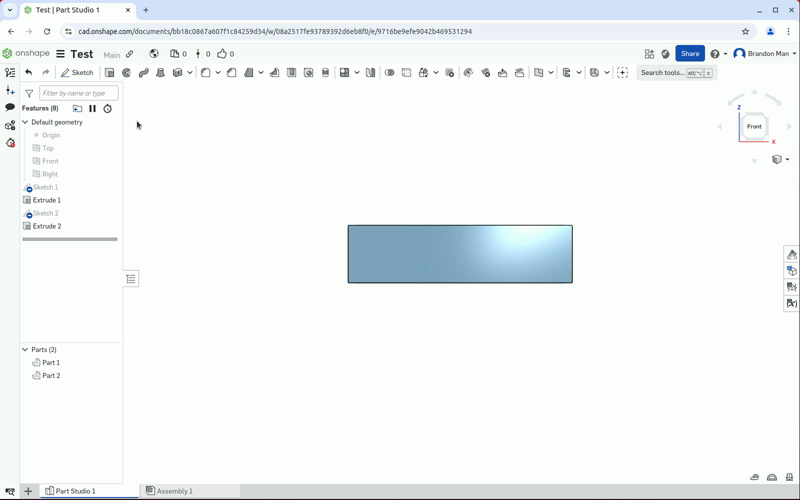
key(shift+h)
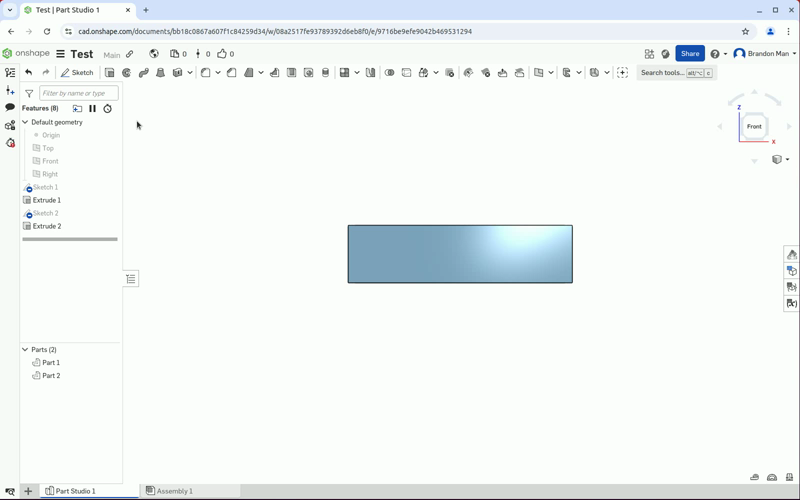
key(shift+h)
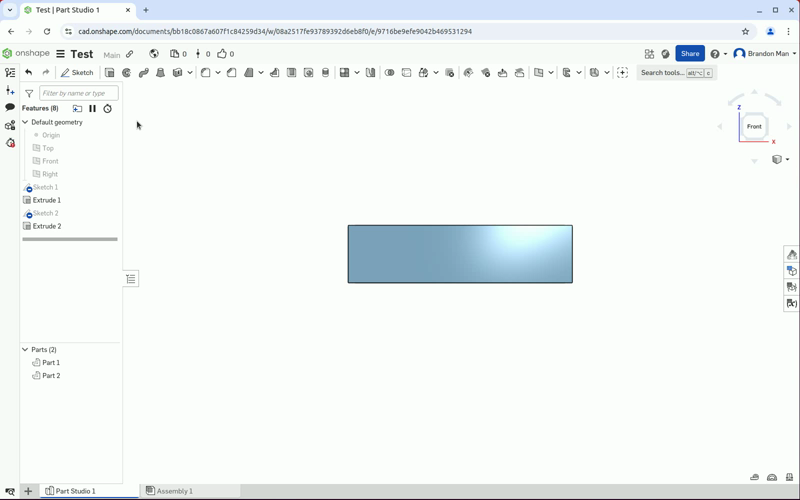
mouse_move(73, 189)
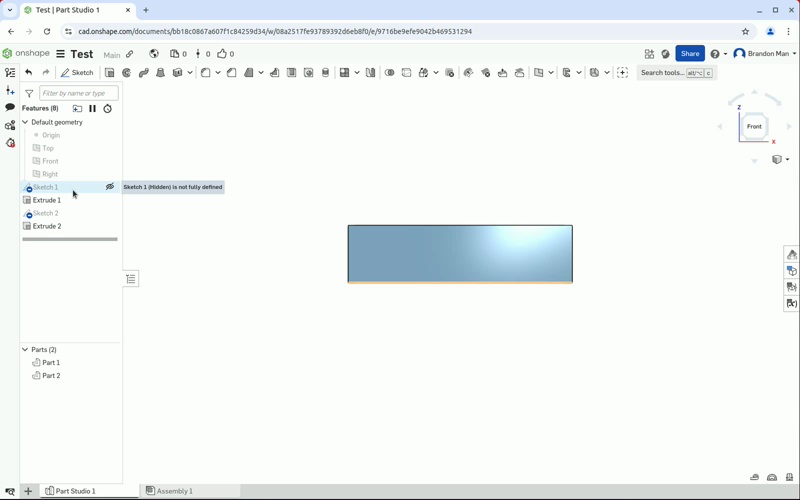
click(73, 189)
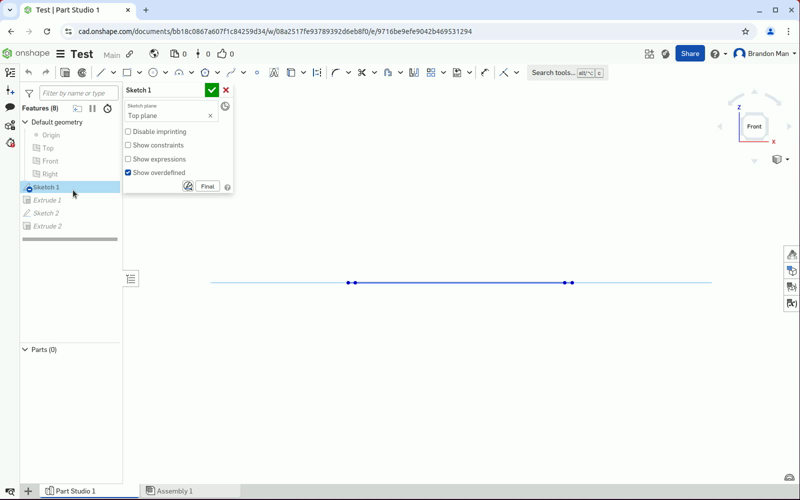
mouse_move(229, 92)
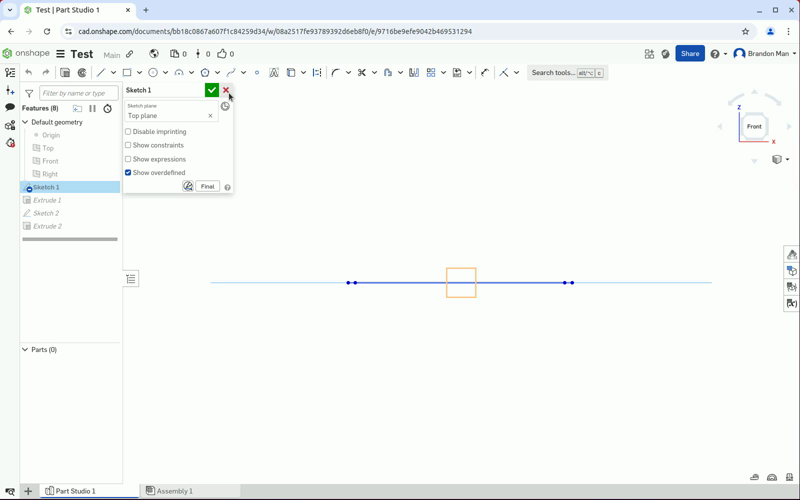
click(229, 92)
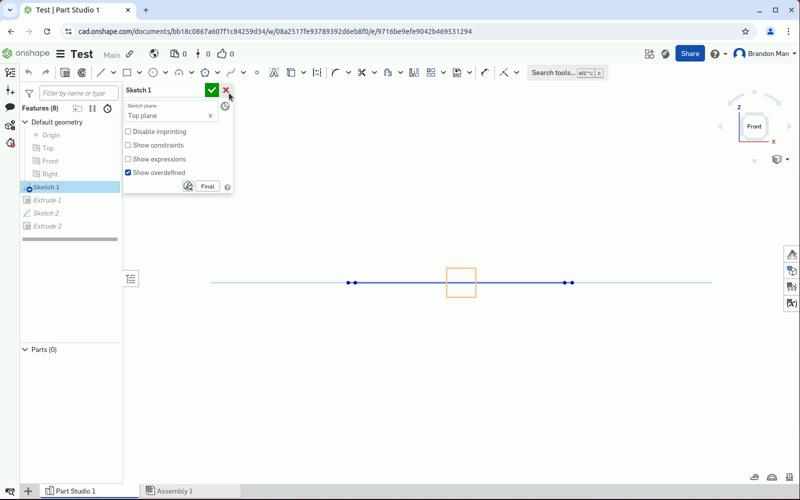
key(shift+s)
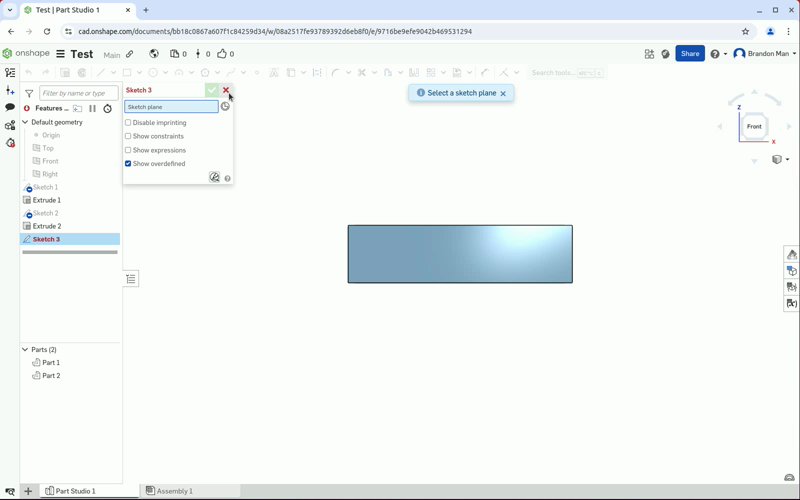
mouse_move(73, 163)
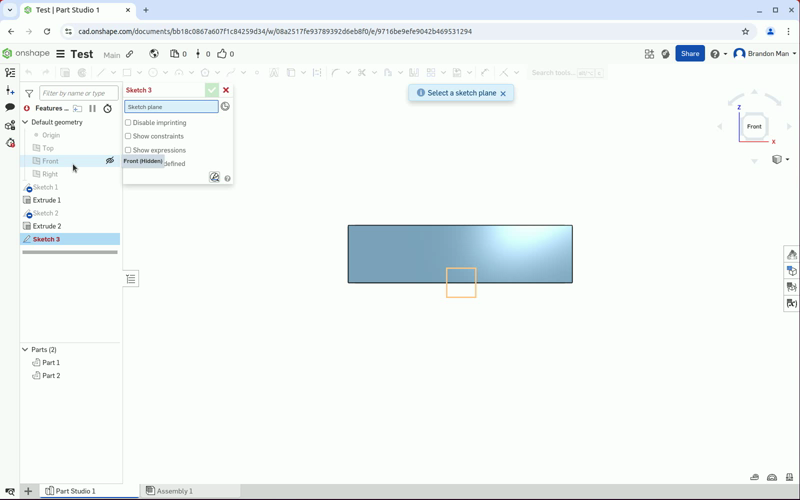
click(73, 163)
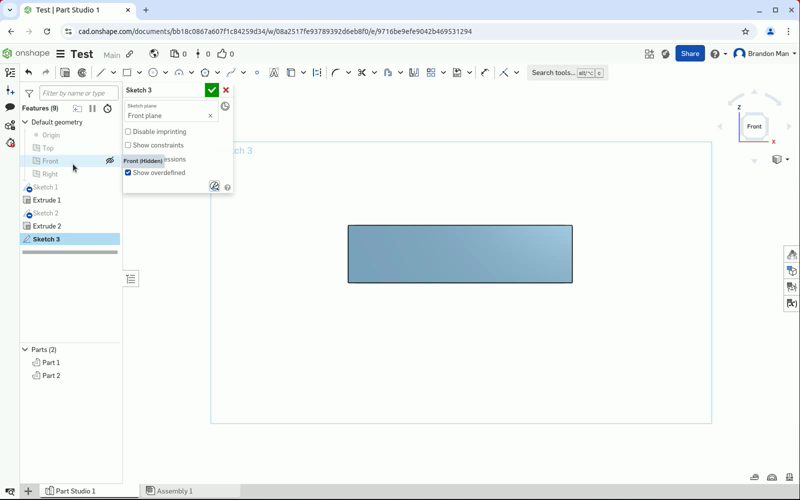
mouse_move(73, 352)
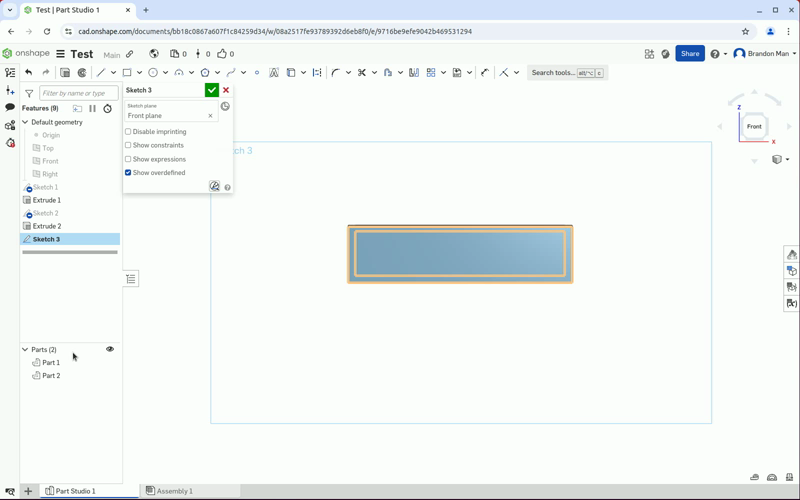
key(y)
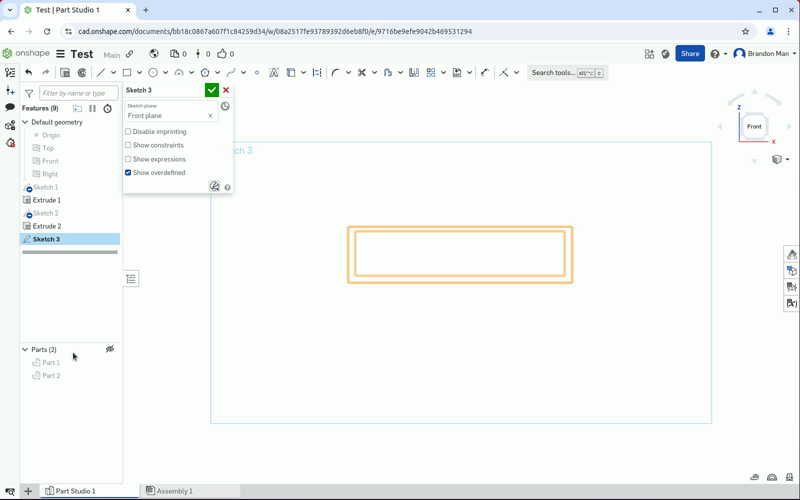
key(l)
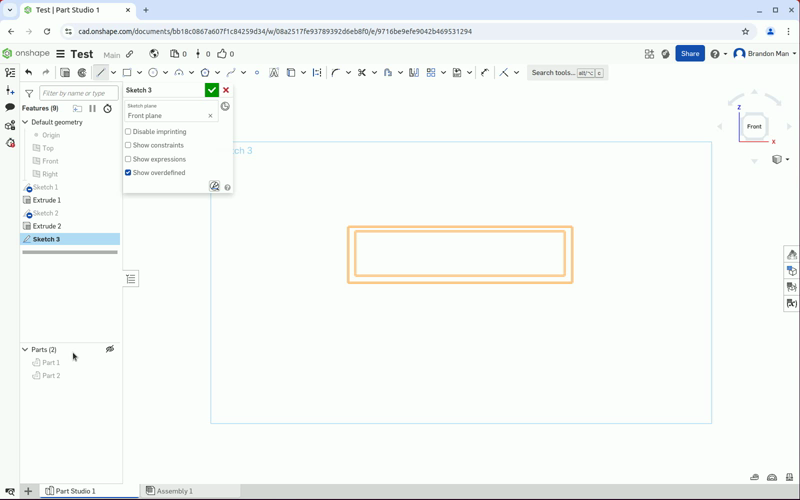
key_down(shift)
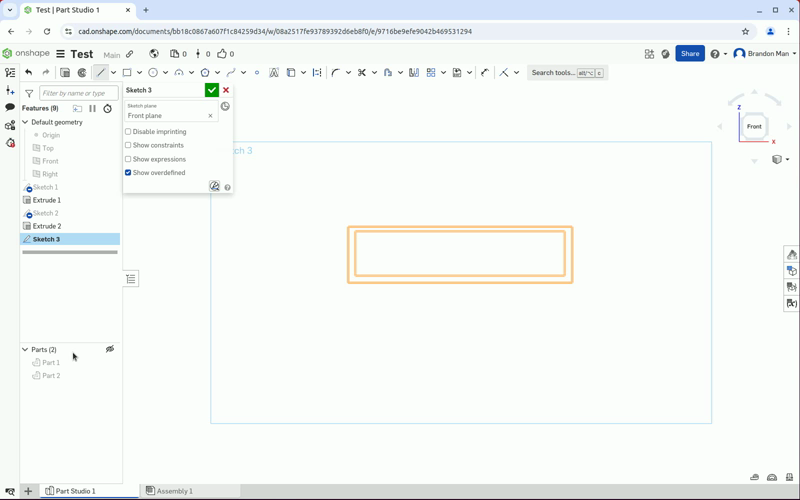
mouse_move(353, 275)
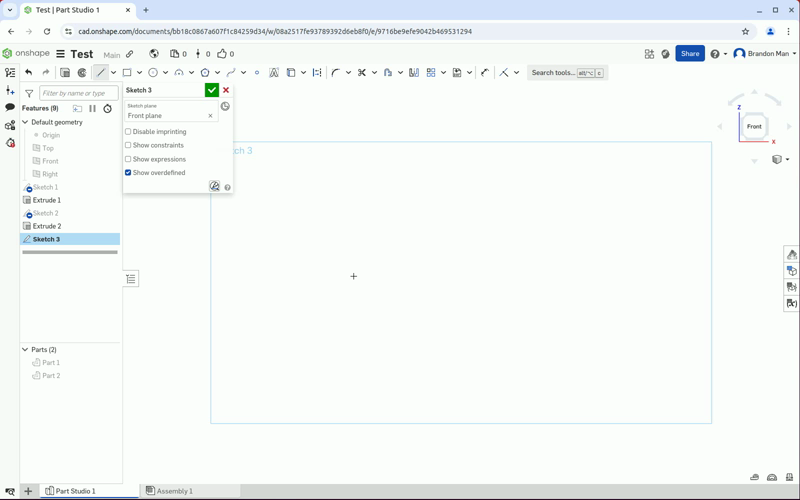
click(353, 275)
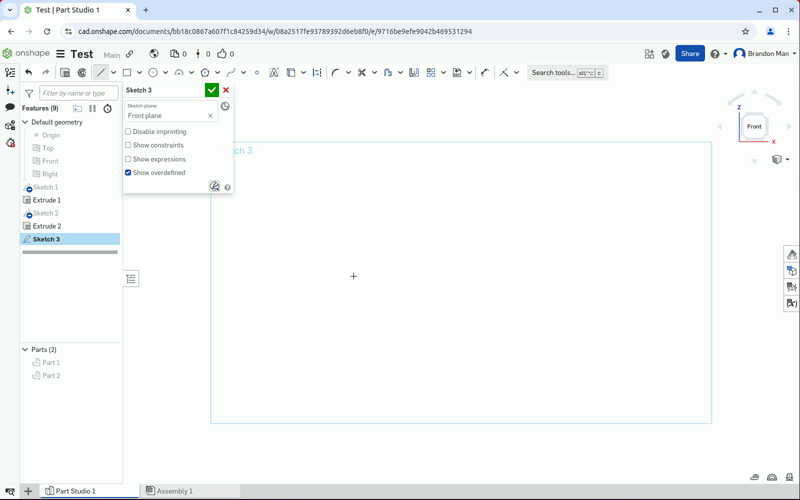
key_up(shift)
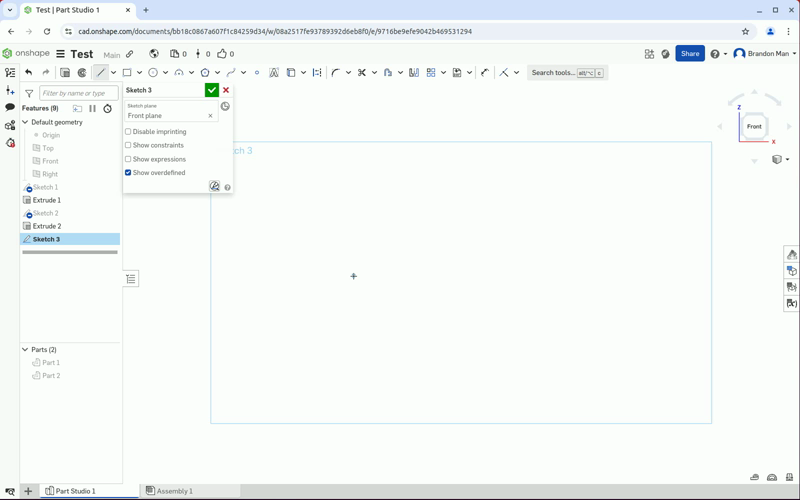
key_down(shift)
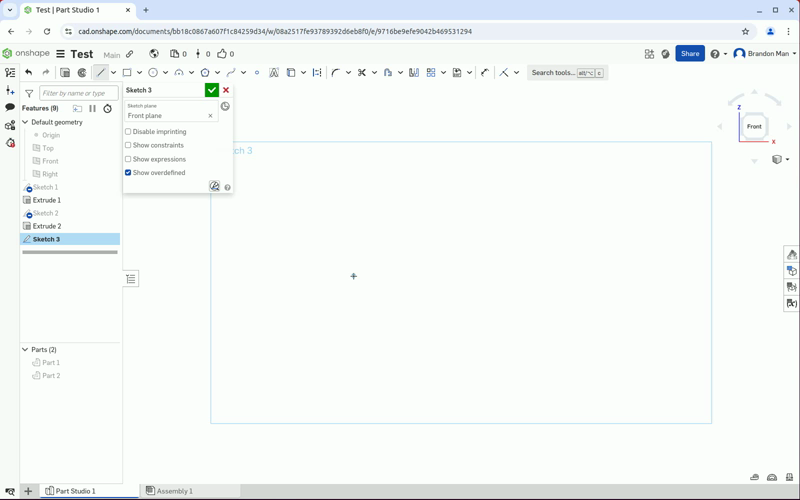
mouse_move(565, 276)
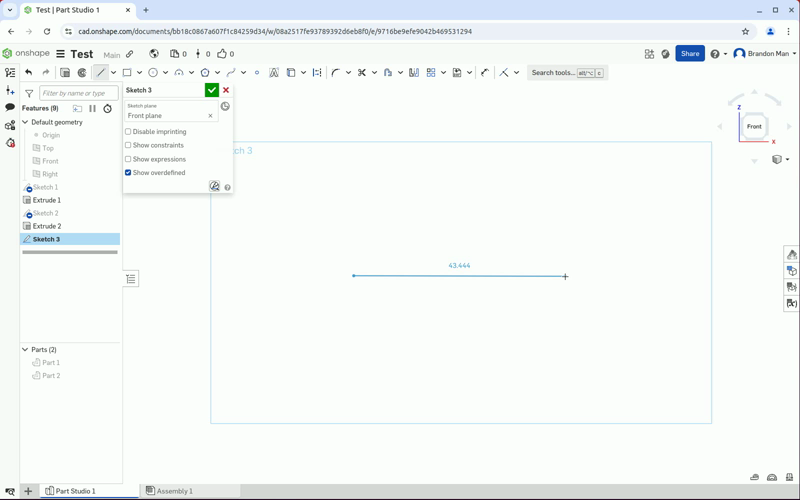
click(565, 276)
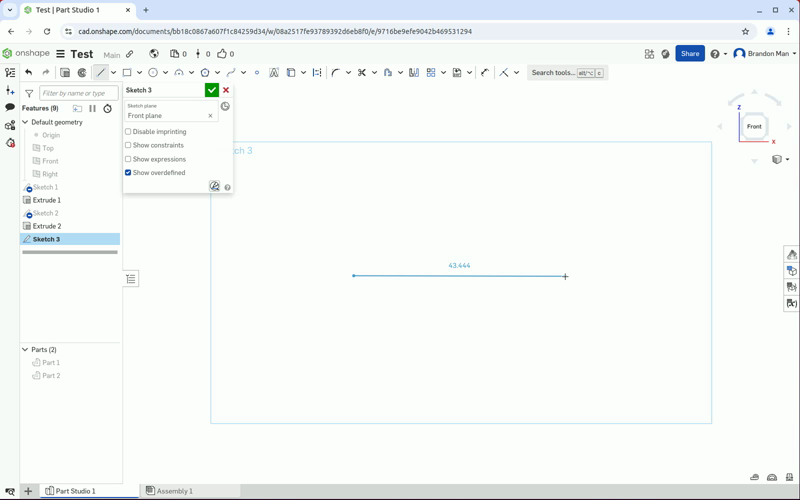
key_up(shift)
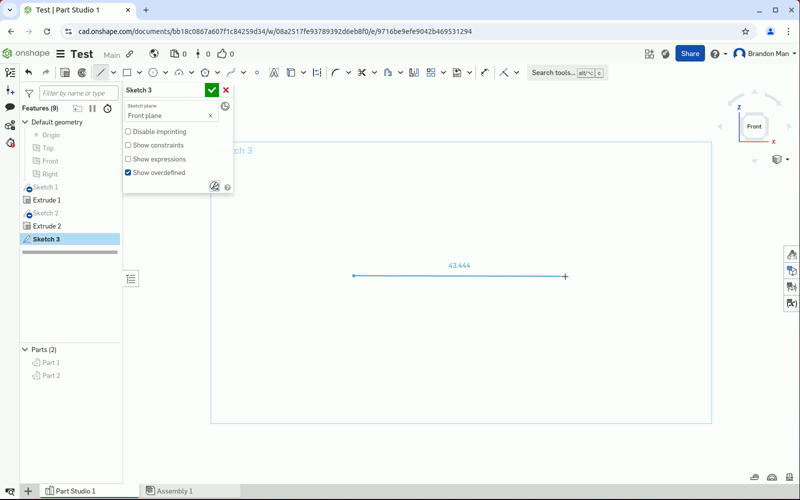
key_down(shift)
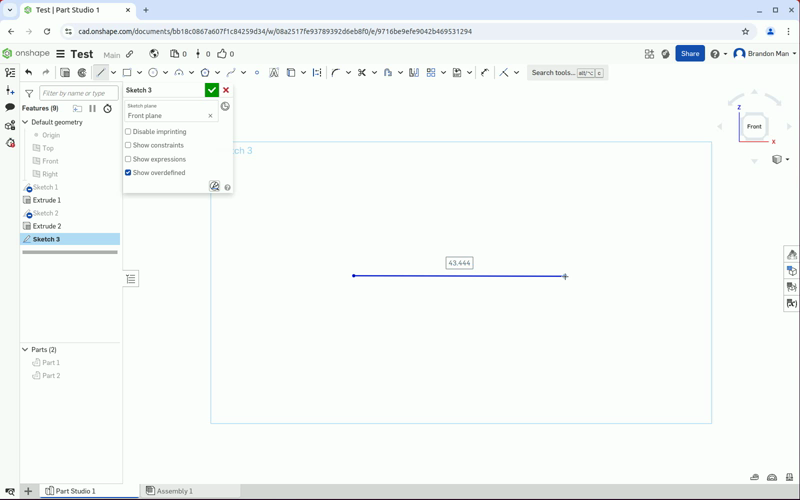
mouse_move(589, 276)
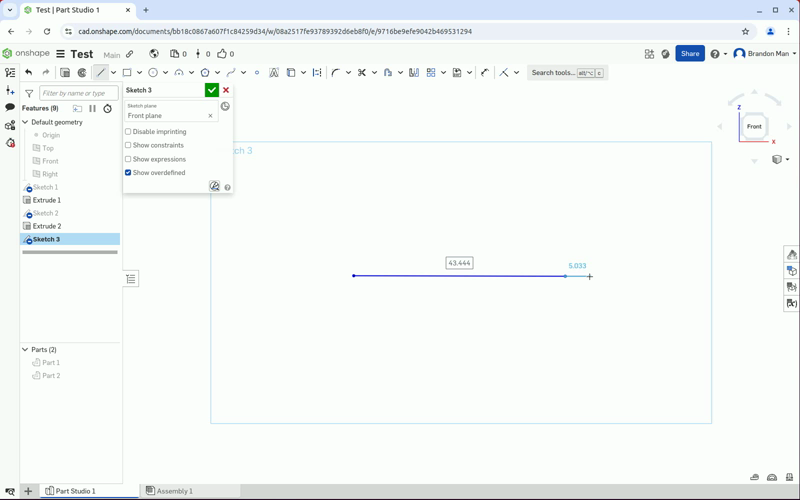
mouse_move(565, 231)
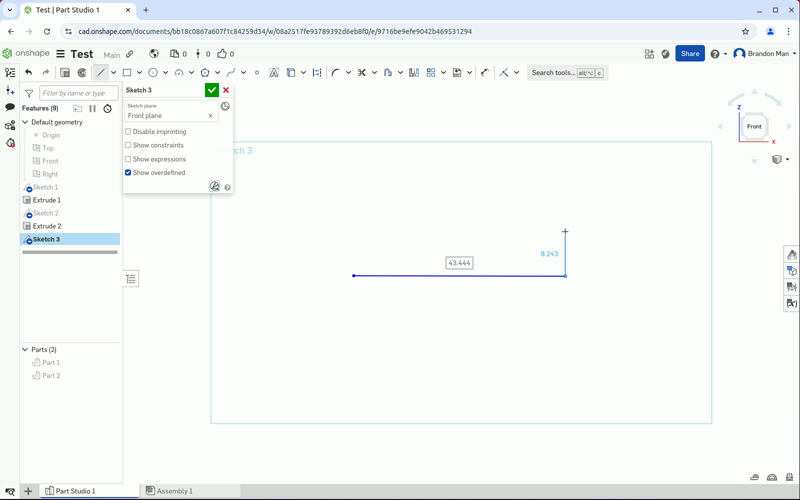
click(565, 231)
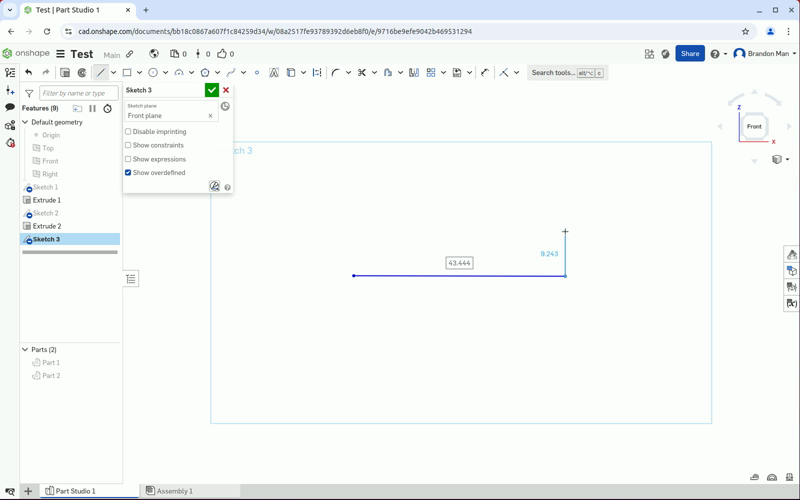
key_up(shift)
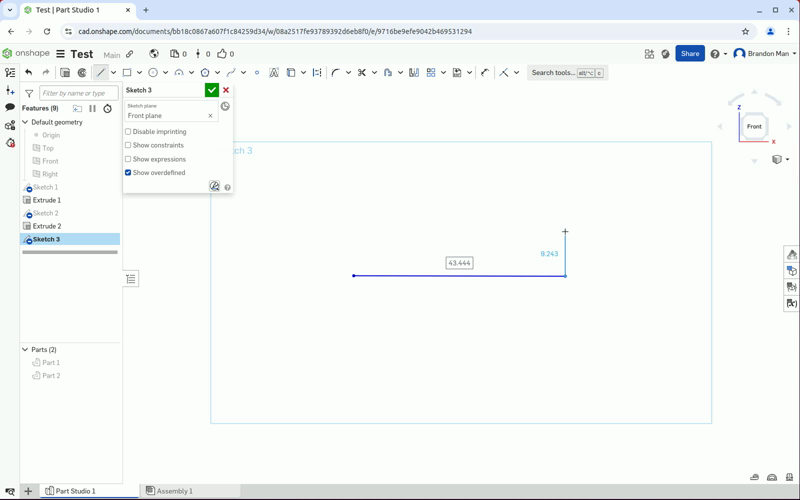
key_down(shift)
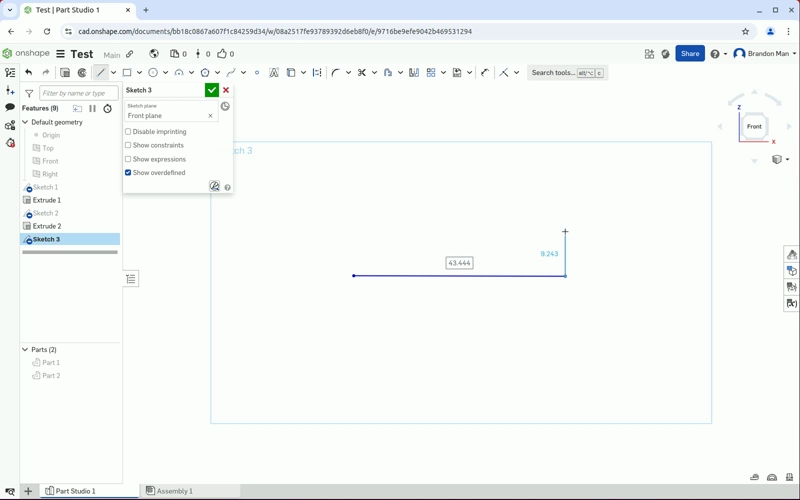
mouse_move(589, 231)
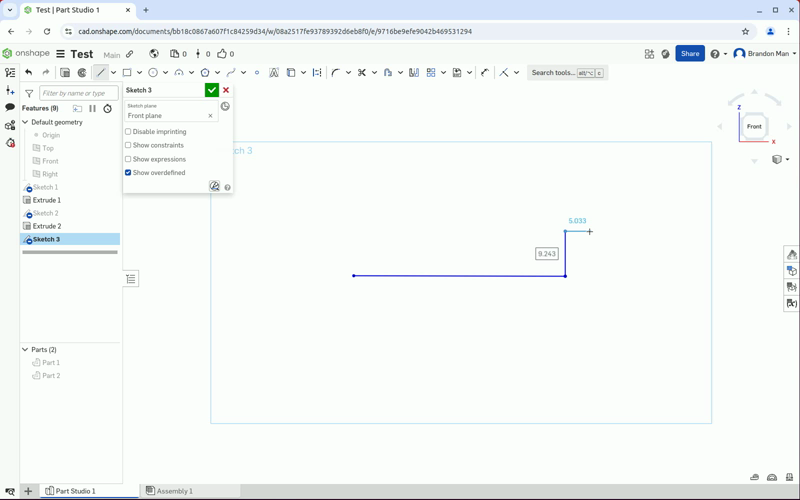
mouse_move(556, 231)
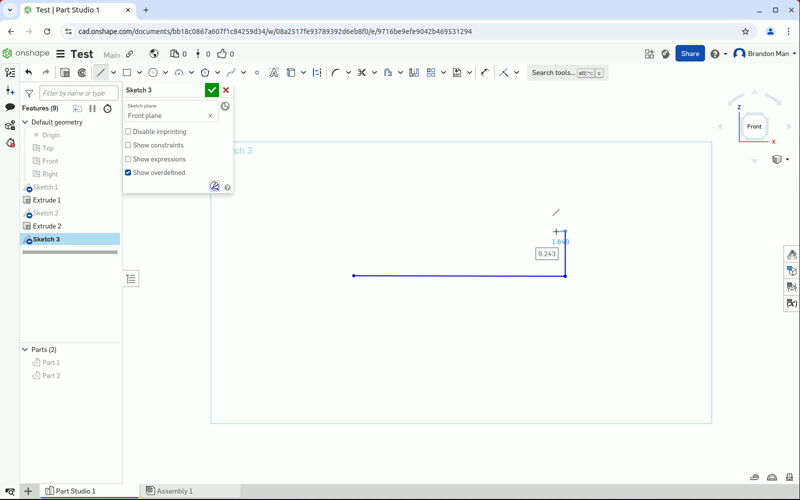
click(556, 231)
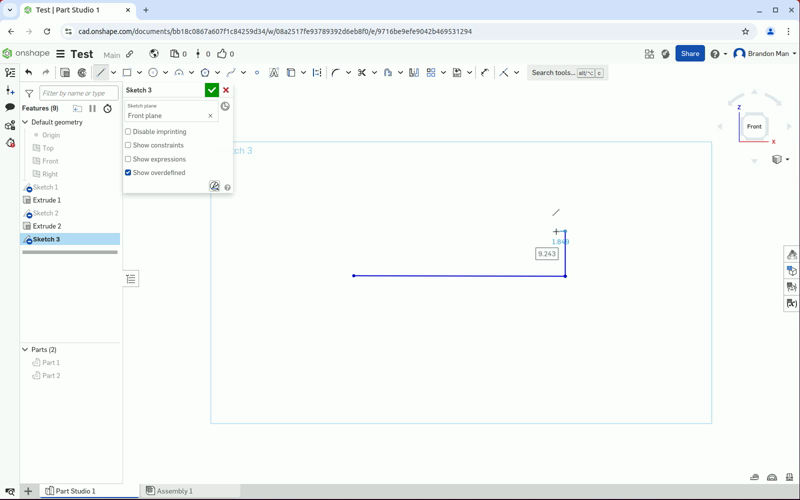
key_up(shift)
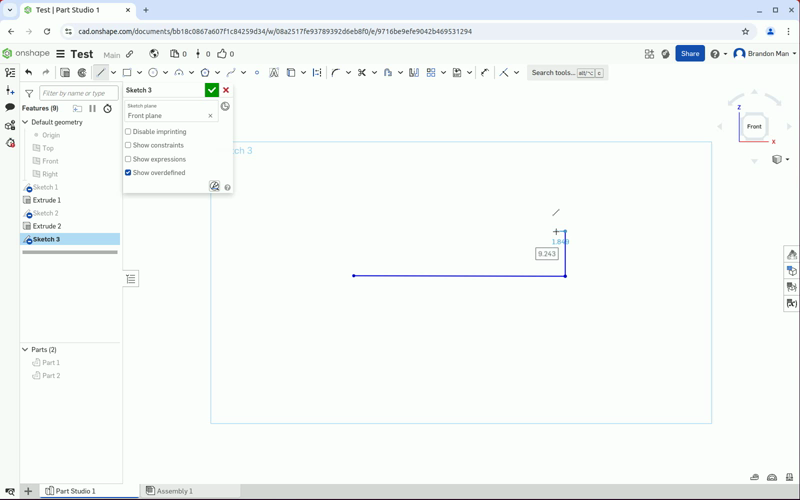
key_down(shift)
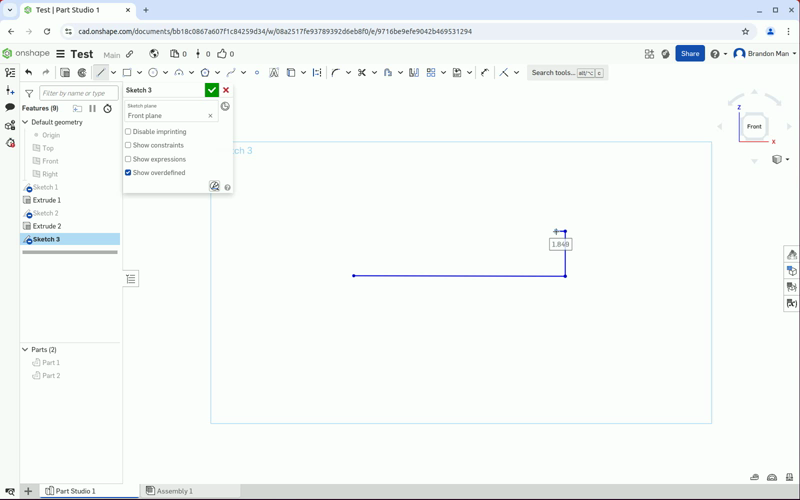
mouse_move(586, 231)
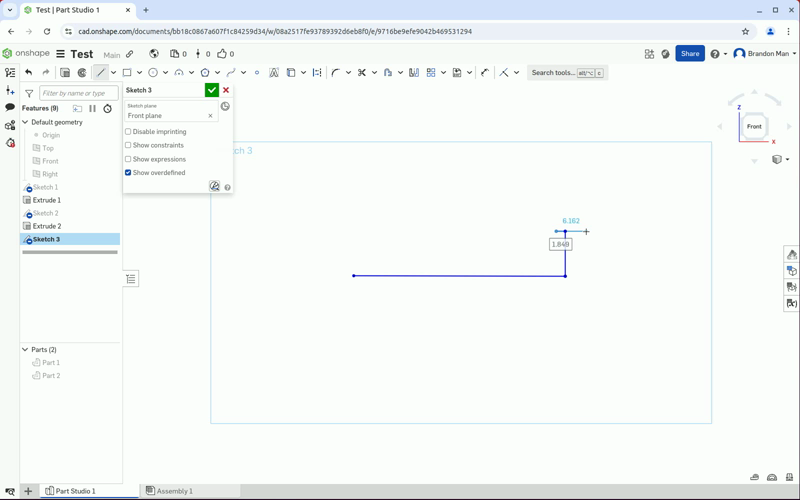
mouse_move(556, 264)
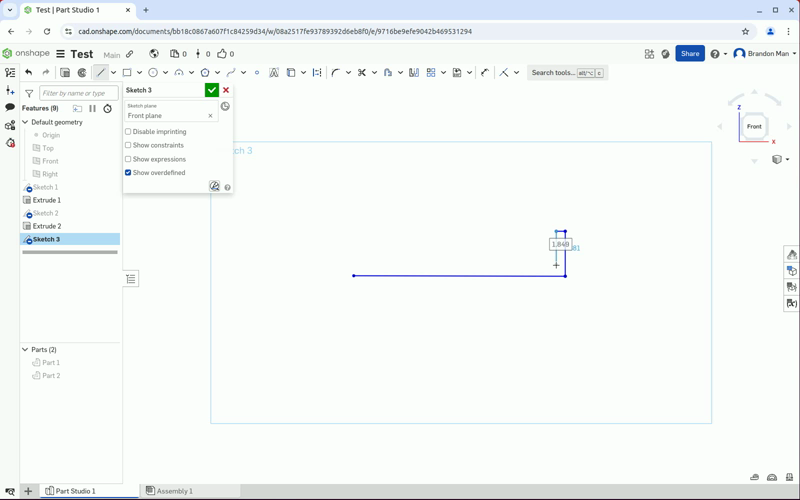
click(556, 264)
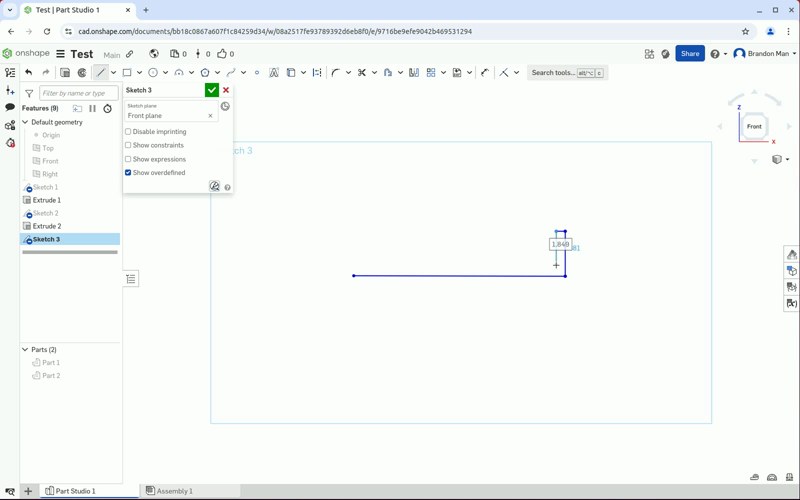
key_up(shift)
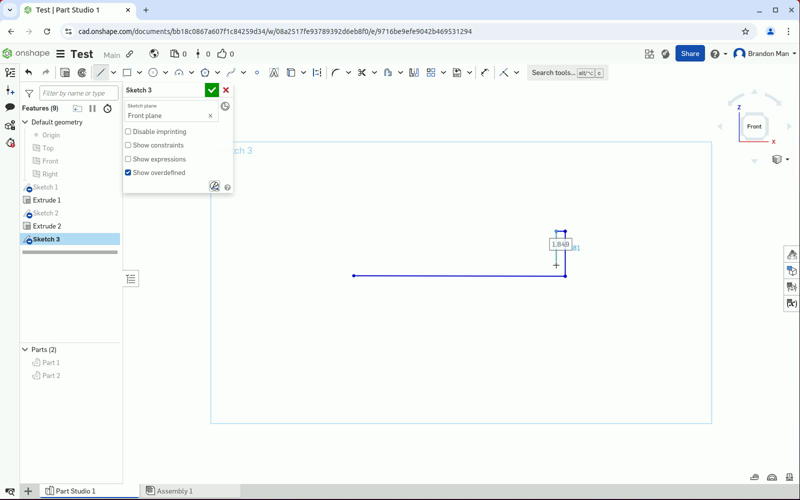
key_down(shift)
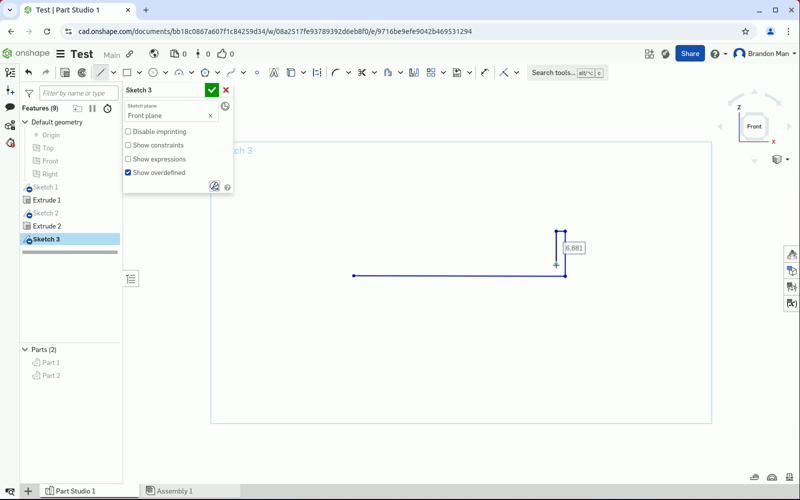
mouse_move(586, 264)
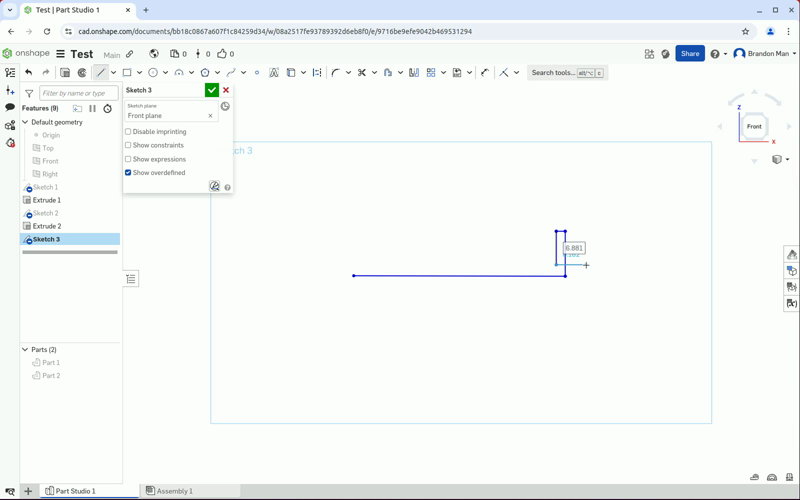
mouse_move(498, 264)
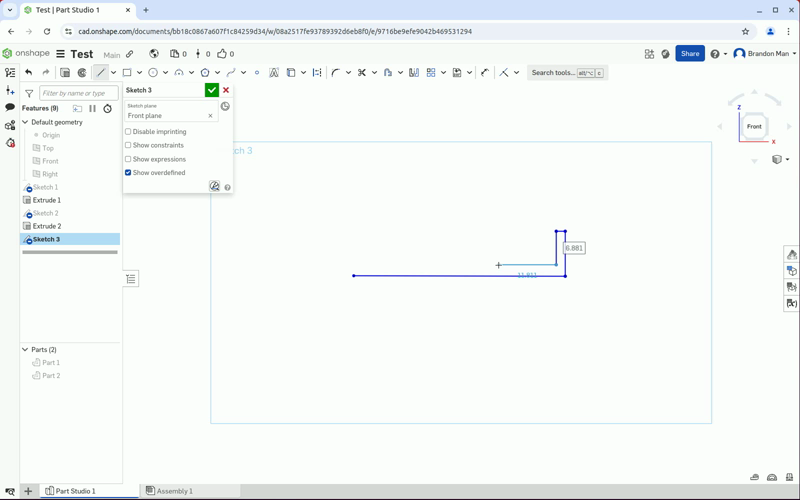
click(498, 264)
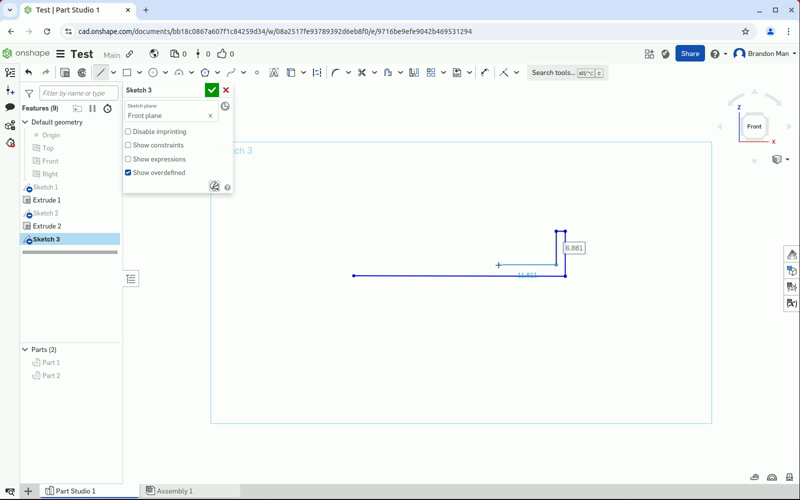
key_up(shift)
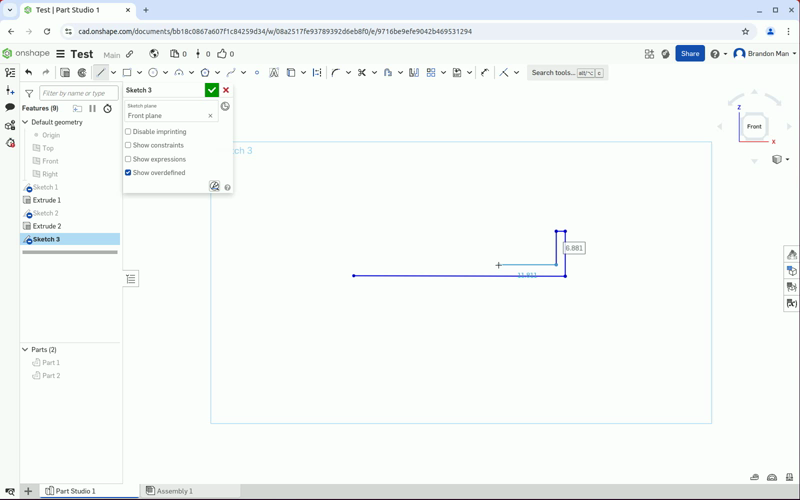
key_down(shift)
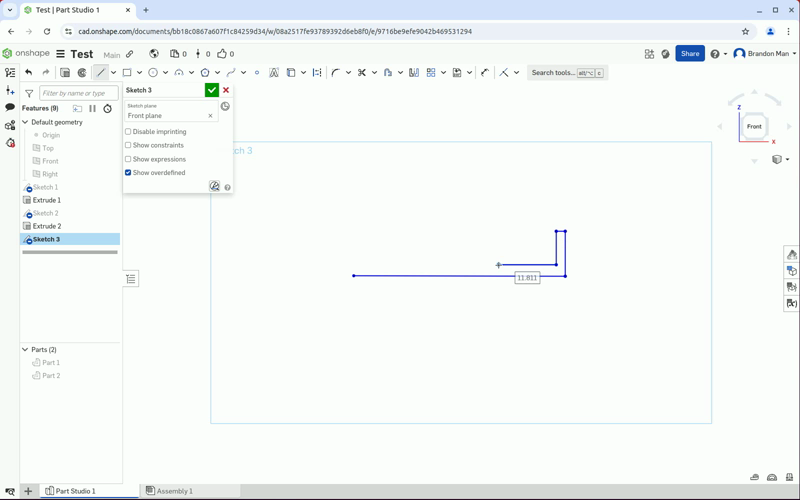
mouse_move(528, 264)
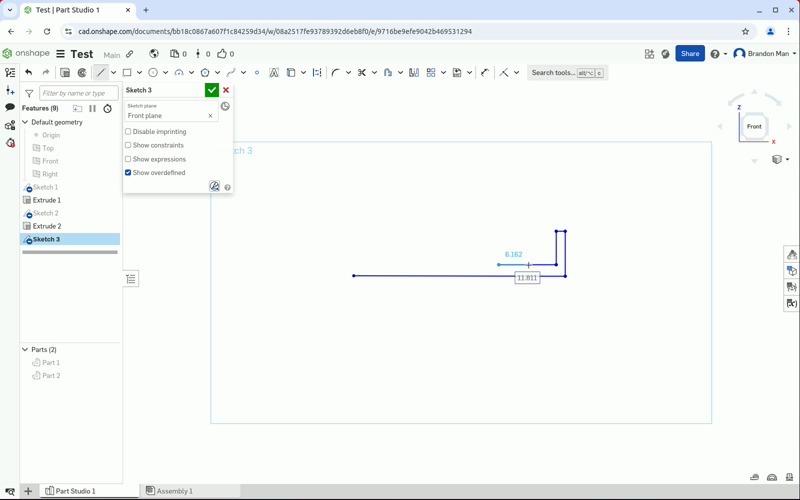
mouse_move(498, 231)
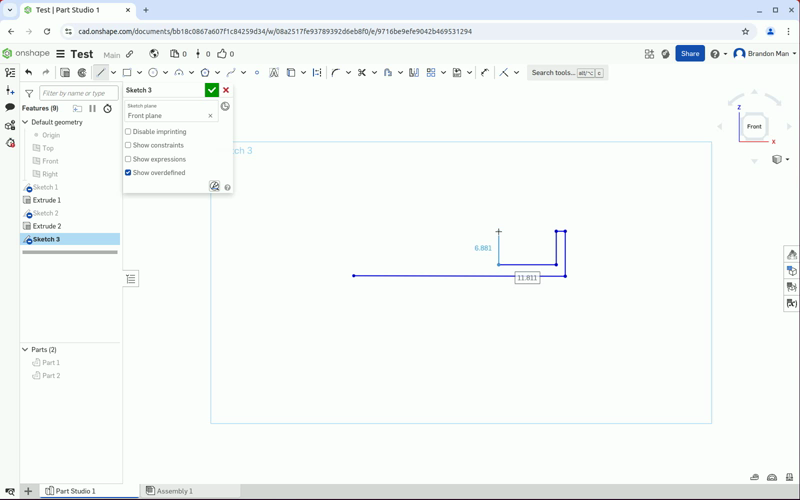
click(498, 231)
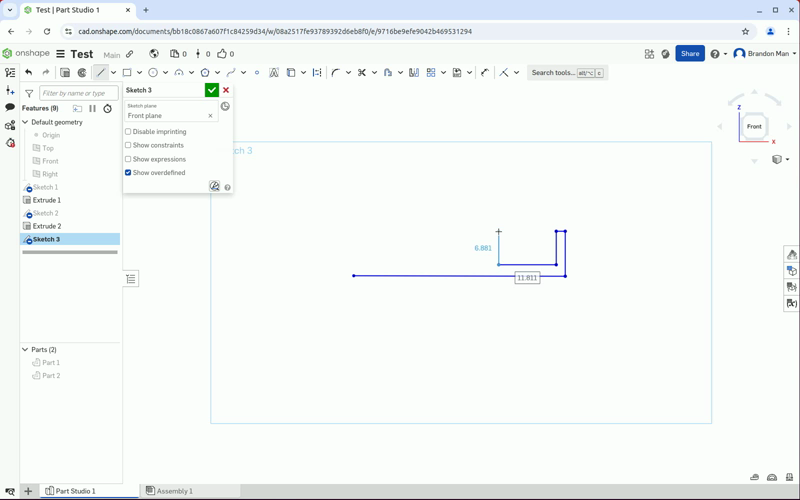
key_up(shift)
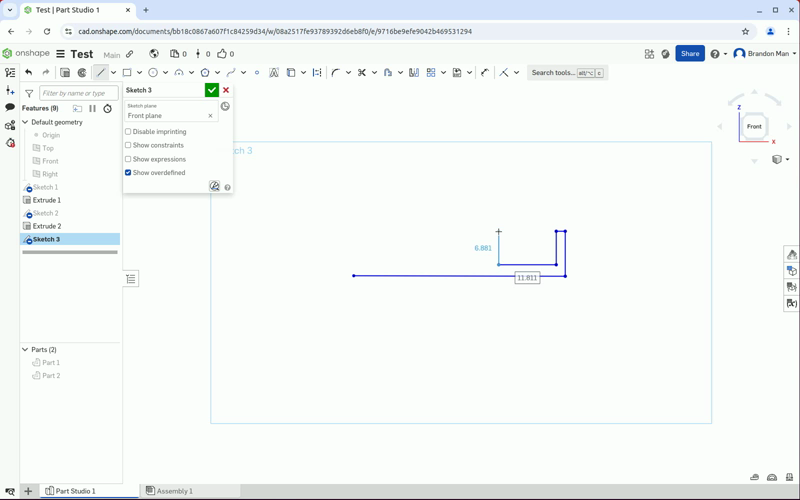
key_down(shift)
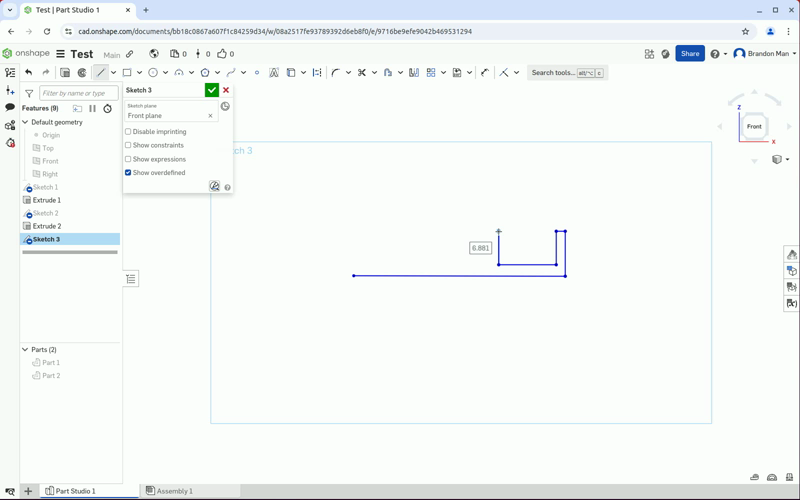
mouse_move(353, 231)
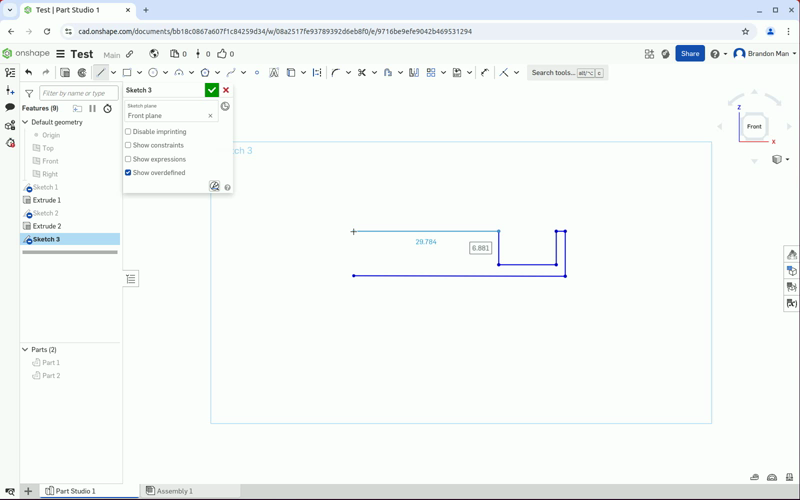
click(353, 231)
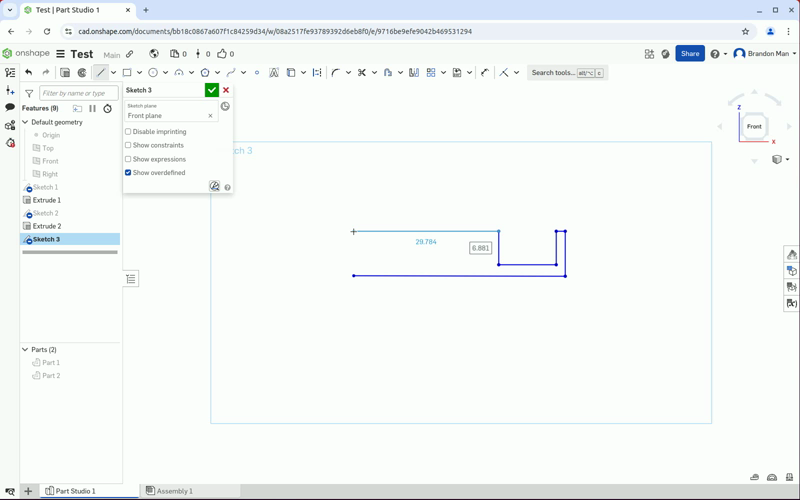
key_up(shift)
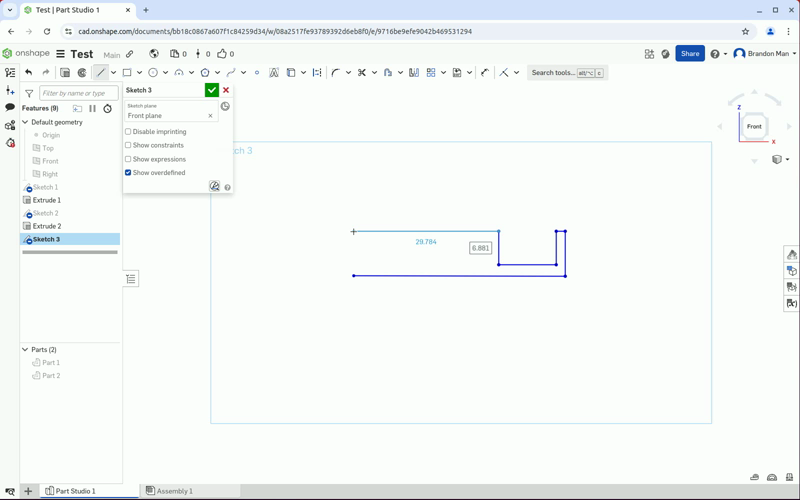
mouse_move(383, 231)
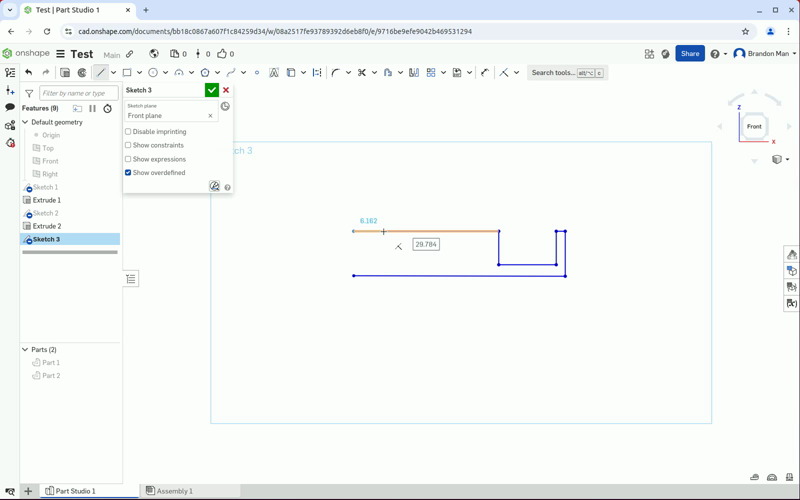
key_down(shift)
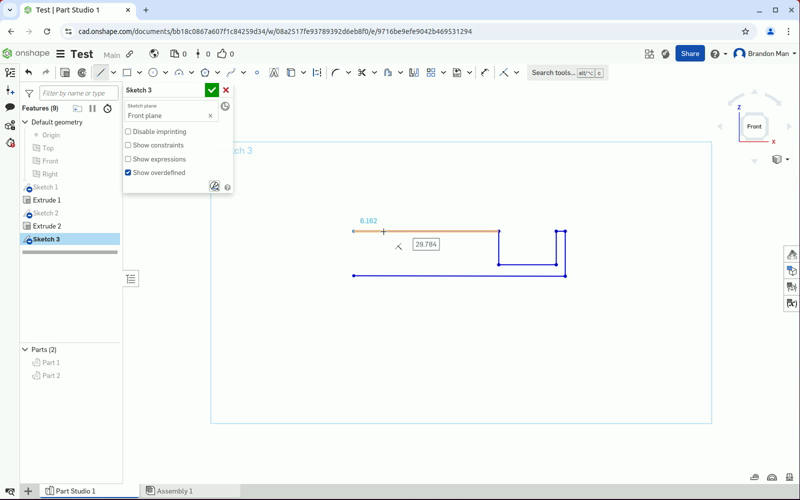
mouse_move(353, 275)
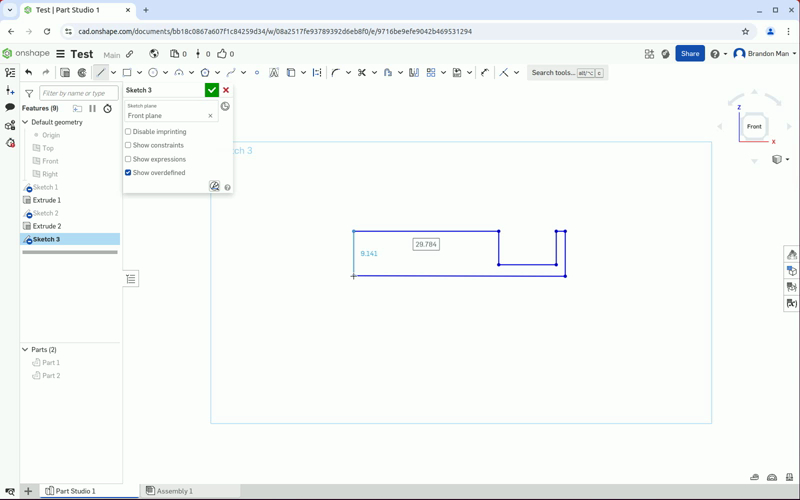
key_up(shift)
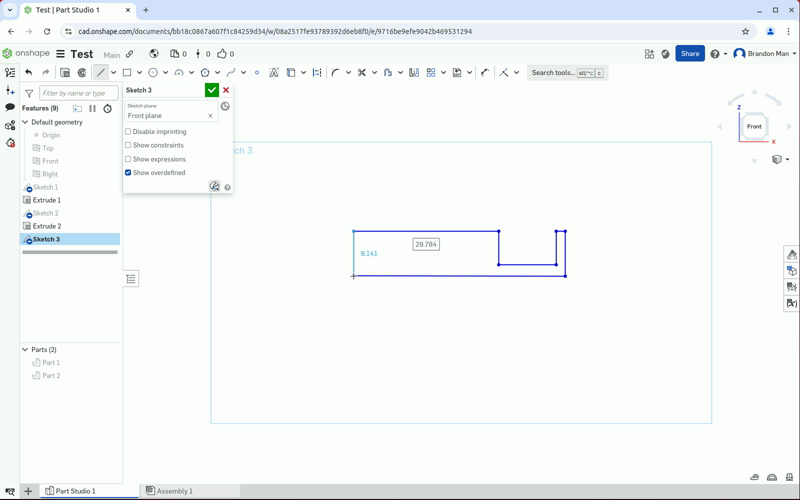
click(353, 275)
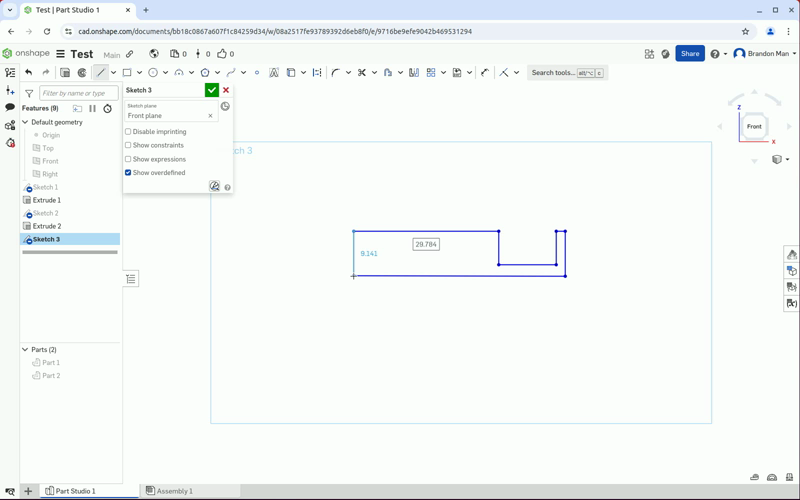
key(esc)
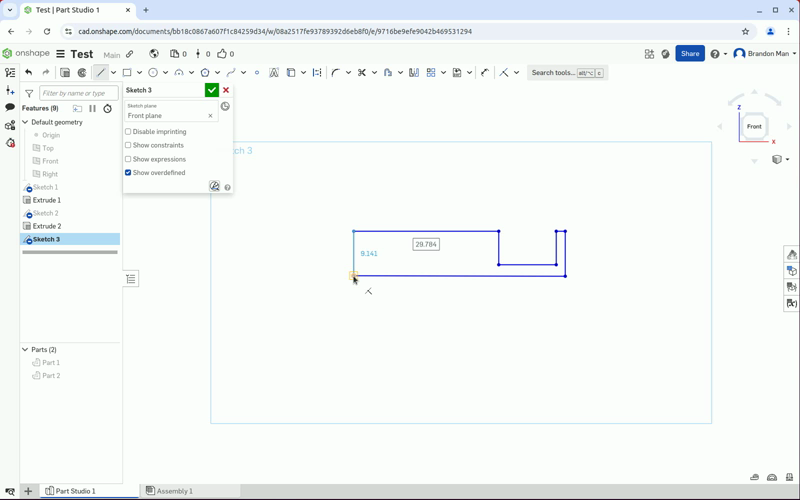
mouse_move(372, 268)
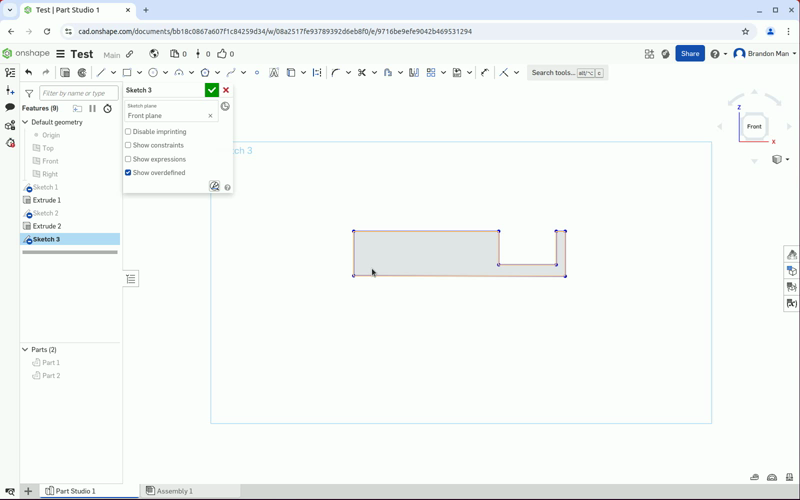
click(372, 268)
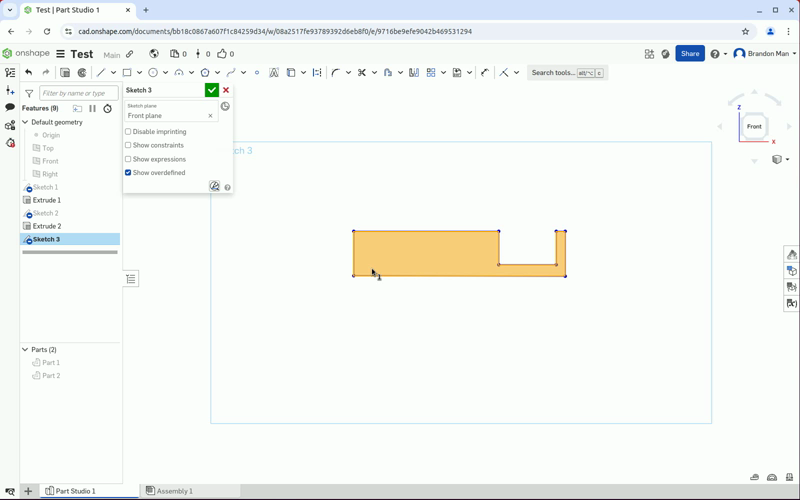
mouse_move(73, 352)
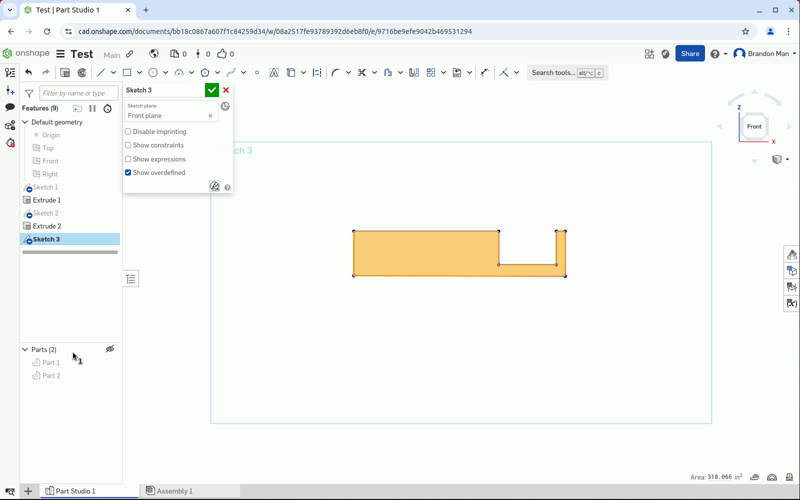
key(shift+y)
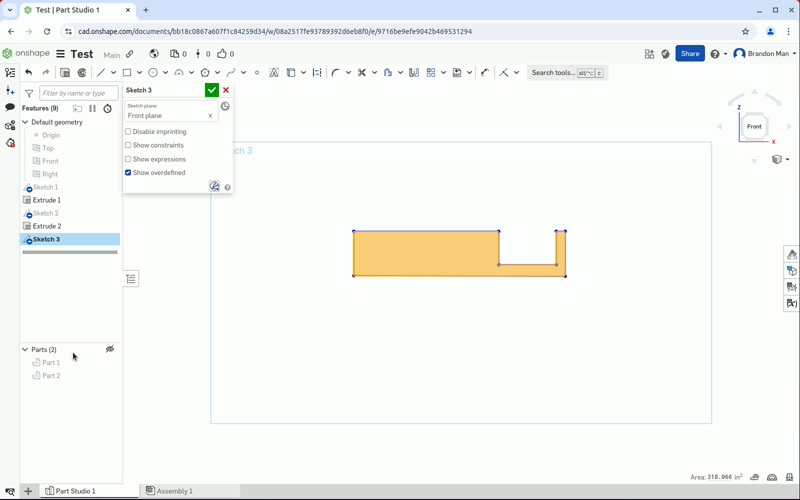
key(shift+e)
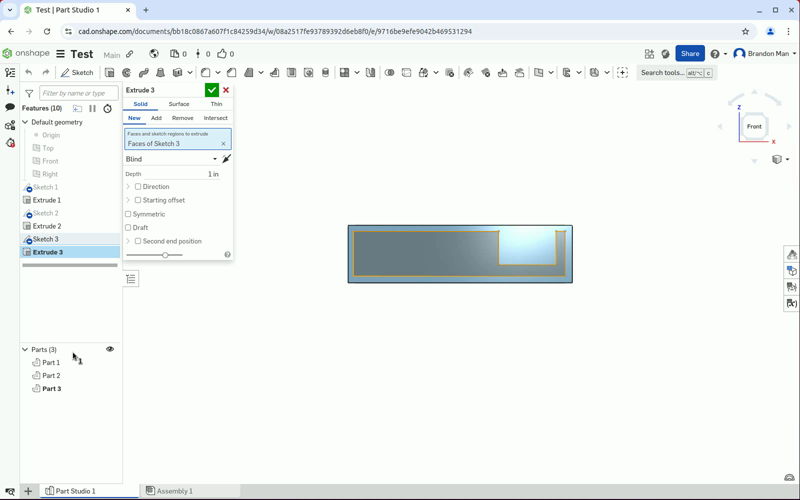
mouse_move(143, 106)
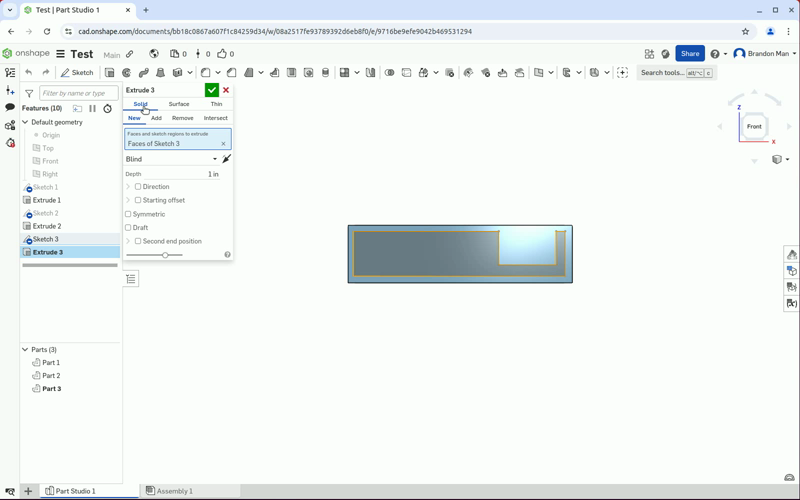
click(143, 106)
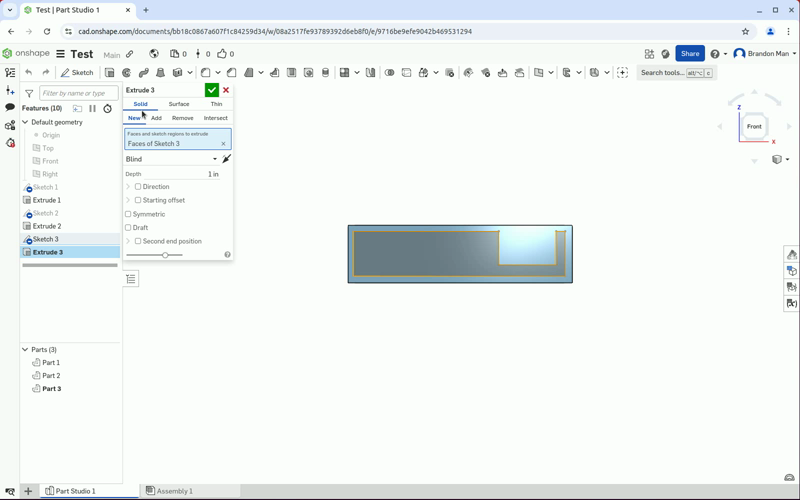
mouse_move(137, 120)
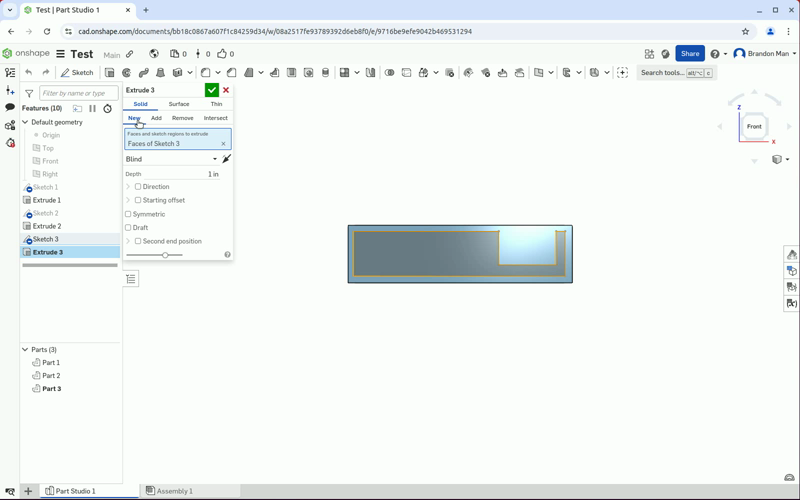
click(137, 120)
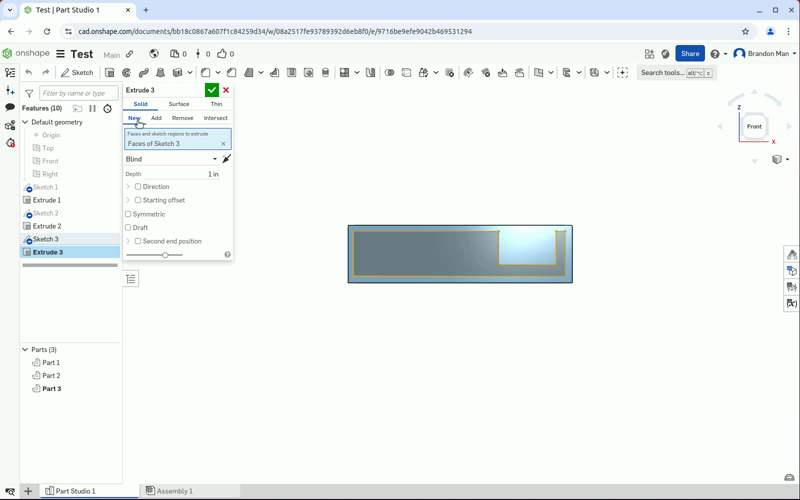
key(tab, 4)
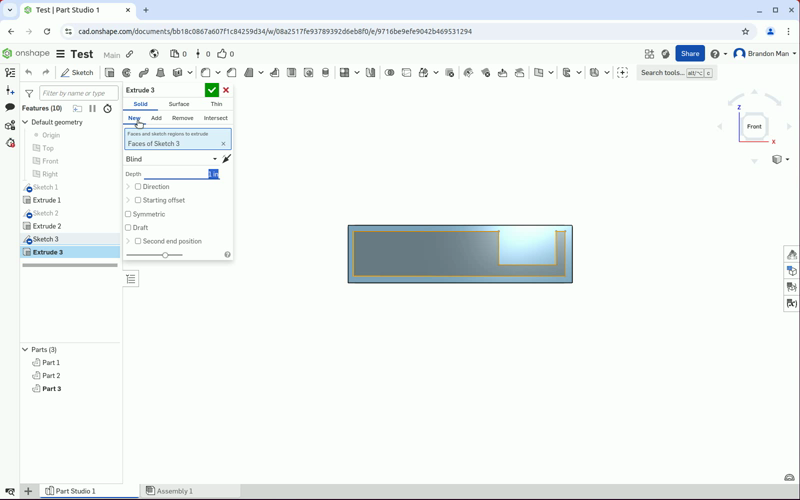
text(26.478)
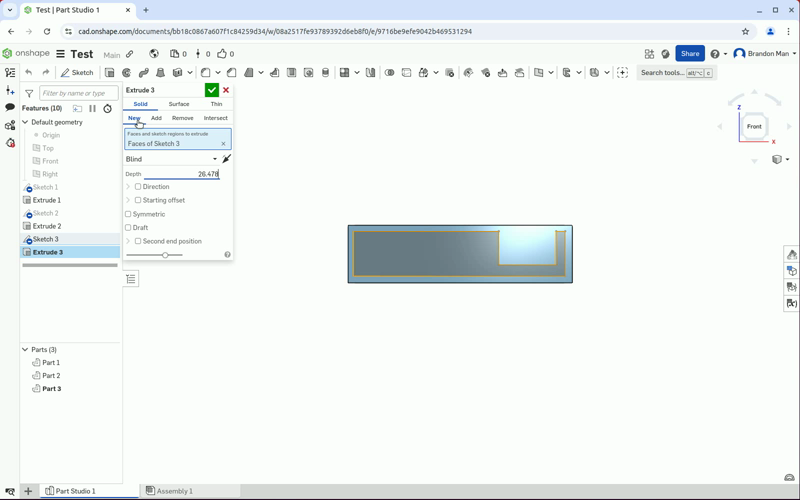
key(tab, 3)
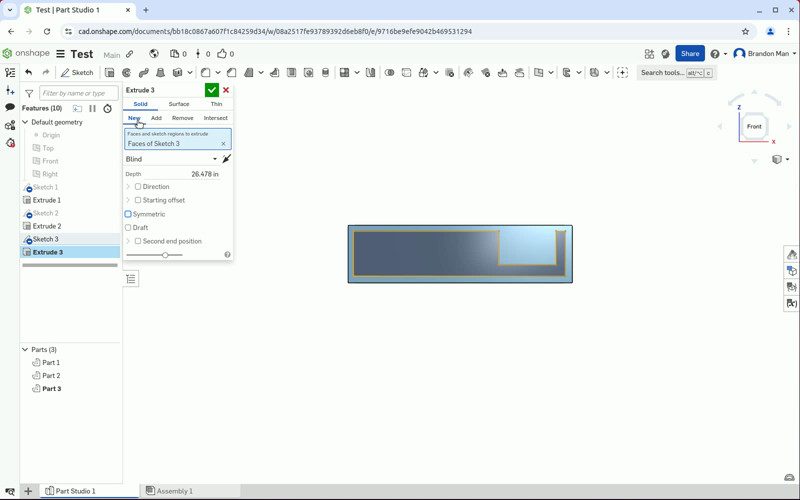
key(space)
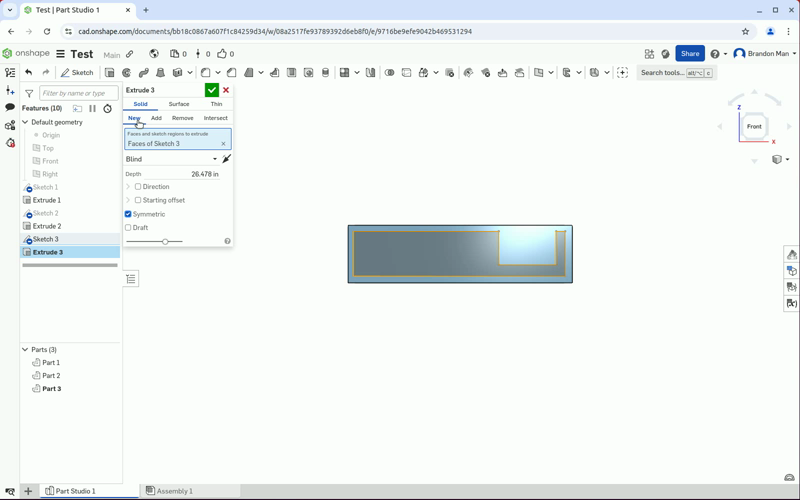
key(enter)
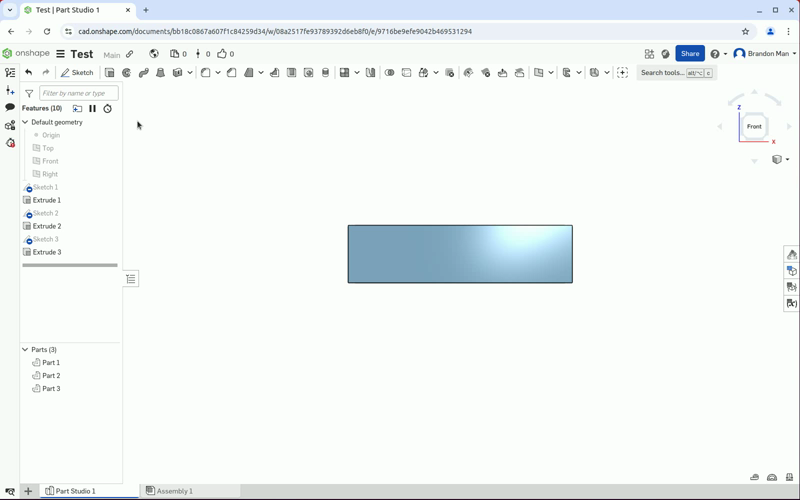
key(shift+h)
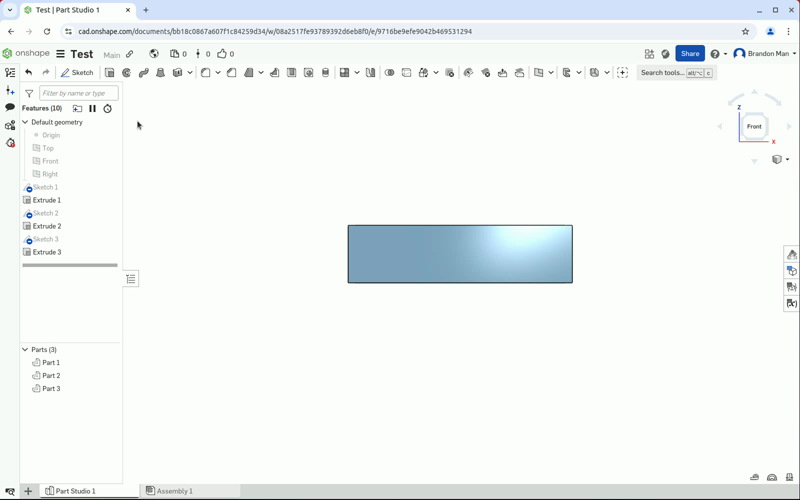
key(shift+h)
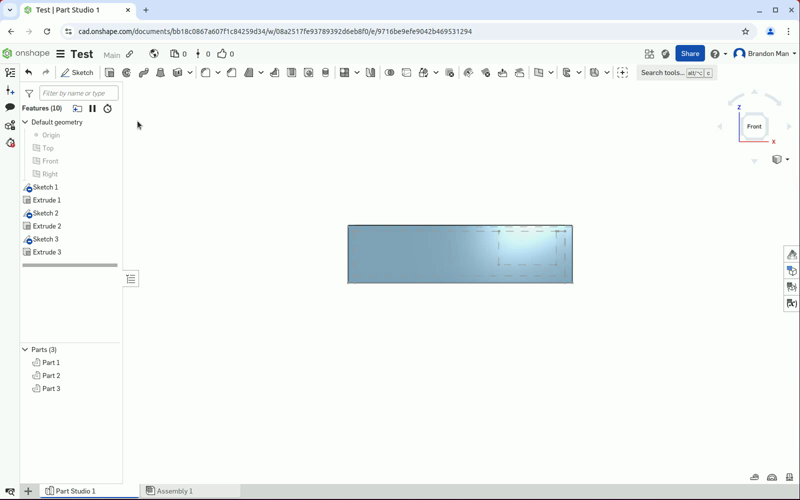
key(shift+7)
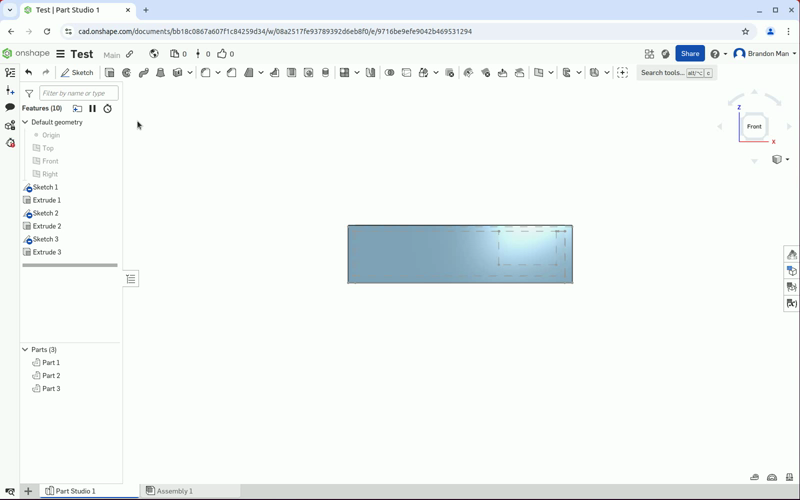
key(left, 2)
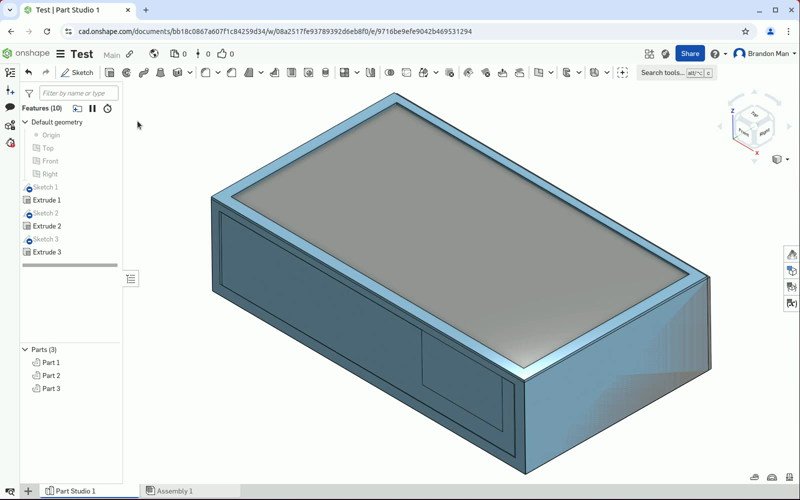
key(down, 2)
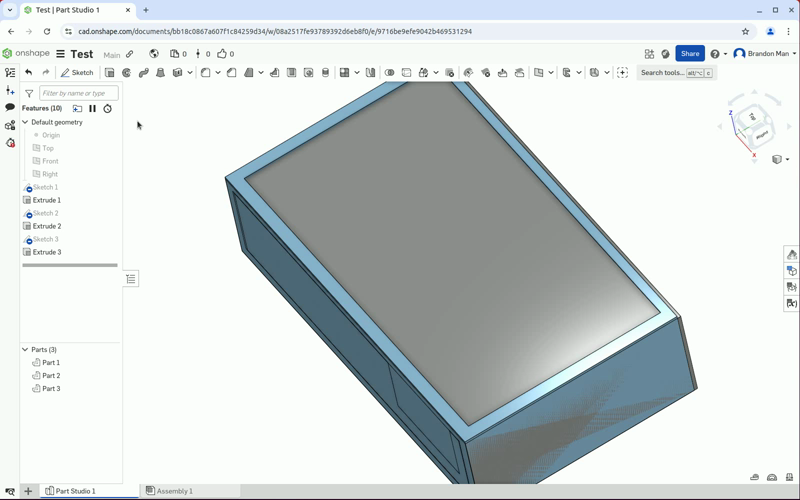
key(up, 2)
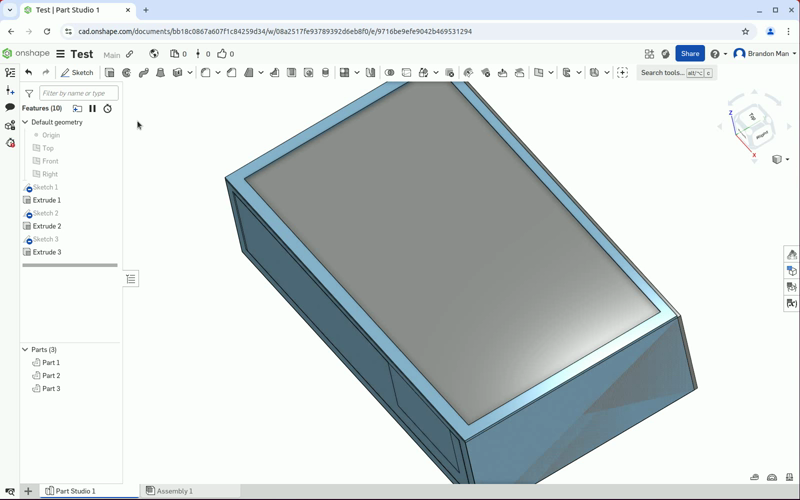
key(right, 2)
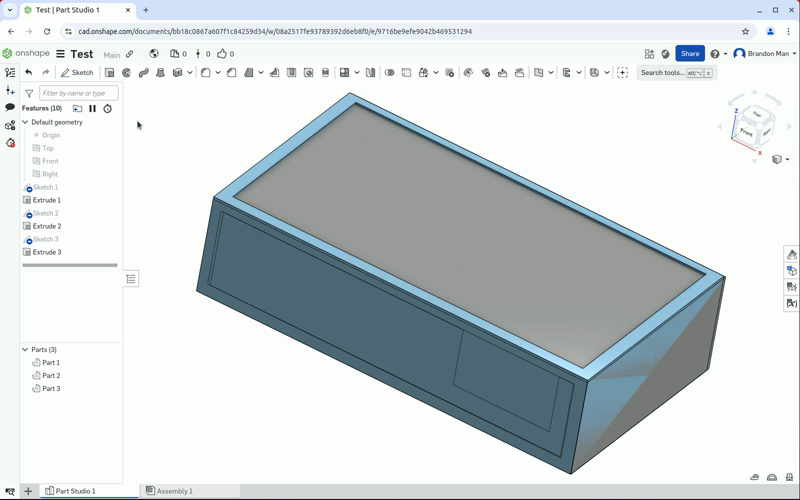
mouse_move(73, 189)
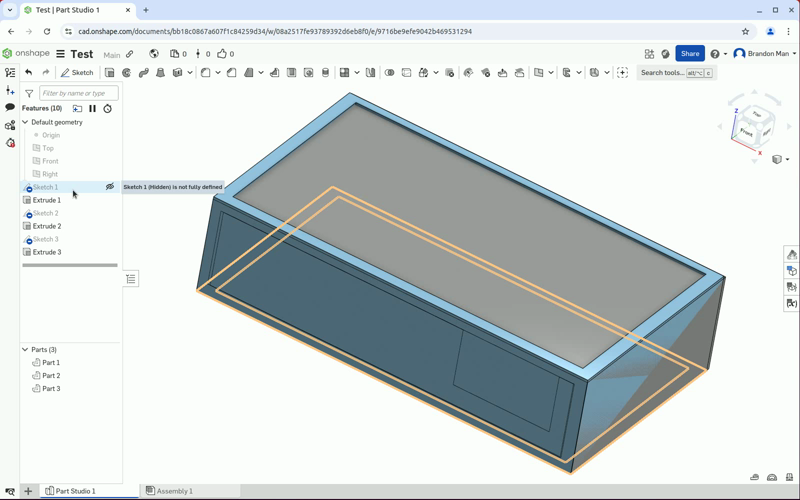
click(73, 189)